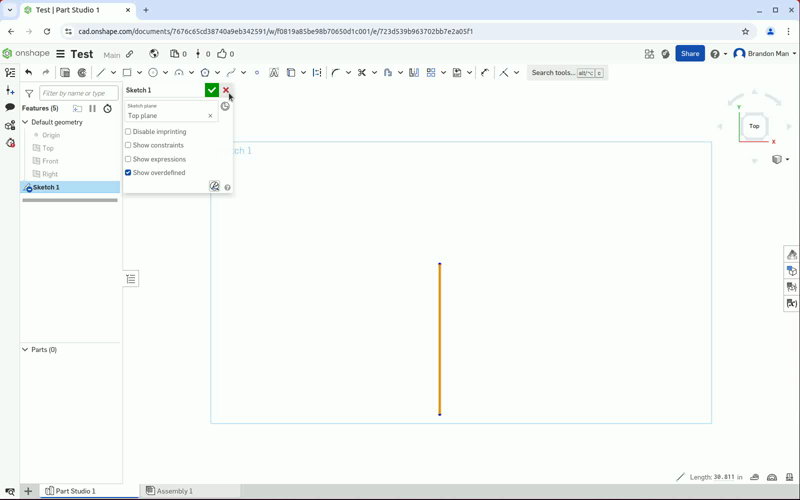
key(shift+h)
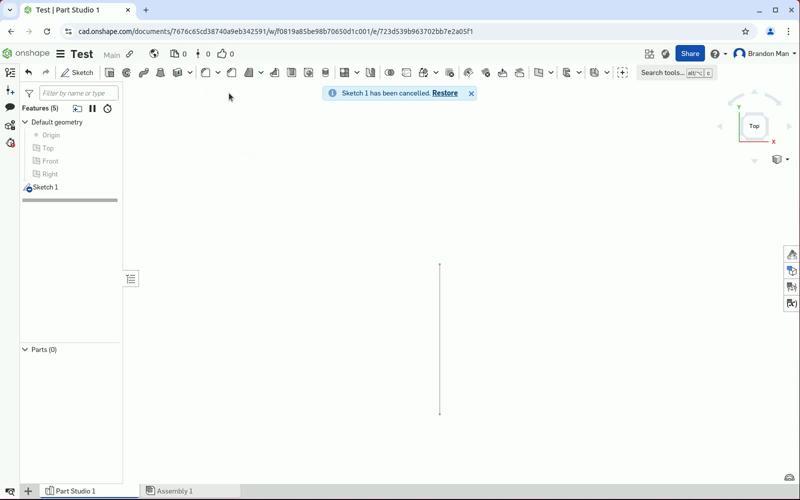
key(shift+s)
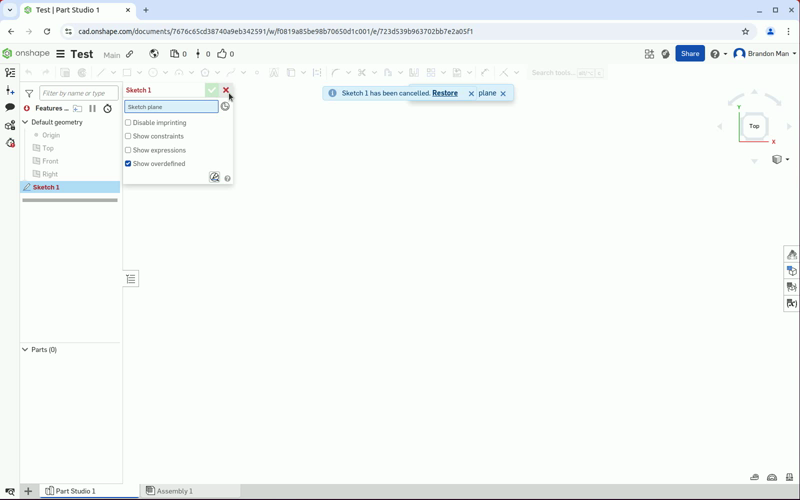
mouse_move(73, 150)
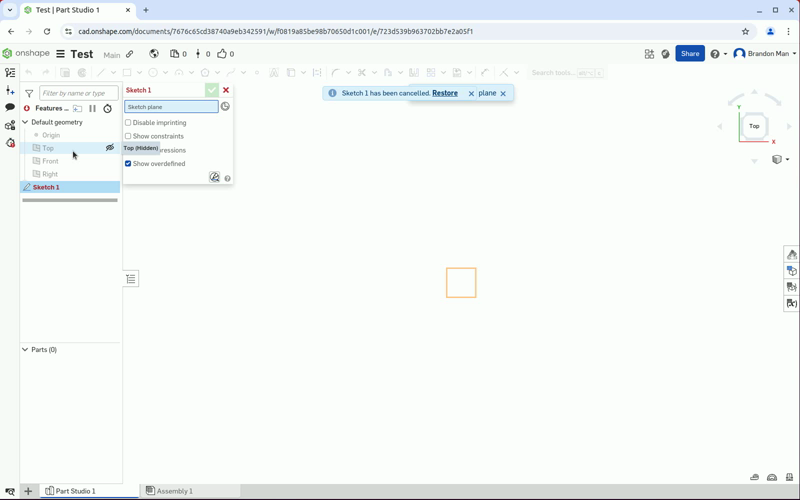
click(73, 150)
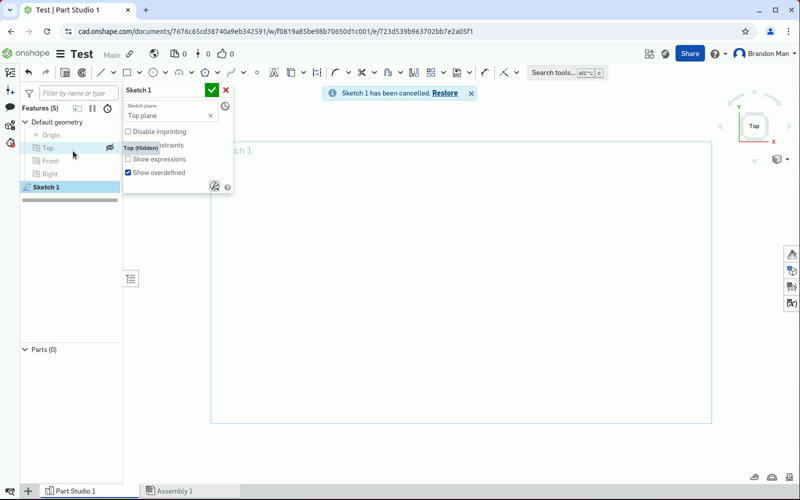
mouse_move(73, 352)
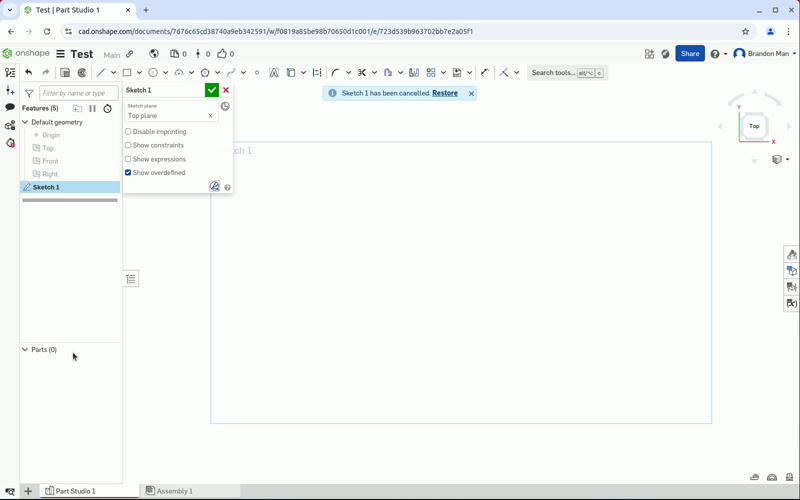
key(y)
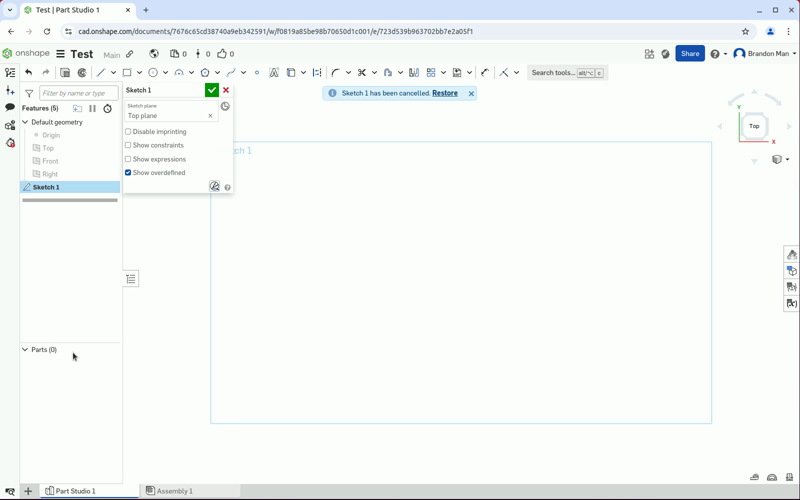
key(l)
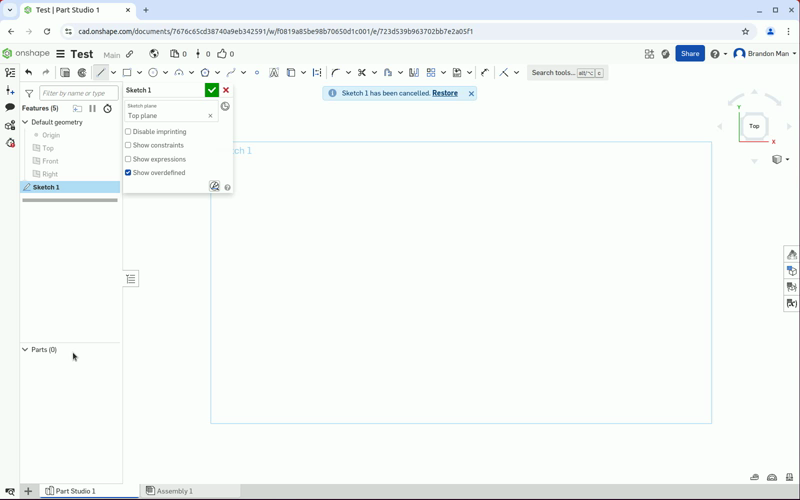
key_down(shift)
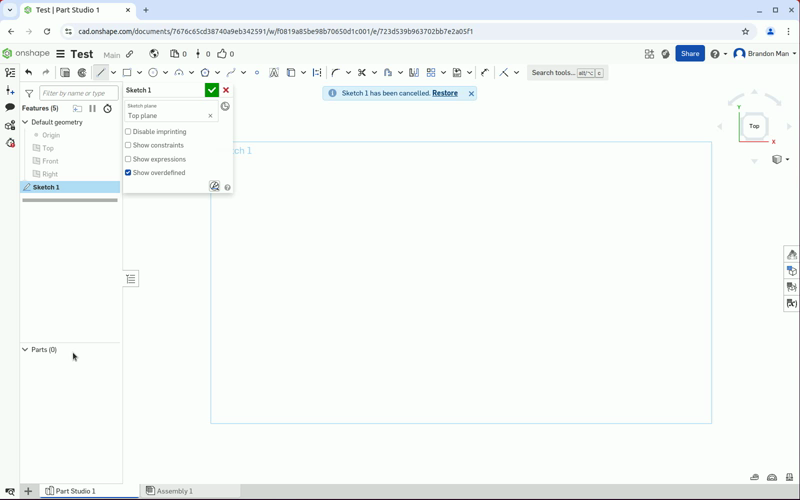
mouse_move(410, 383)
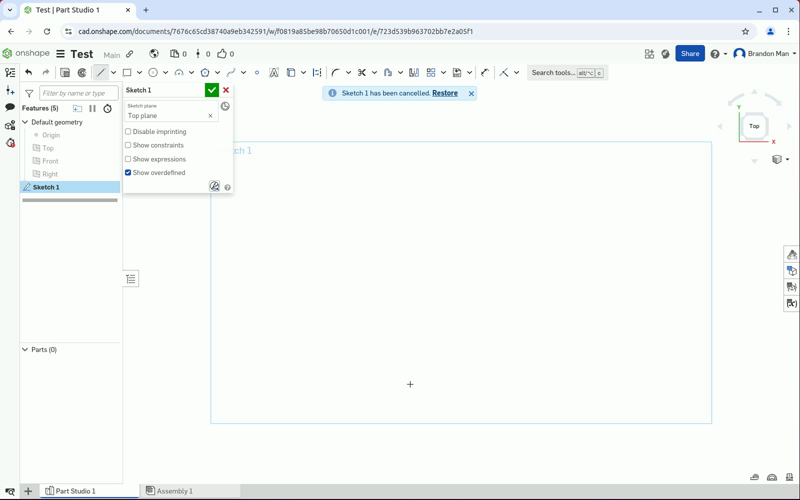
click(410, 383)
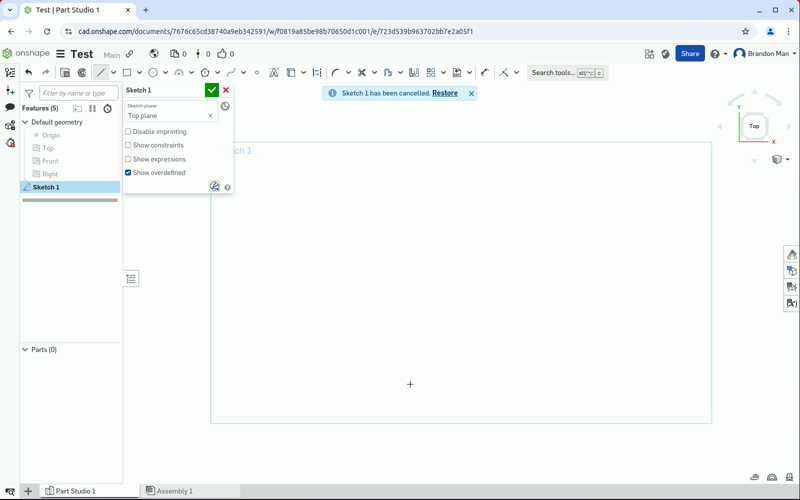
key_up(shift)
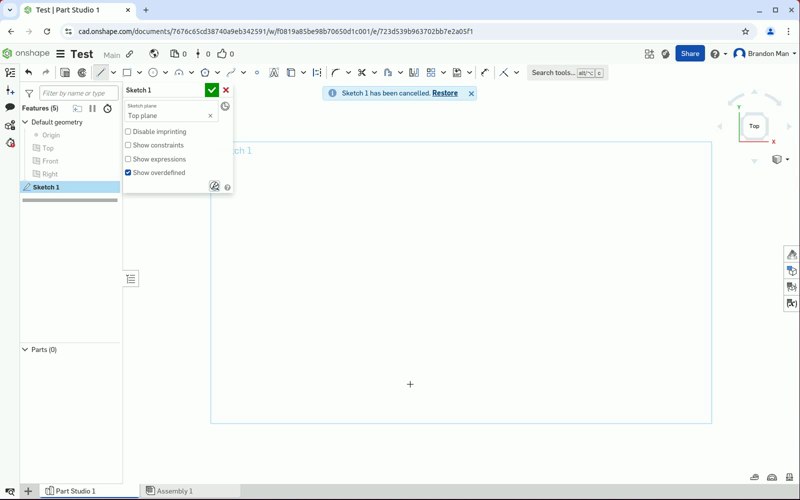
key_down(shift)
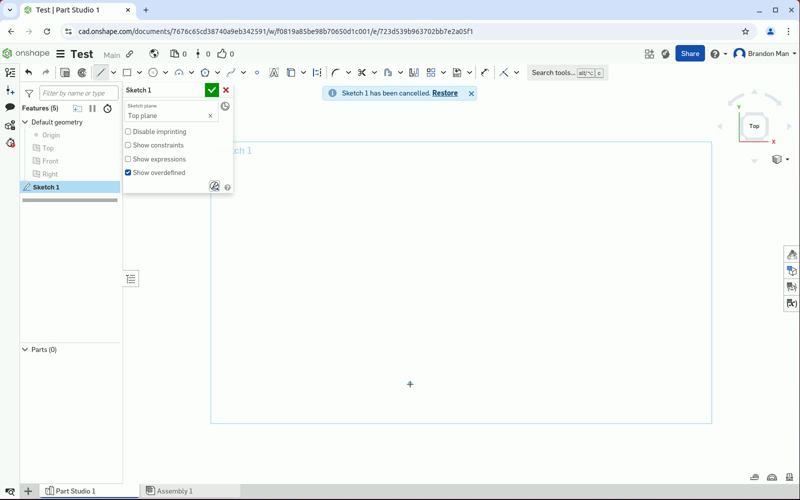
mouse_move(440, 383)
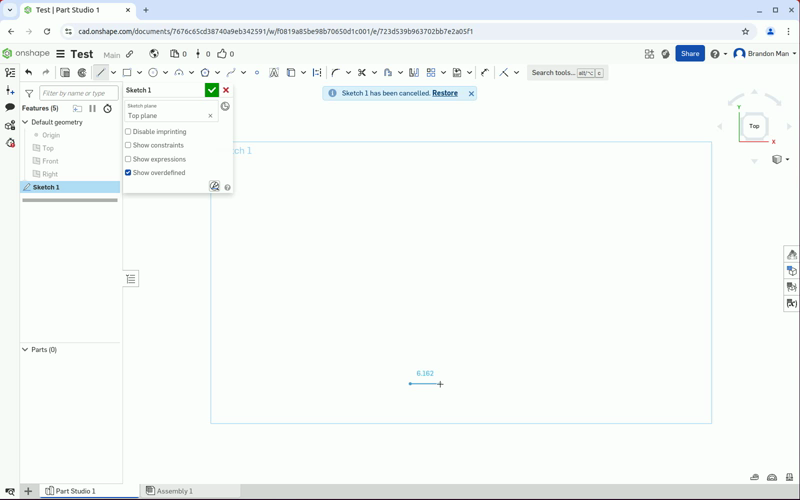
mouse_move(424, 383)
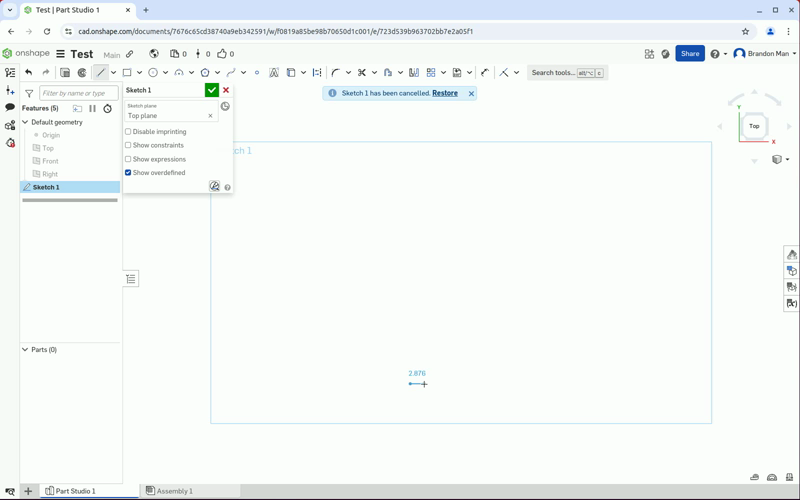
click(424, 383)
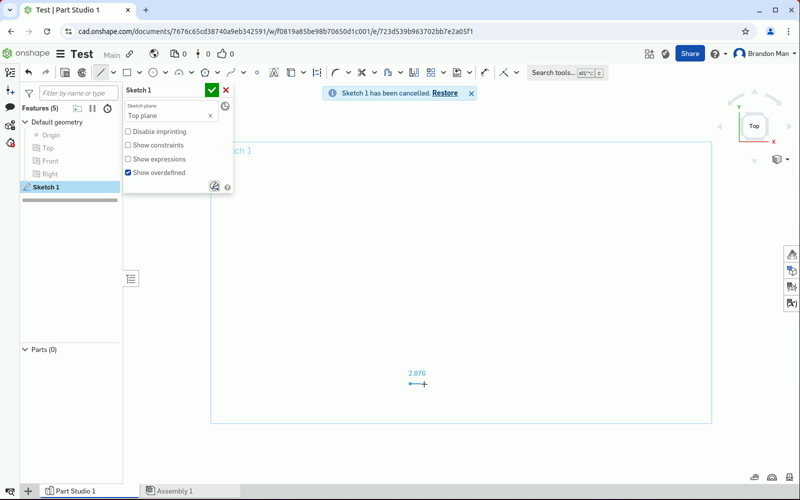
key_up(shift)
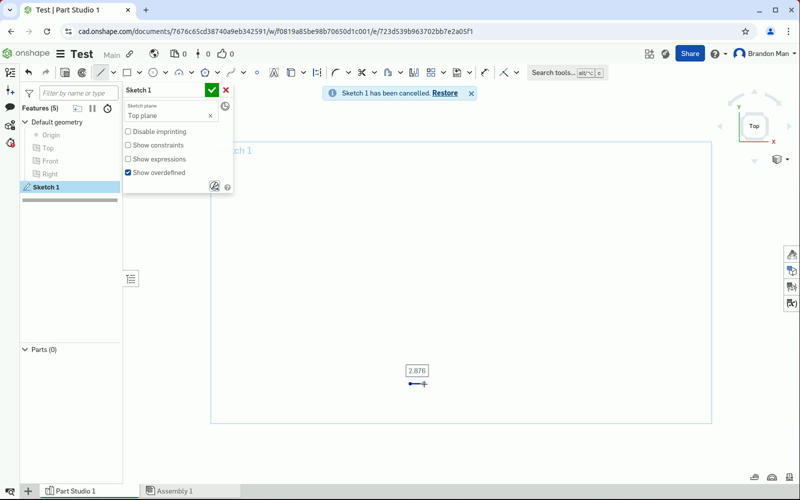
key_down(shift)
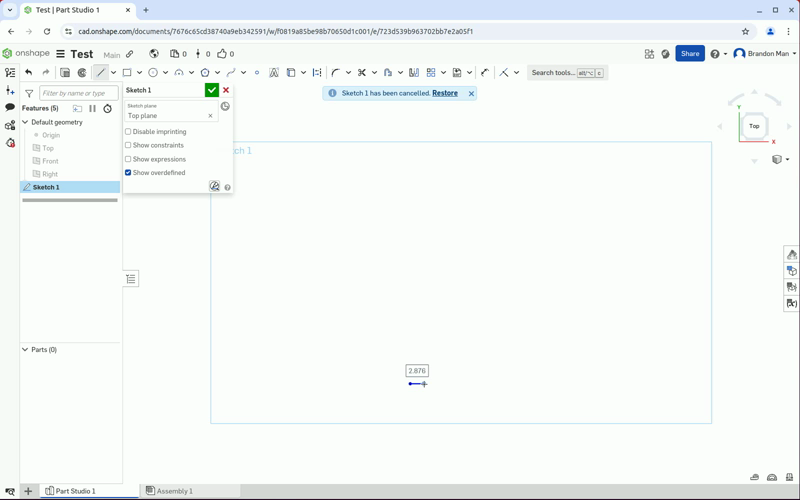
mouse_move(497, 383)
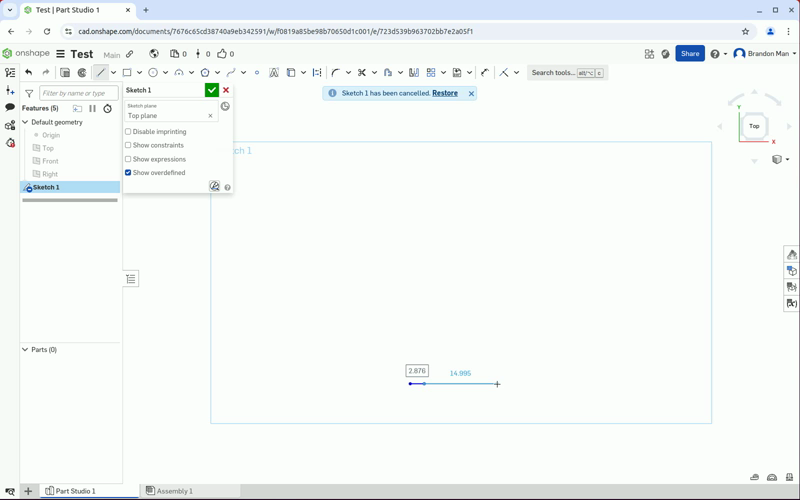
click(497, 383)
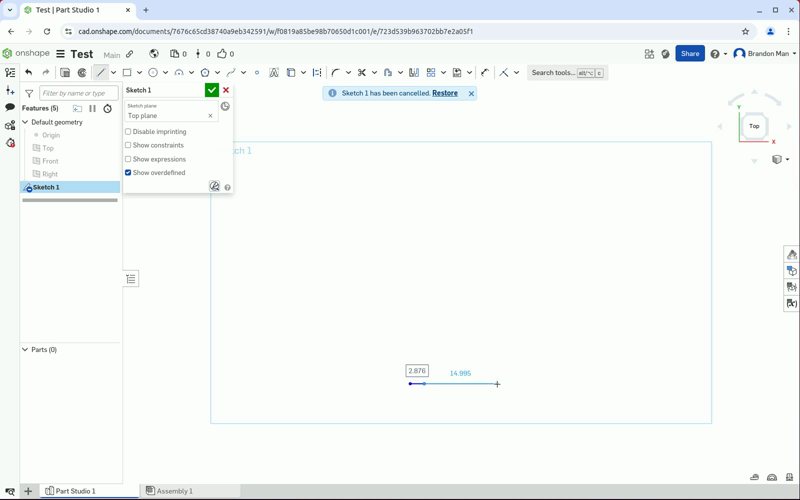
key_up(shift)
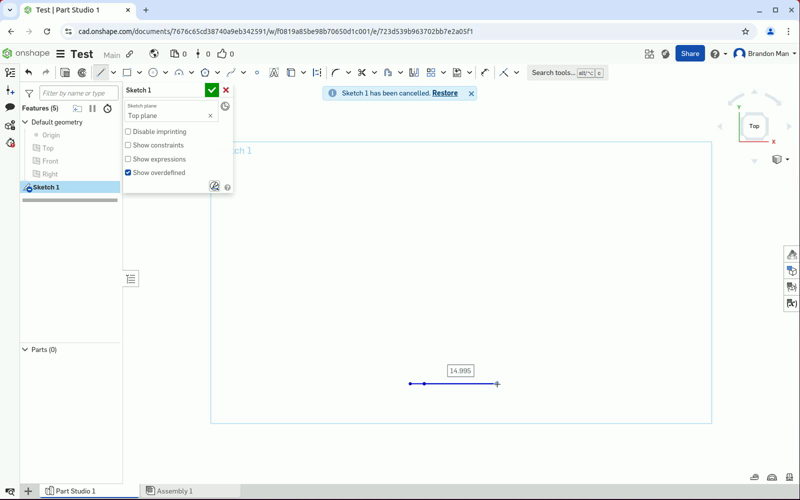
key_down(shift)
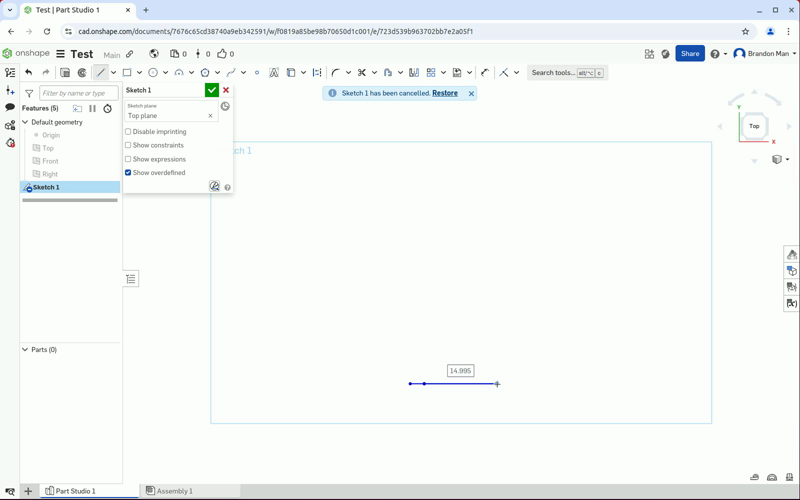
mouse_move(527, 383)
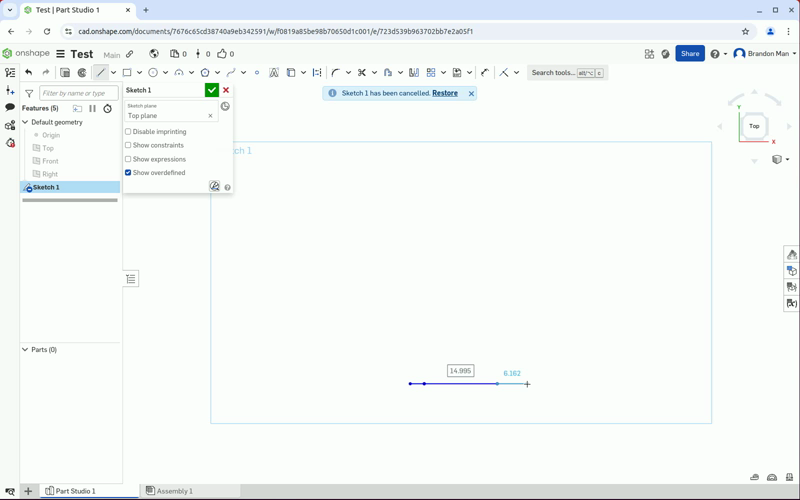
mouse_move(511, 383)
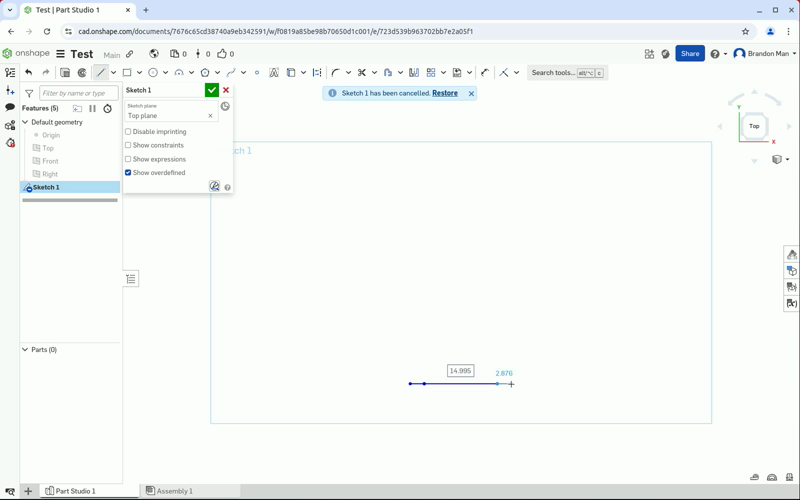
click(511, 383)
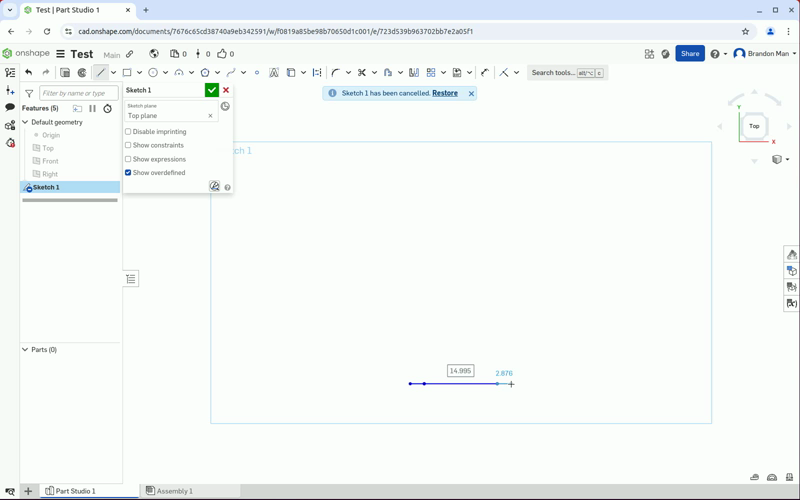
key_up(shift)
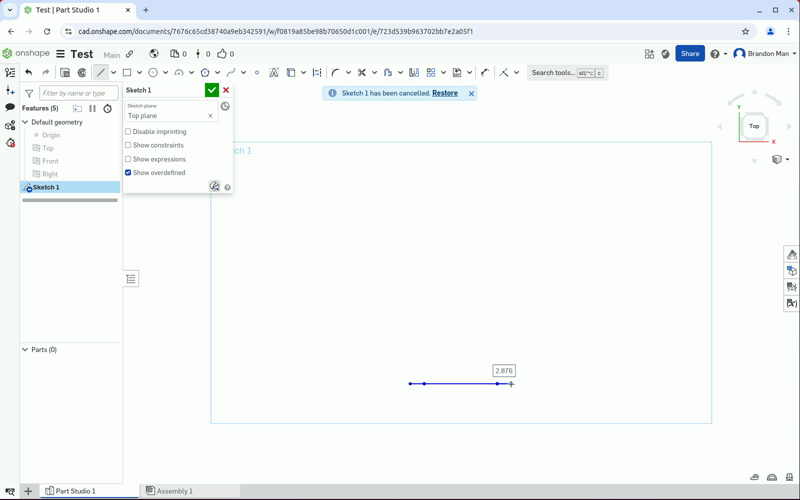
key_down(shift)
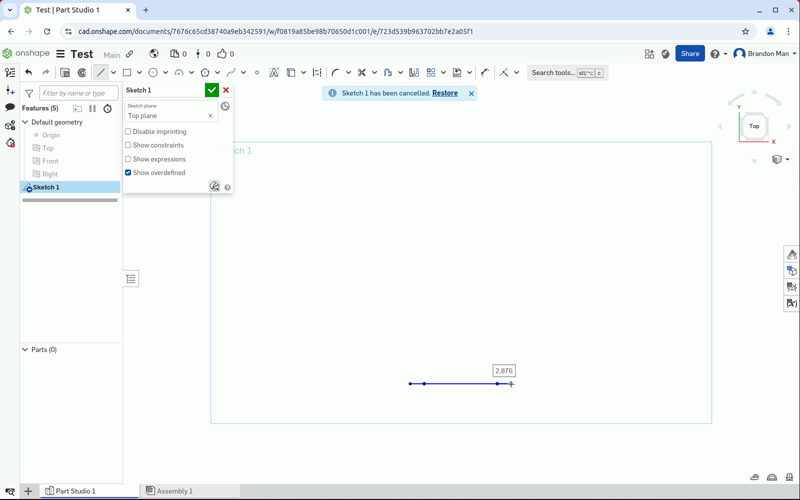
mouse_move(541, 383)
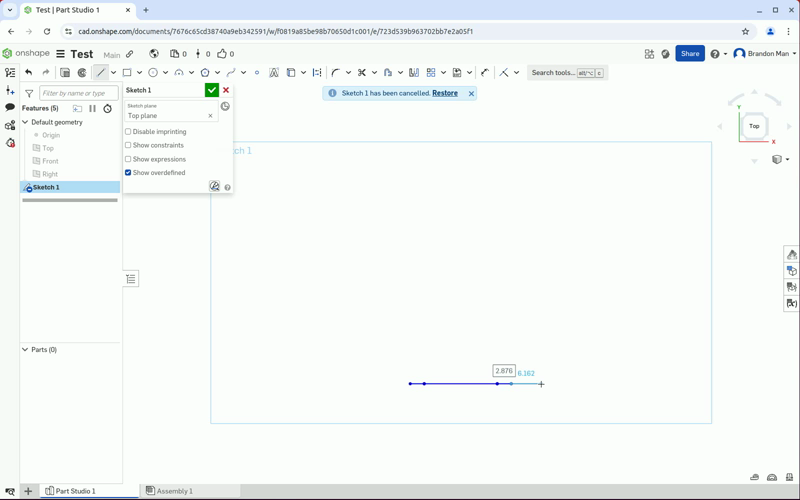
mouse_move(511, 369)
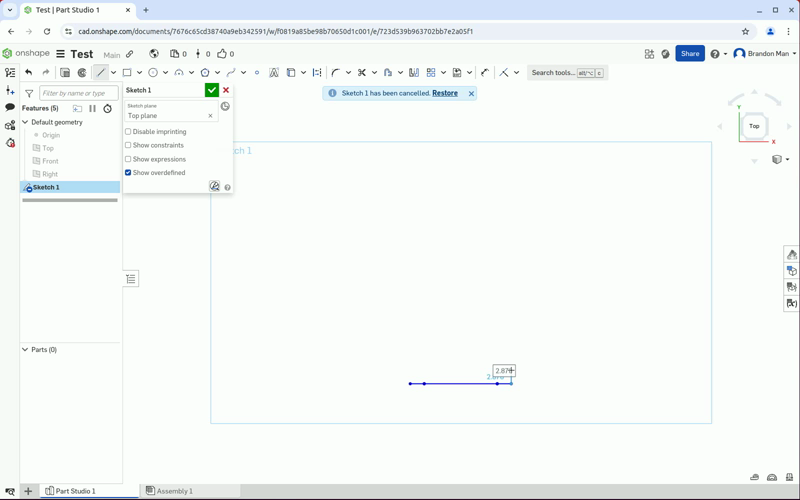
click(511, 369)
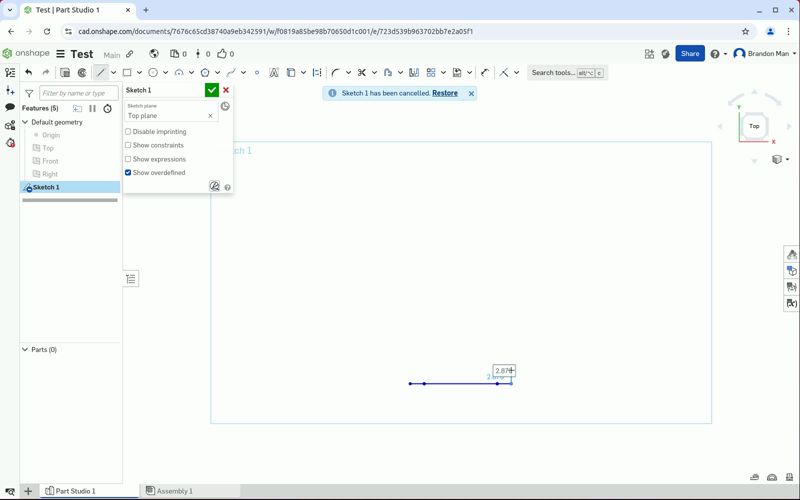
key_up(shift)
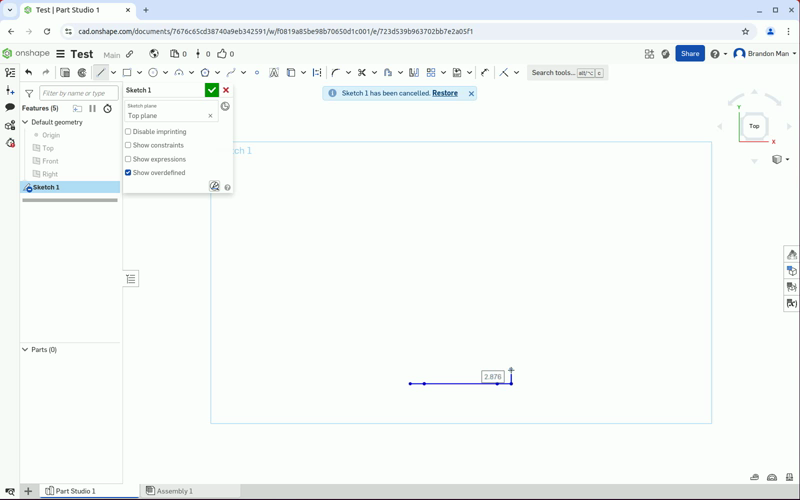
key_down(shift)
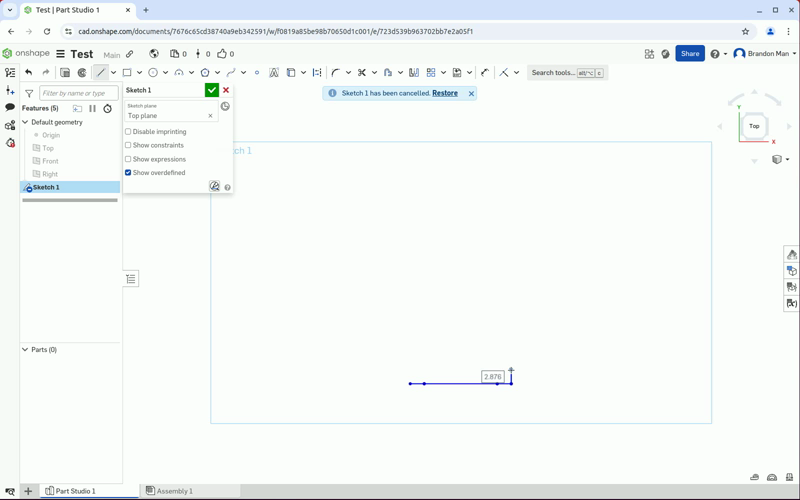
mouse_move(511, 296)
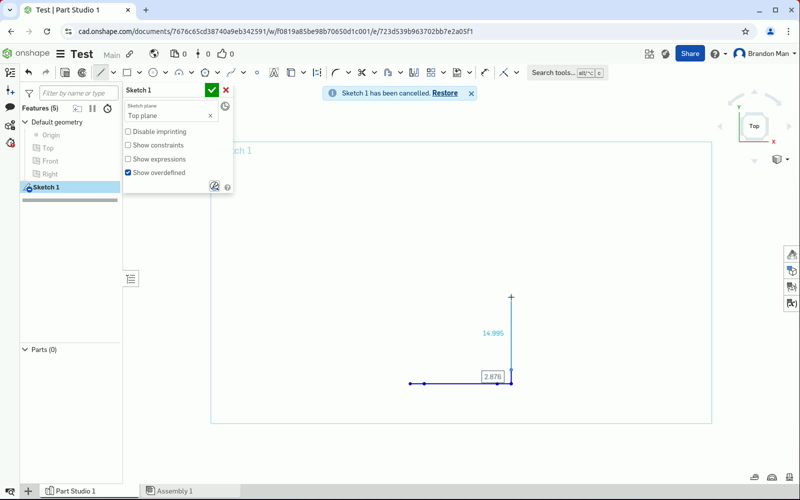
click(511, 296)
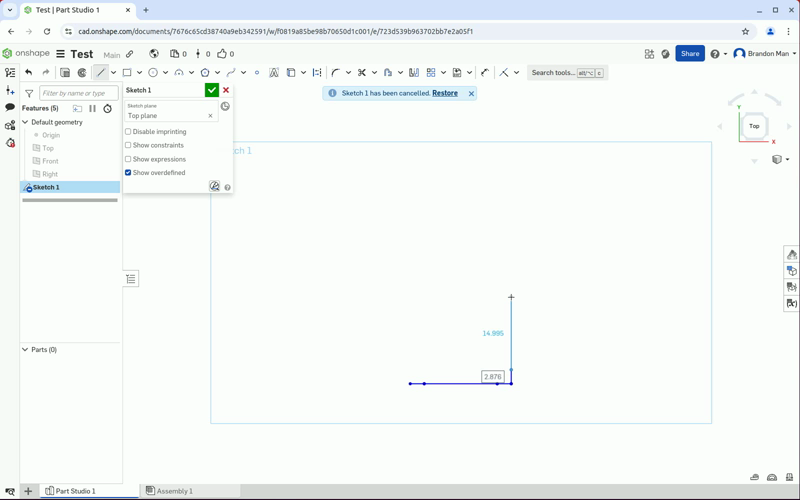
key_up(shift)
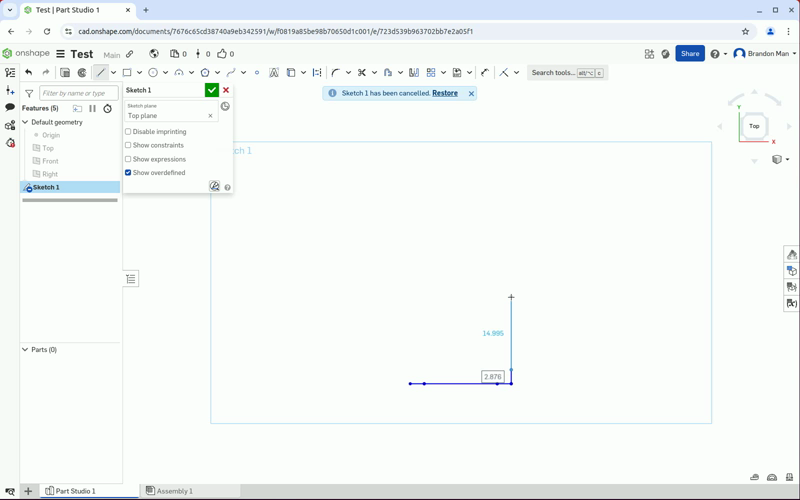
key_down(shift)
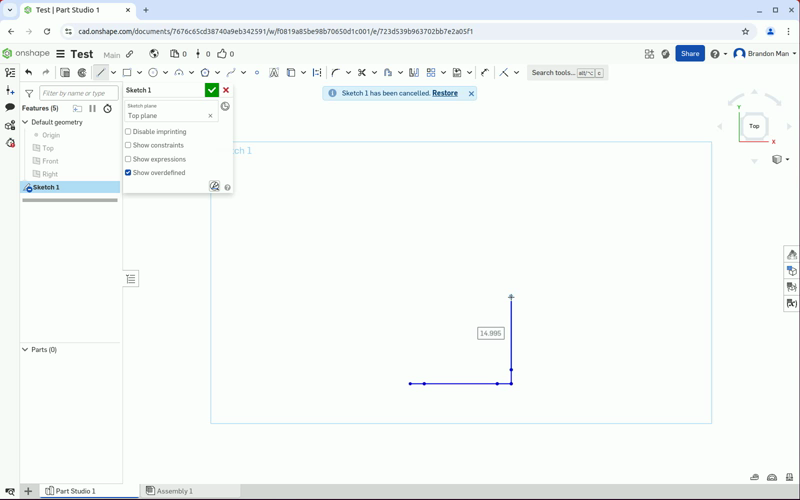
mouse_move(541, 296)
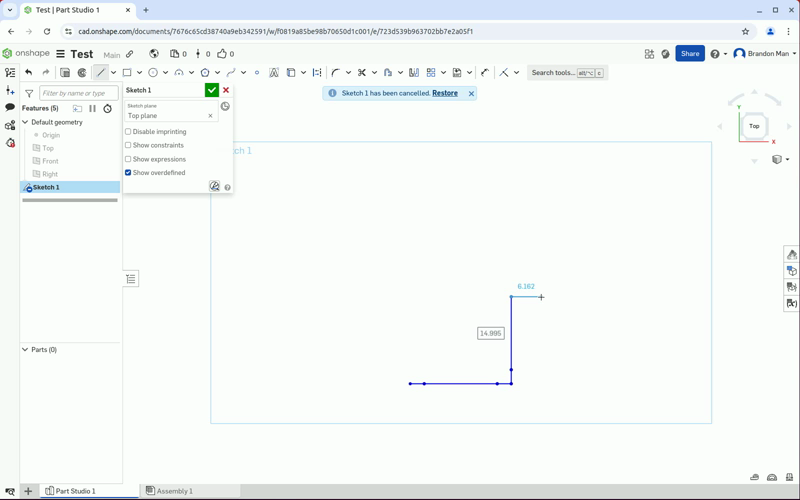
mouse_move(511, 282)
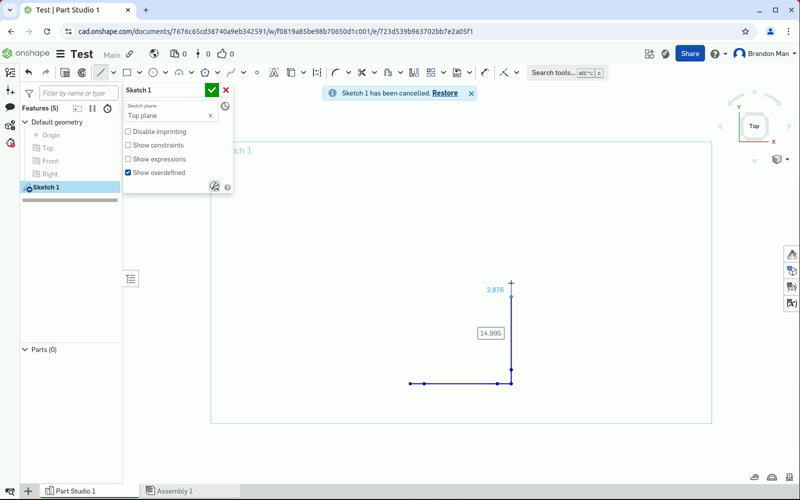
click(511, 282)
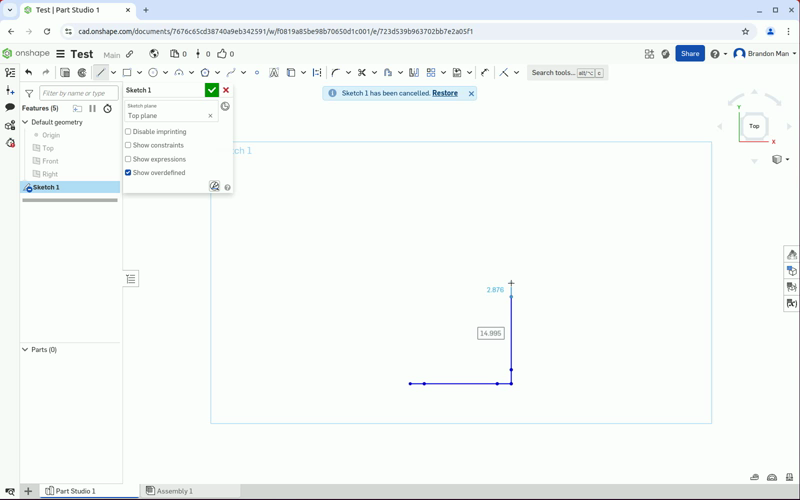
key_up(shift)
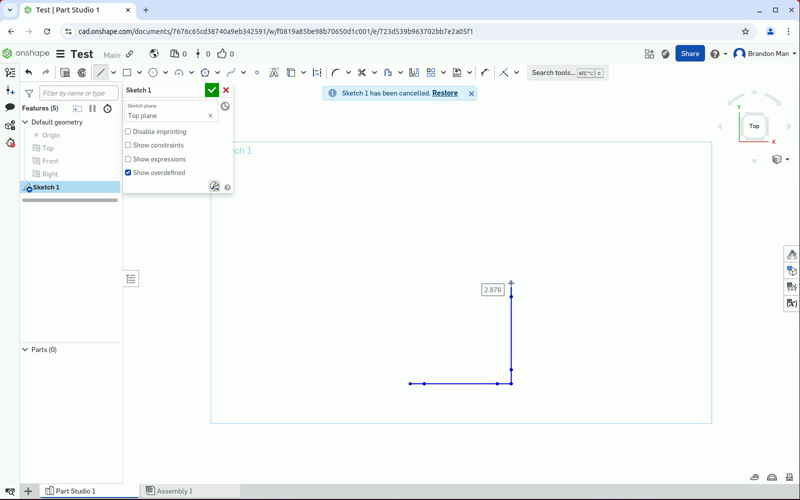
key_down(shift)
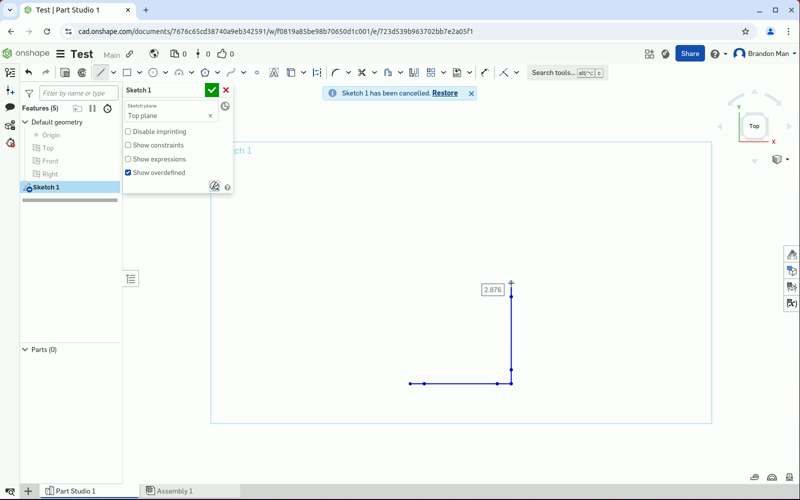
mouse_move(541, 282)
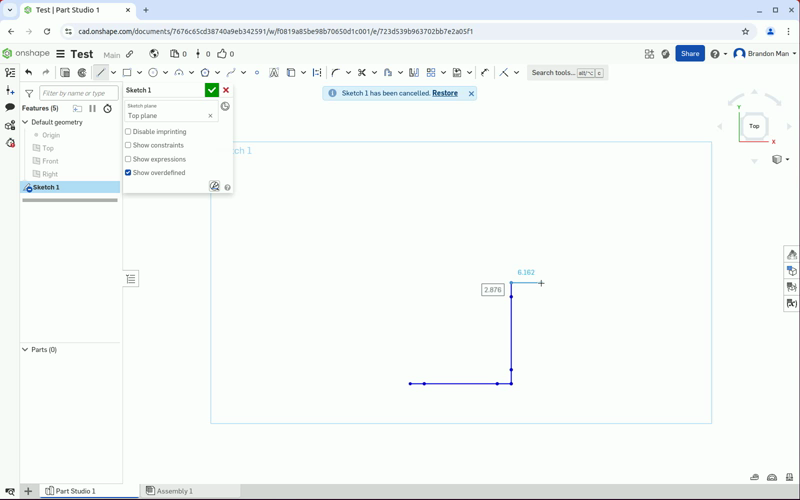
mouse_move(497, 282)
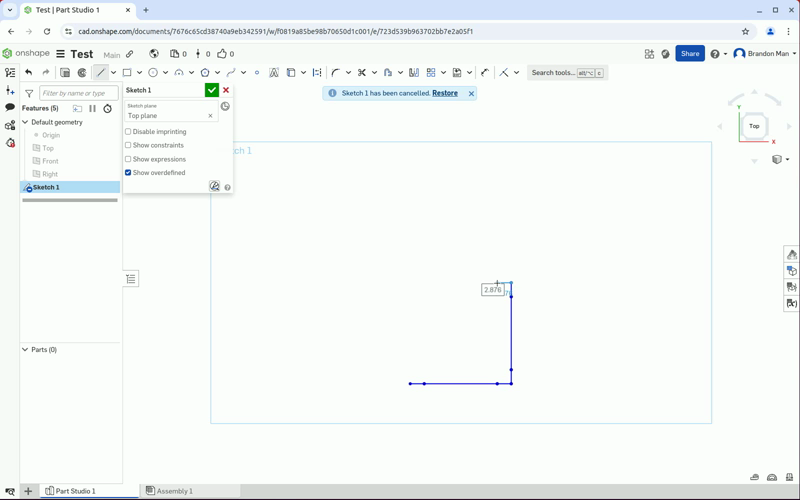
click(497, 282)
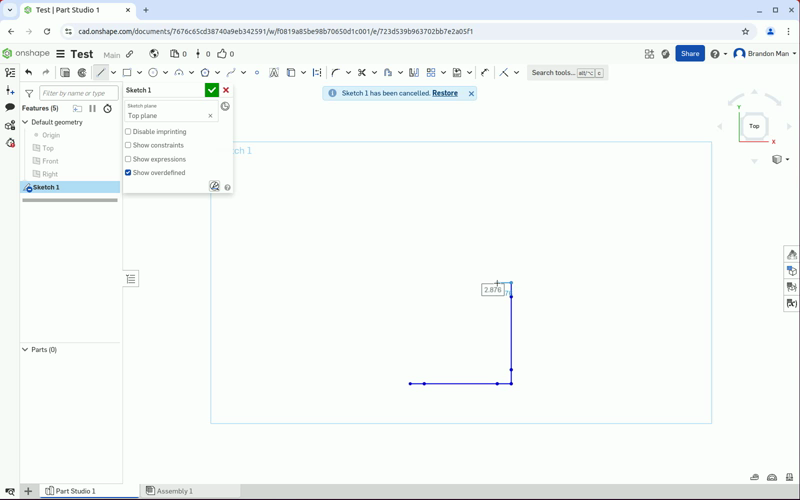
key_up(shift)
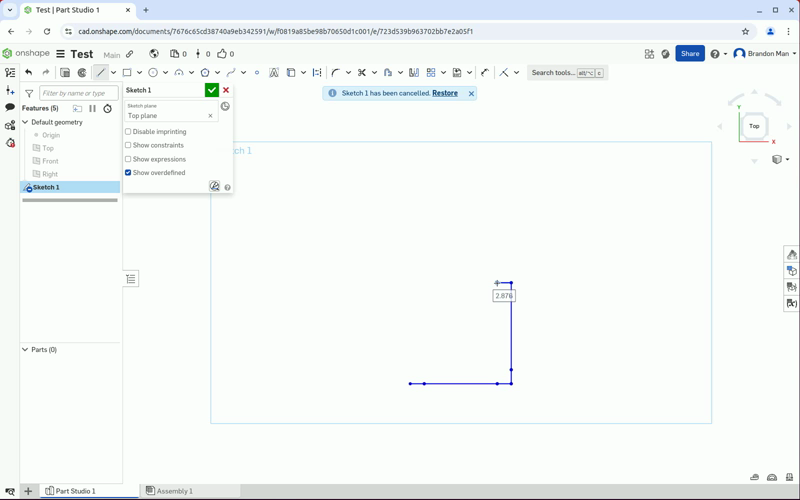
key_down(shift)
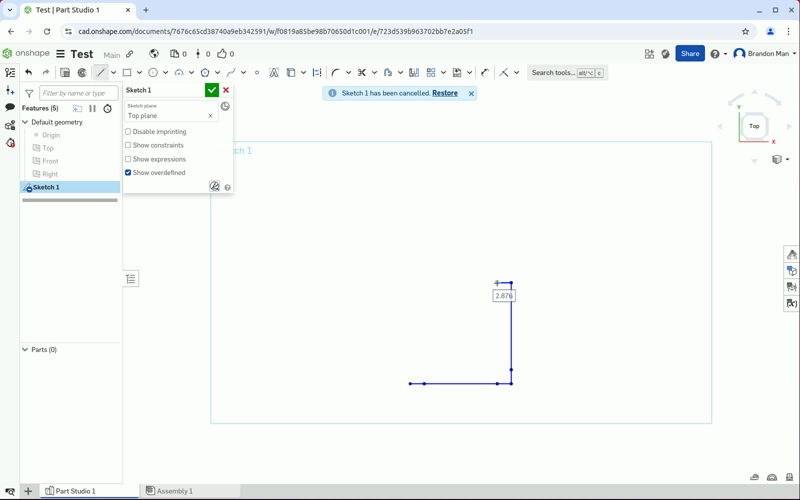
mouse_move(424, 282)
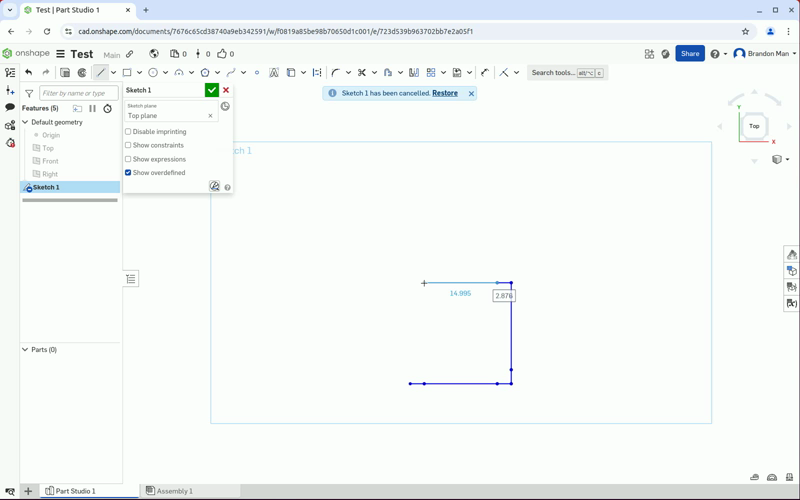
click(424, 282)
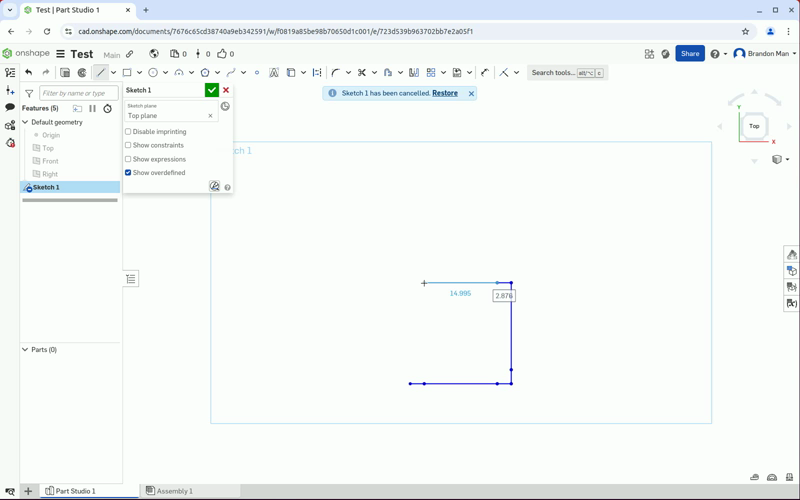
key_up(shift)
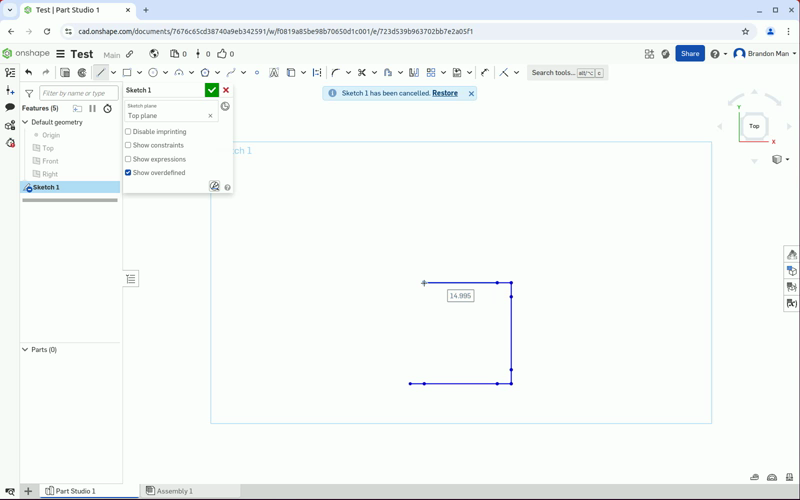
key_down(shift)
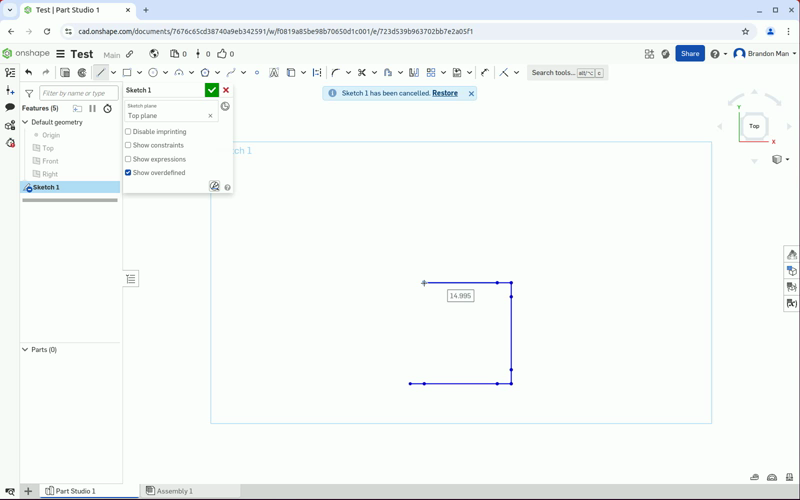
mouse_move(454, 282)
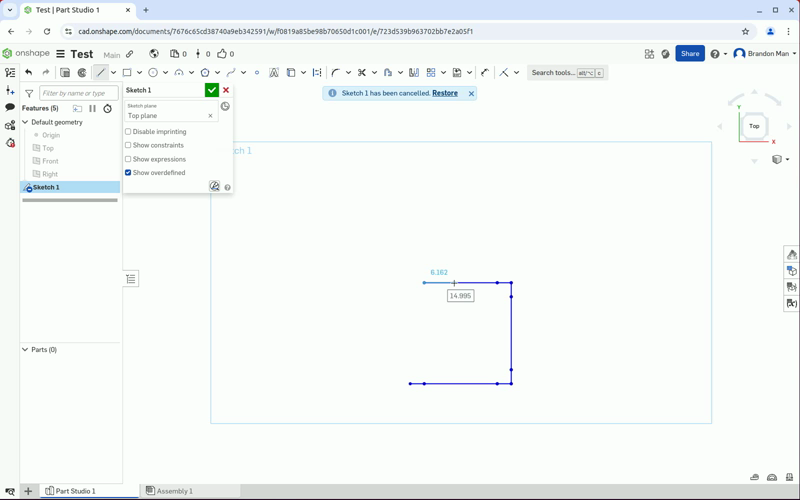
mouse_move(410, 282)
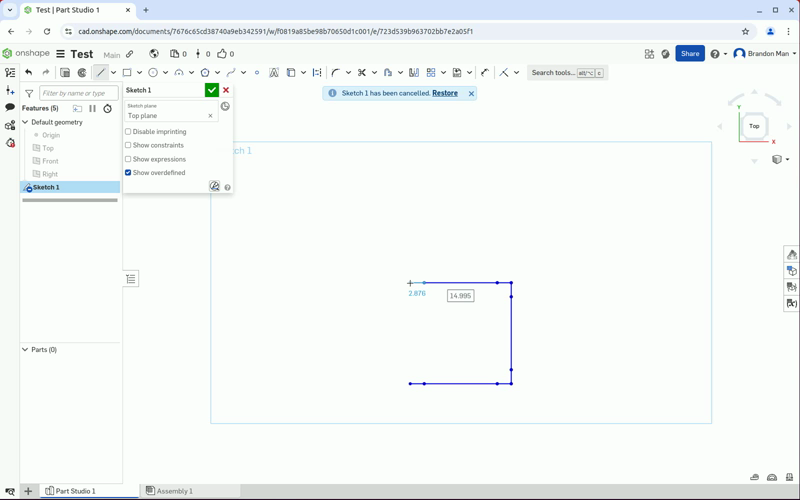
click(410, 282)
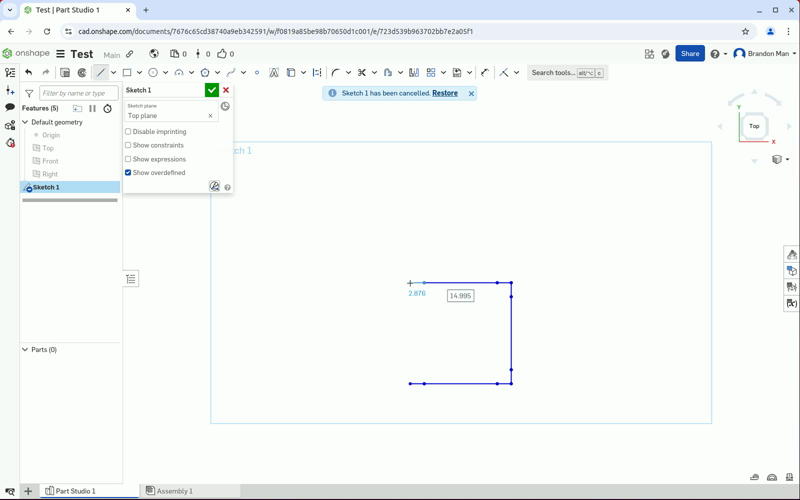
key_up(shift)
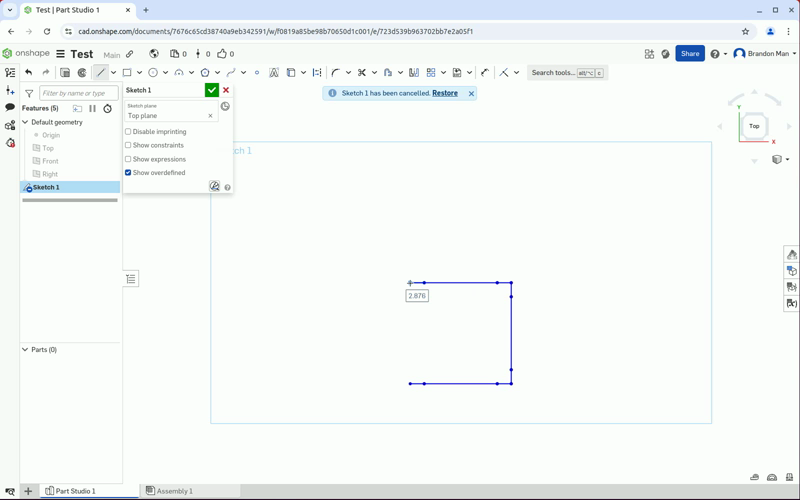
key_down(shift)
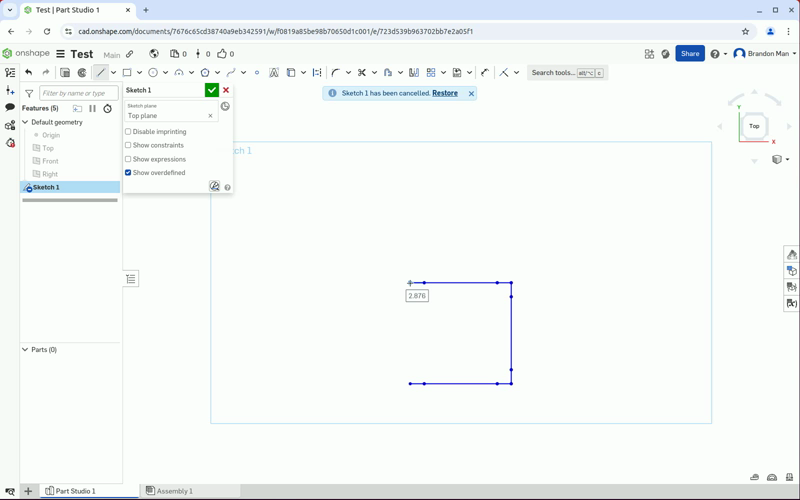
mouse_move(440, 282)
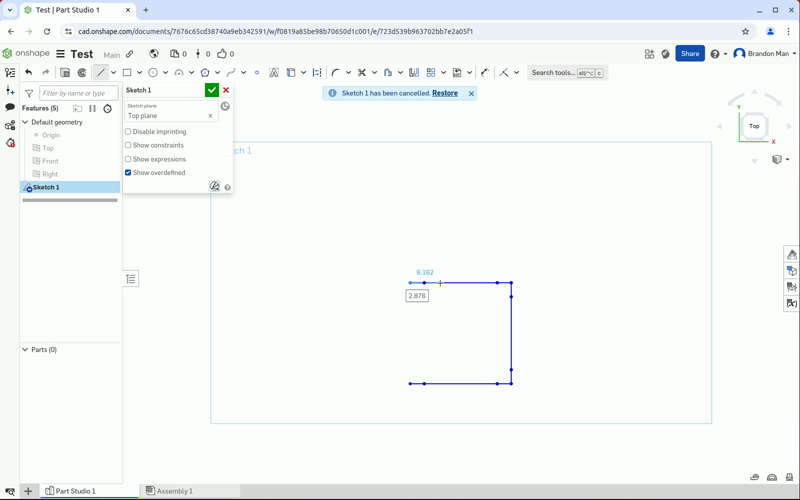
mouse_move(410, 296)
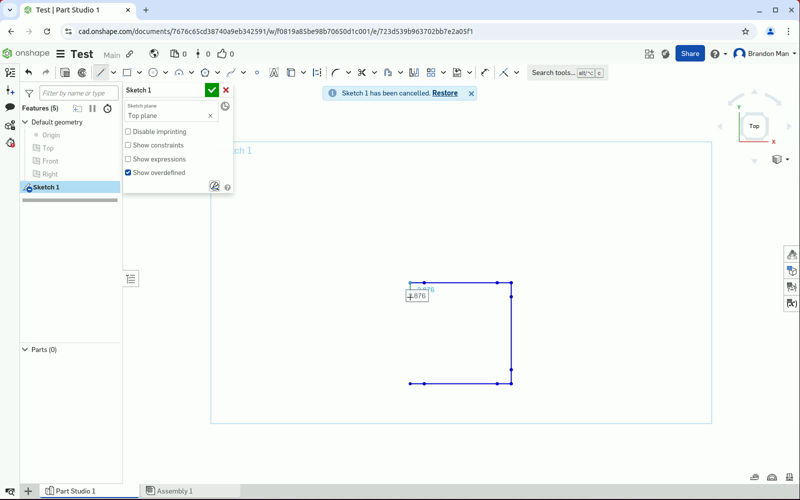
click(410, 296)
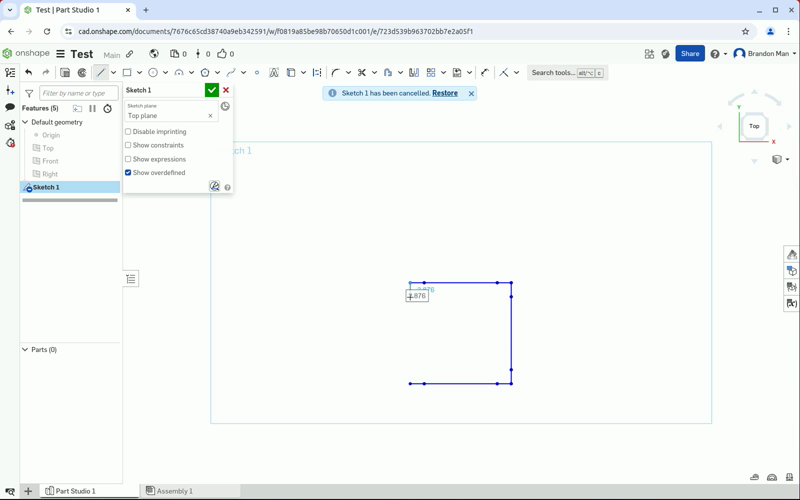
key_up(shift)
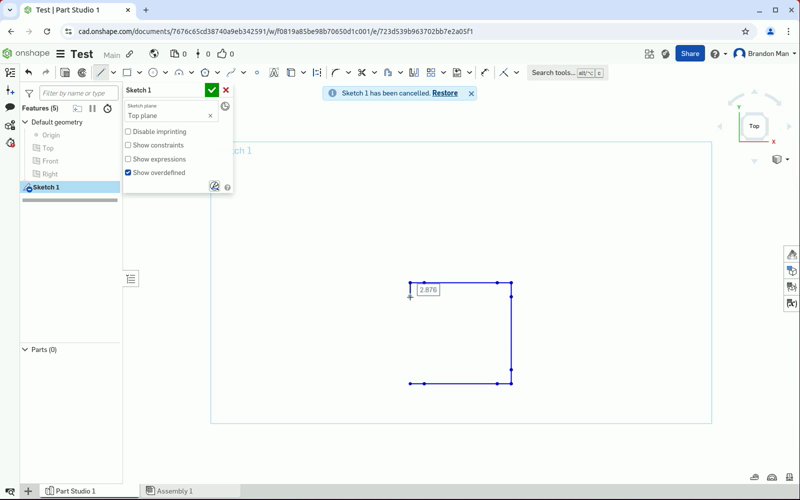
key_down(shift)
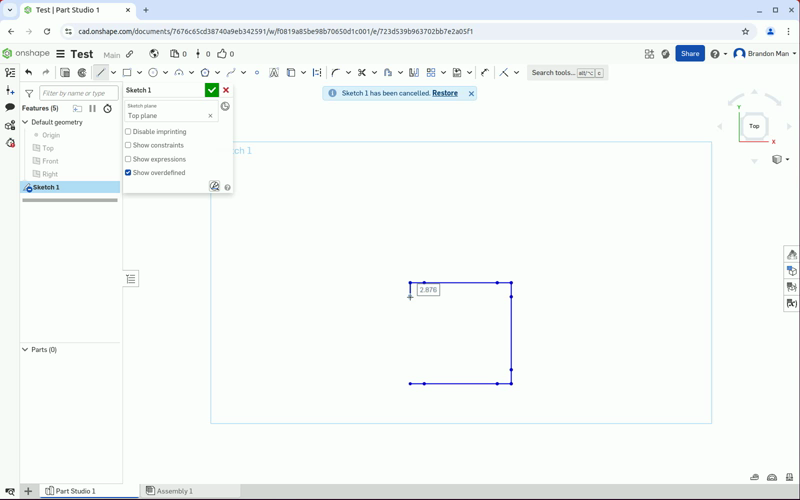
mouse_move(410, 369)
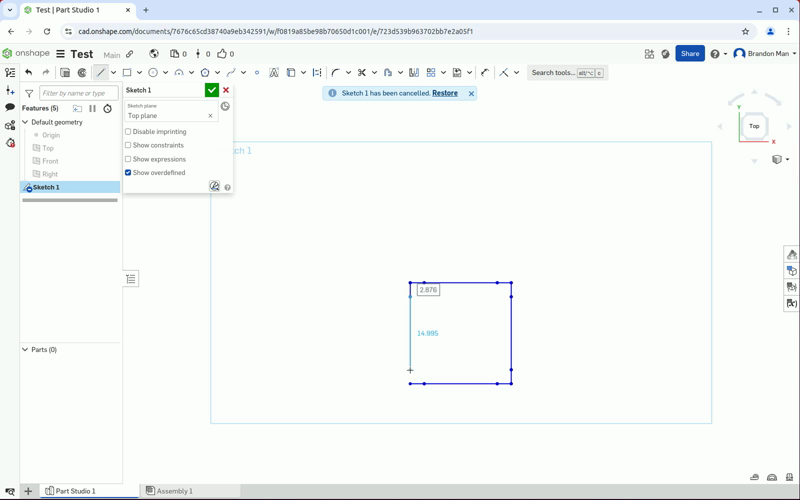
click(410, 369)
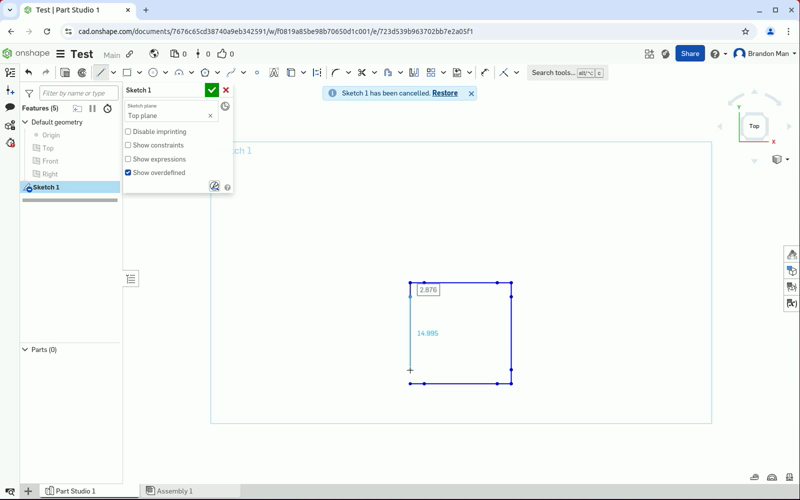
key_up(shift)
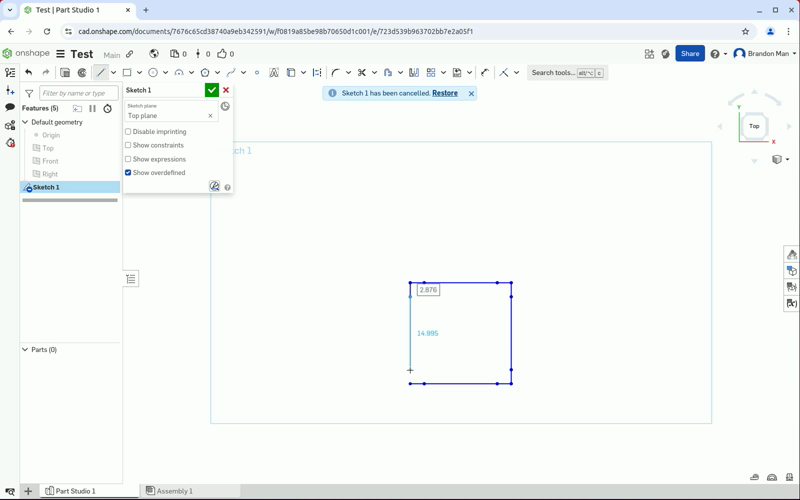
mouse_move(440, 369)
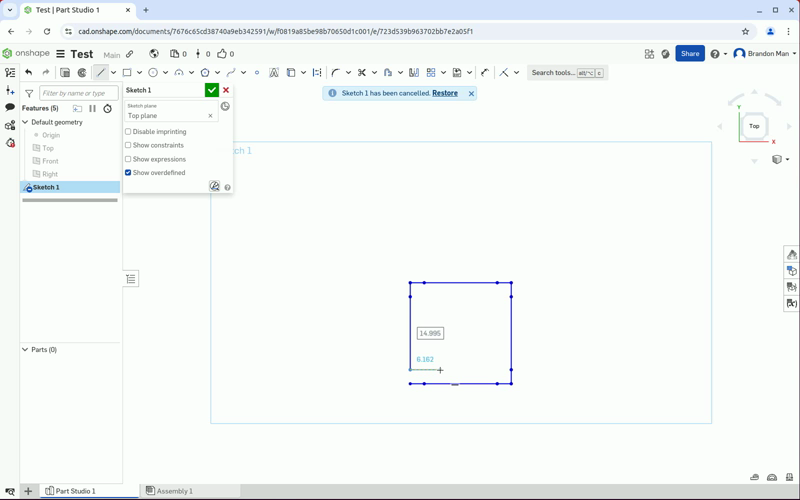
key_down(shift)
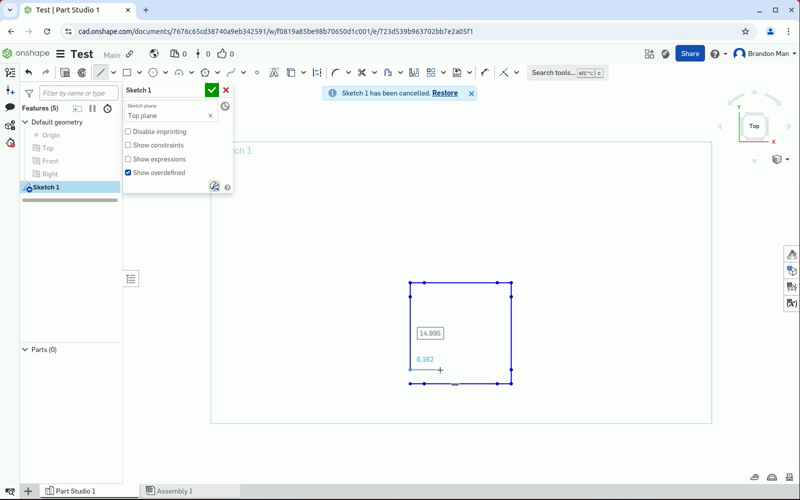
mouse_move(410, 383)
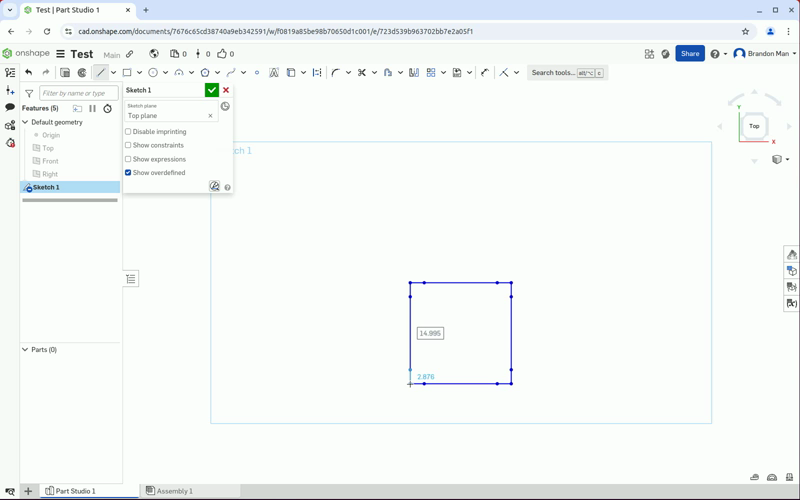
key_up(shift)
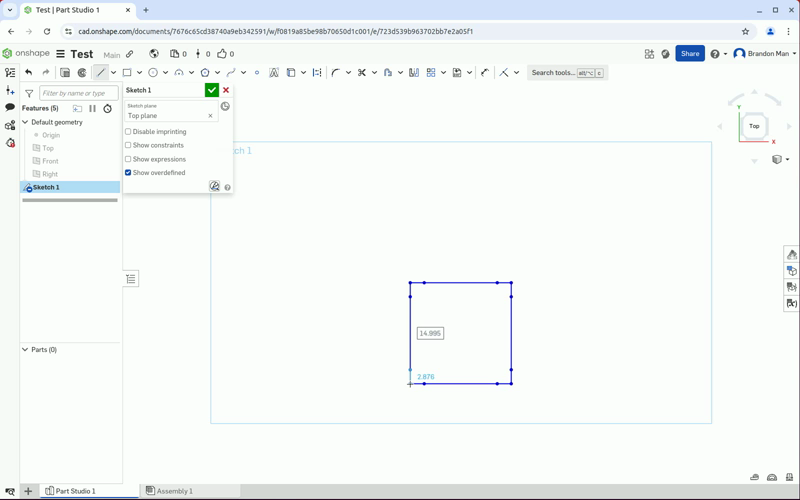
click(410, 383)
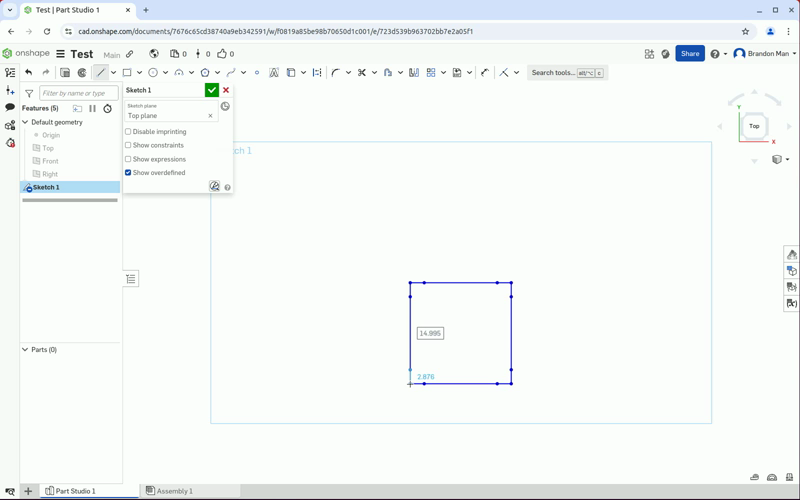
key(esc)
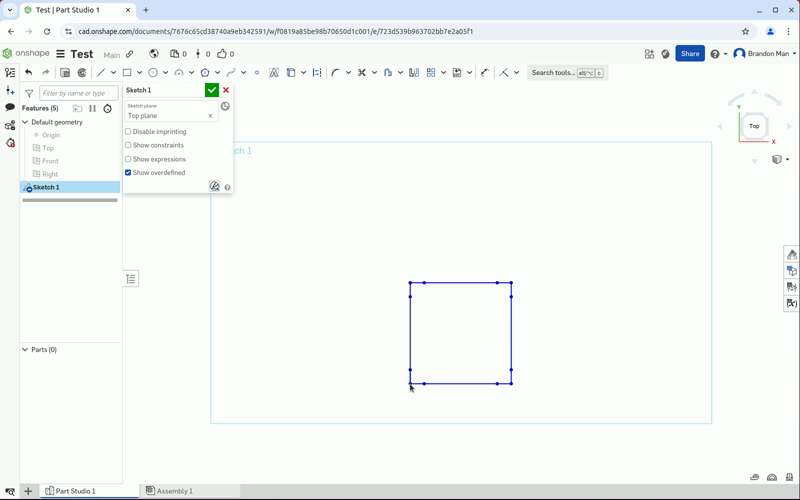
mouse_move(474, 349)
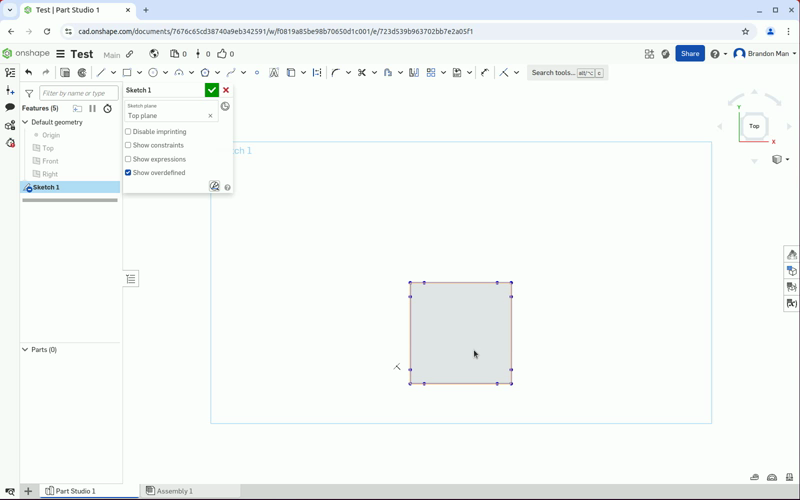
click(474, 349)
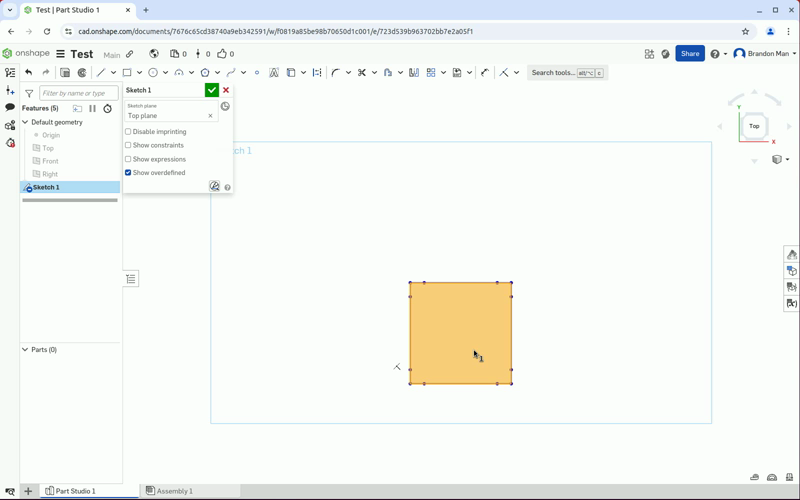
mouse_move(73, 352)
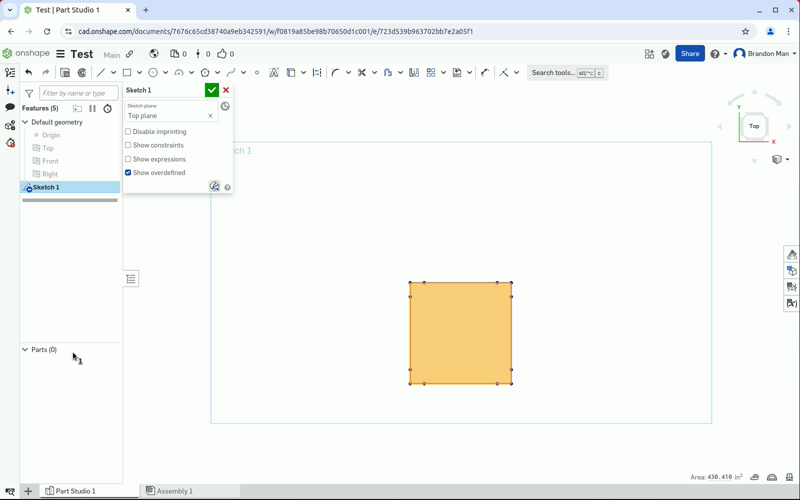
key(shift+y)
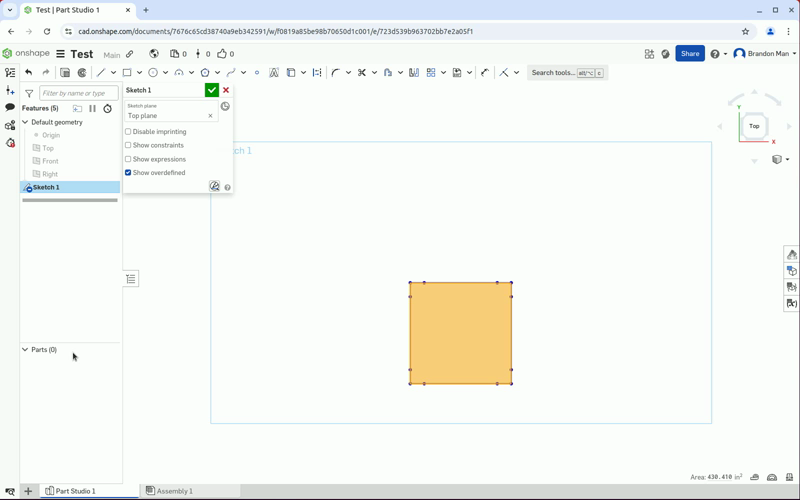
key(shift+e)
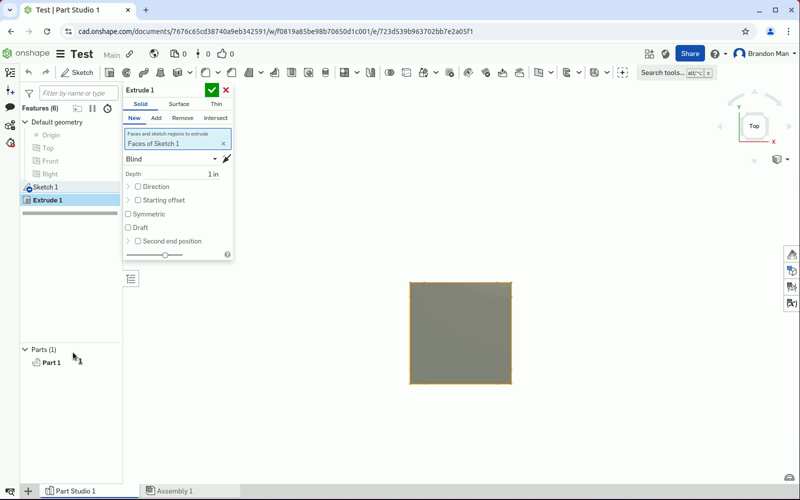
mouse_move(143, 106)
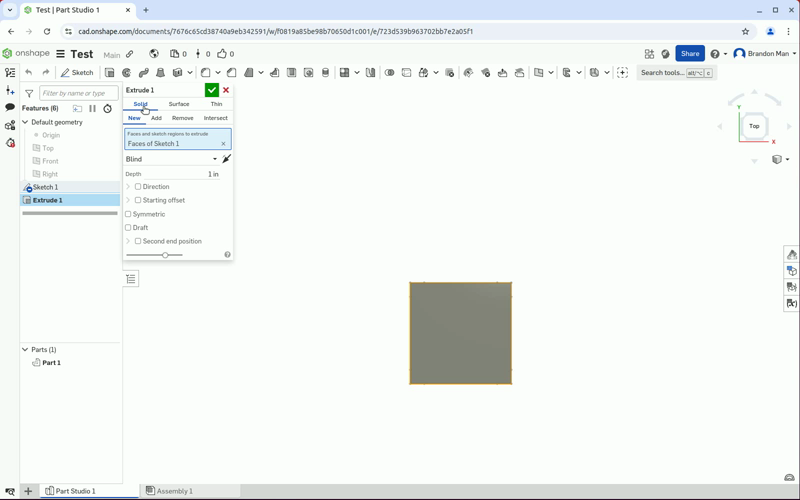
click(143, 106)
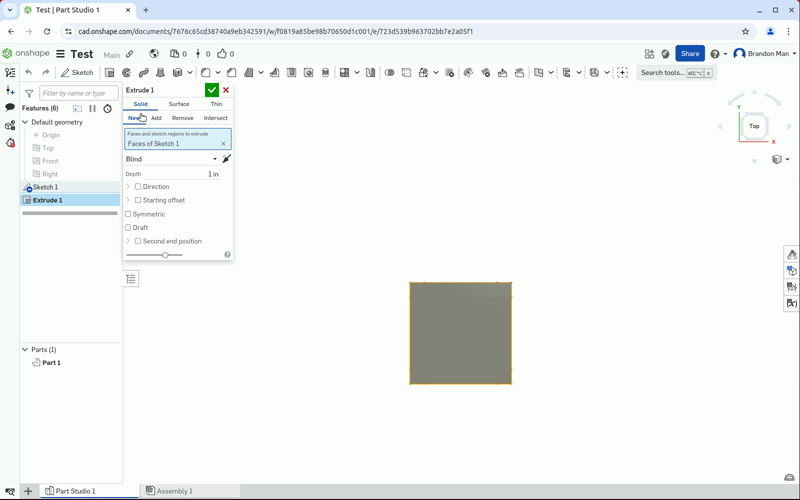
mouse_move(137, 120)
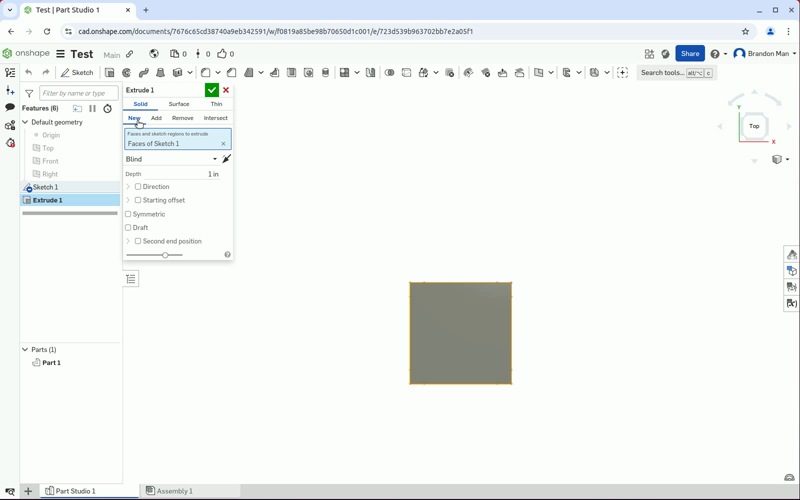
click(137, 120)
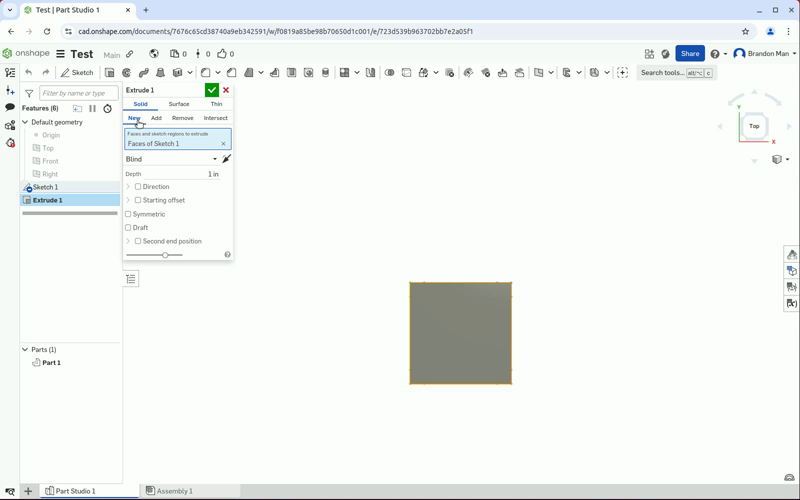
key(tab, 4)
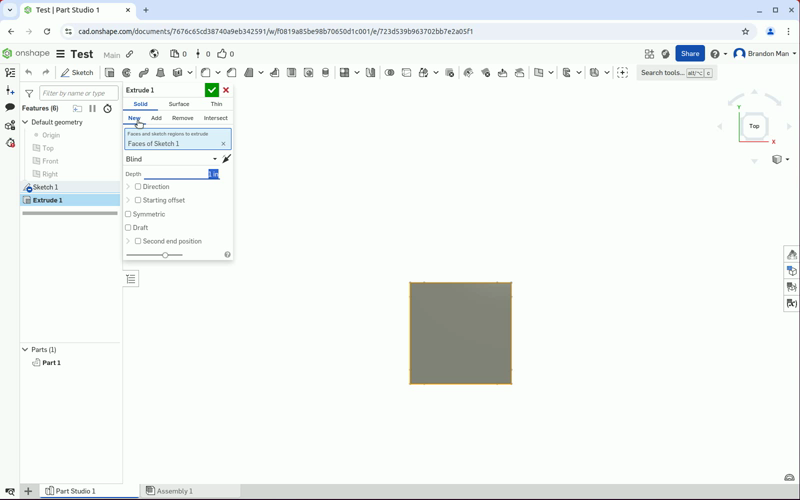
text(1.204)
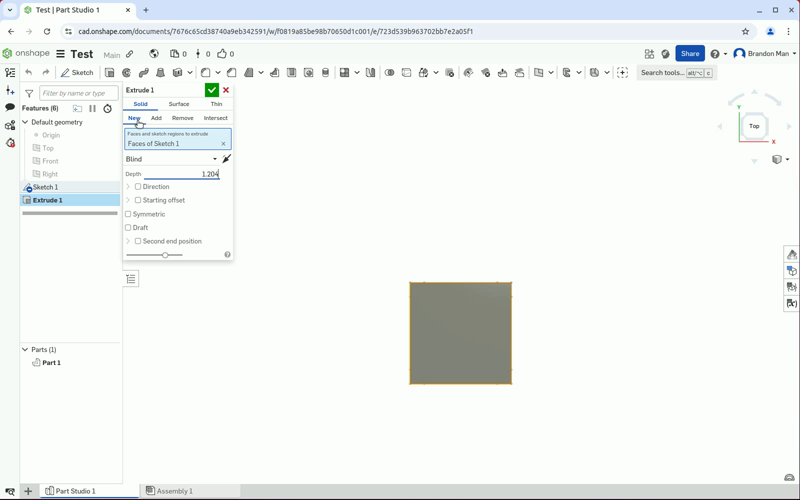
key(enter)
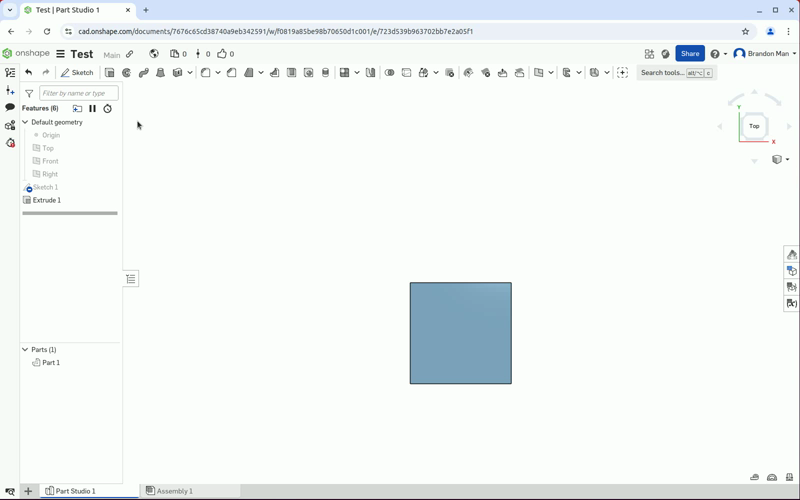
key(shift+h)
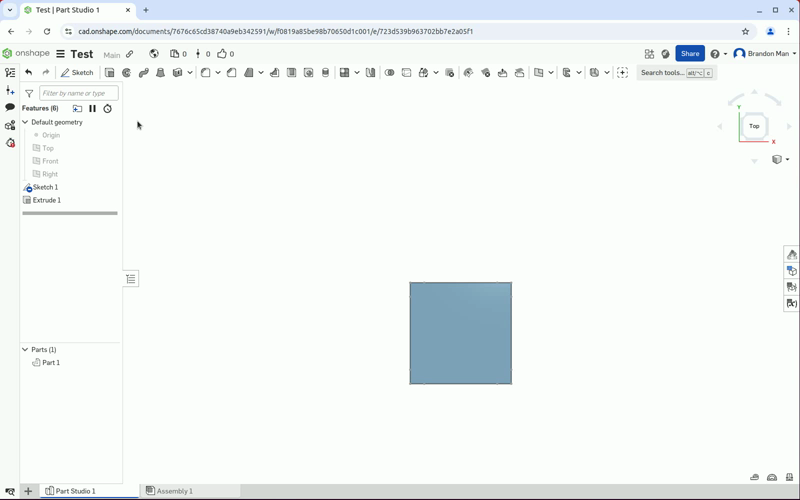
key(shift+h)
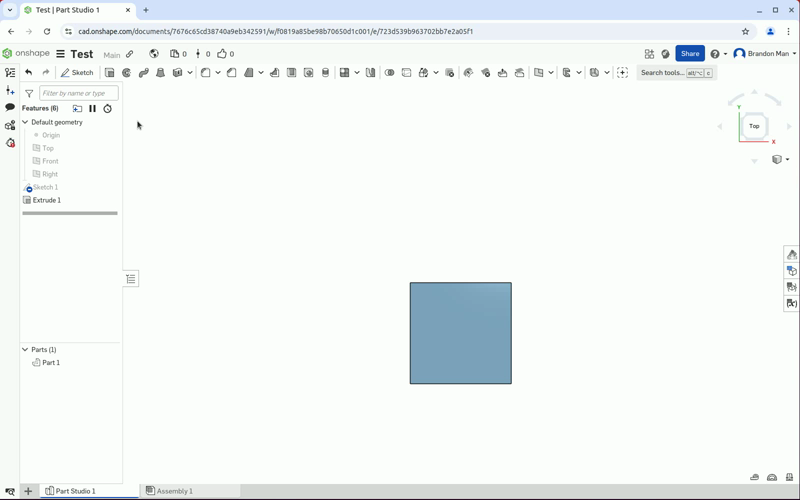
mouse_move(73, 189)
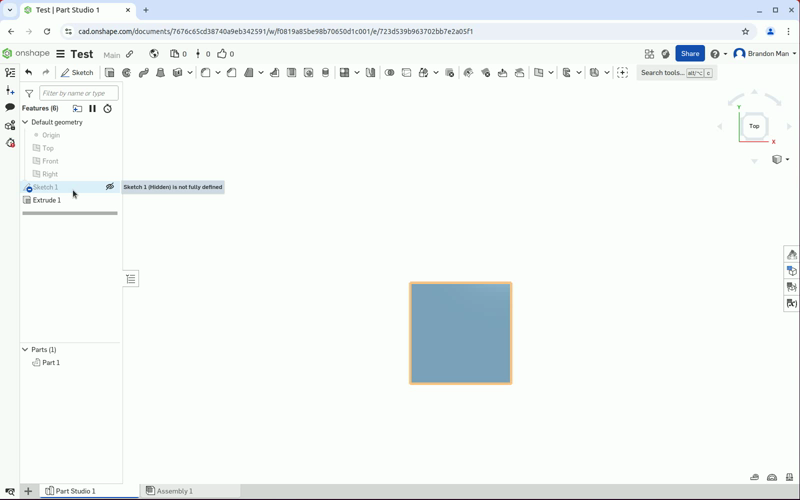
click(73, 189)
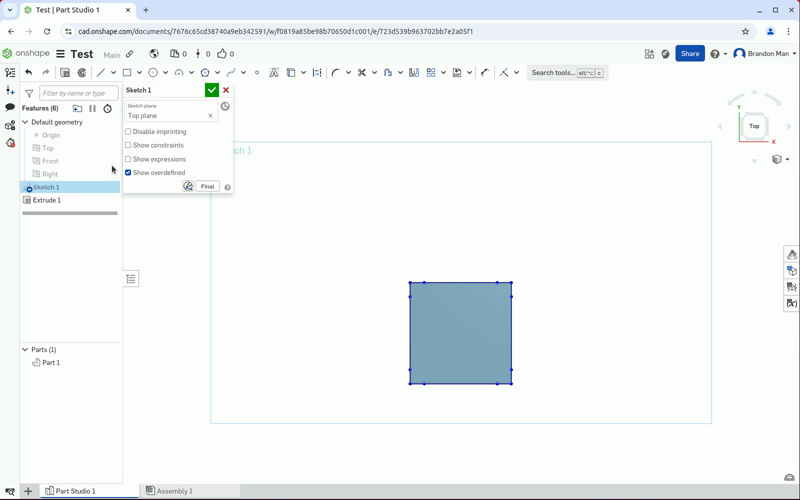
mouse_move(229, 92)
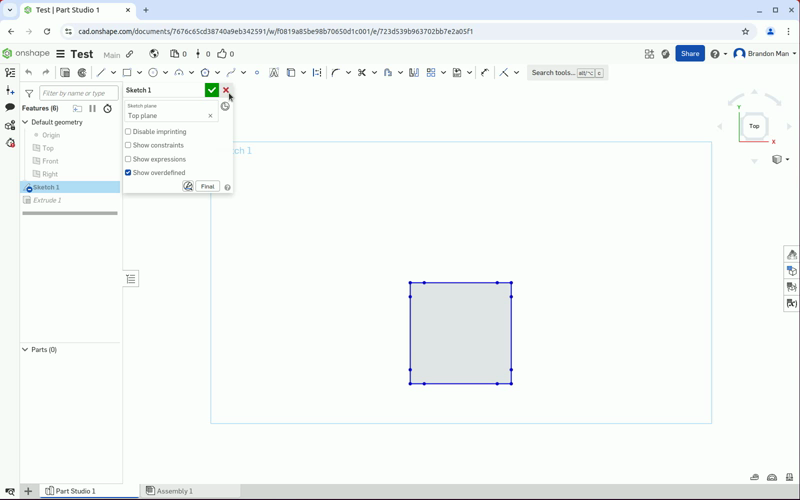
click(229, 92)
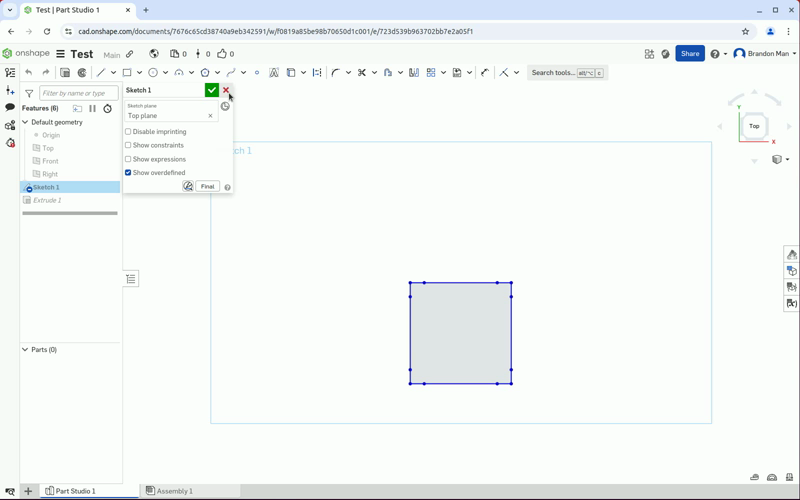
key(shift+s)
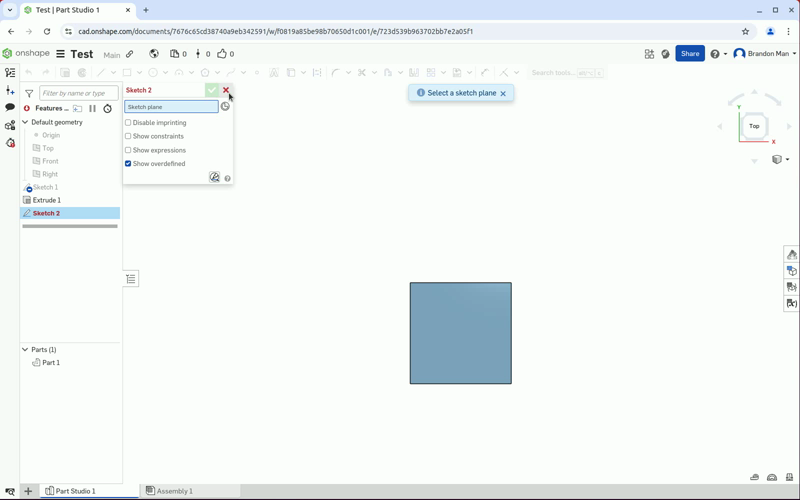
mouse_move(73, 150)
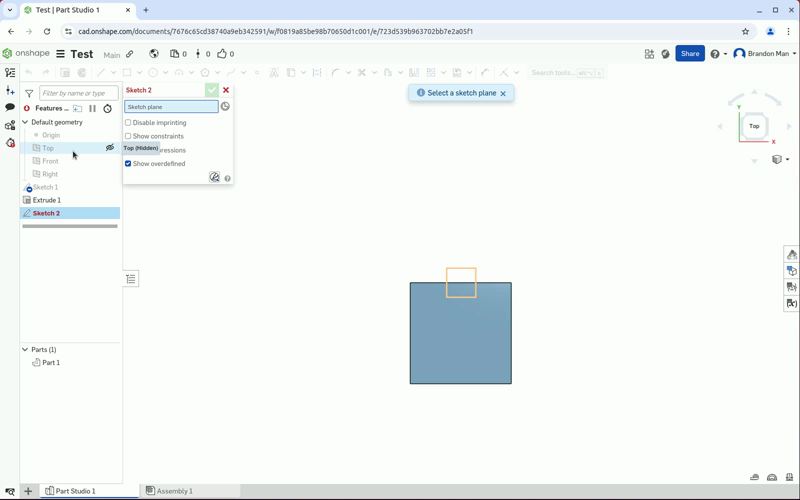
click(73, 150)
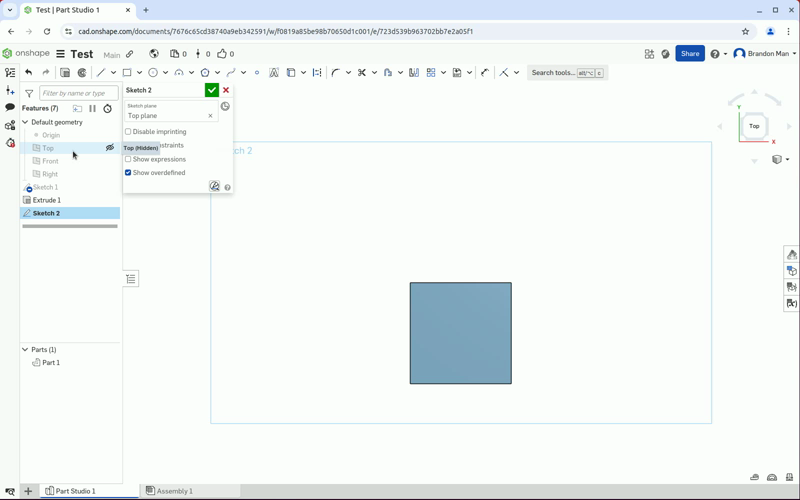
mouse_move(73, 352)
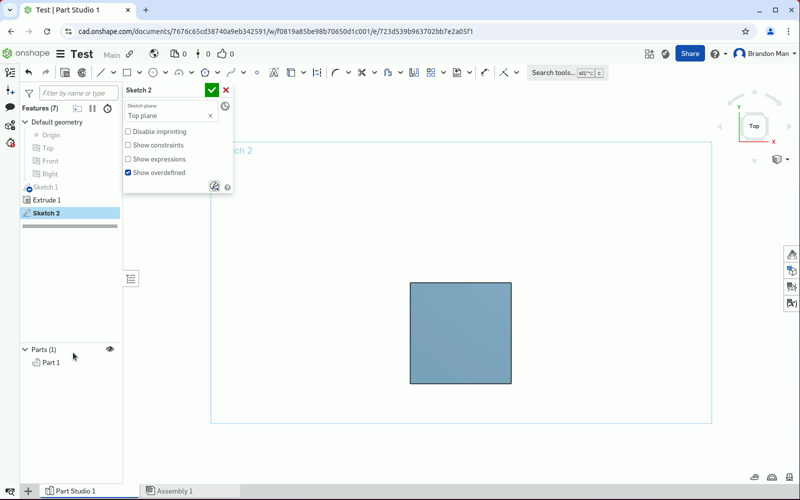
key(y)
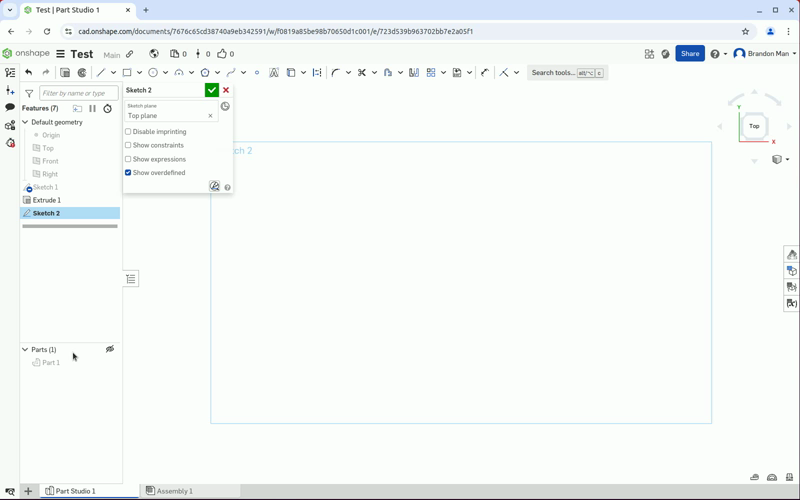
key(l)
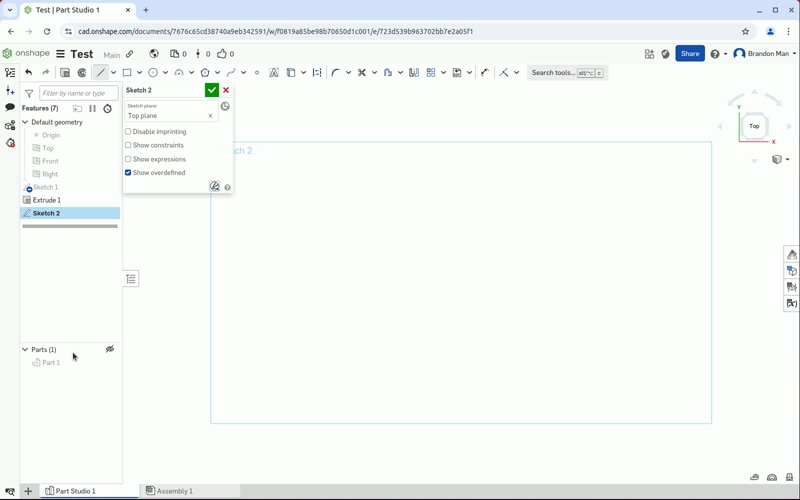
key_down(shift)
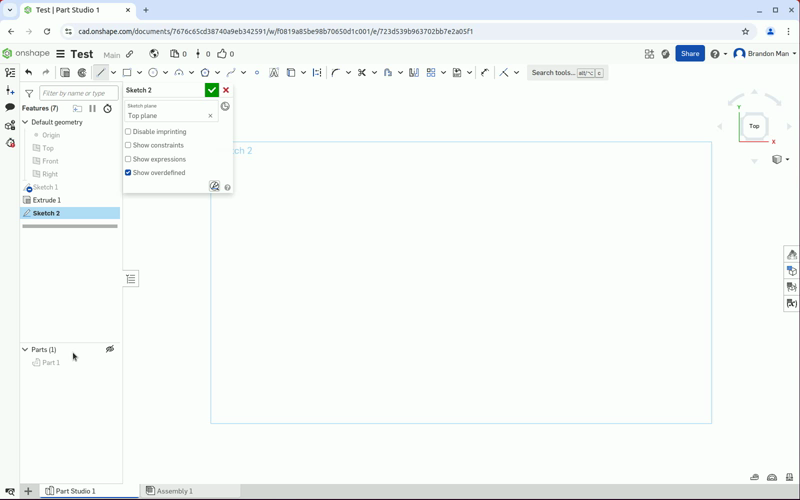
mouse_move(424, 282)
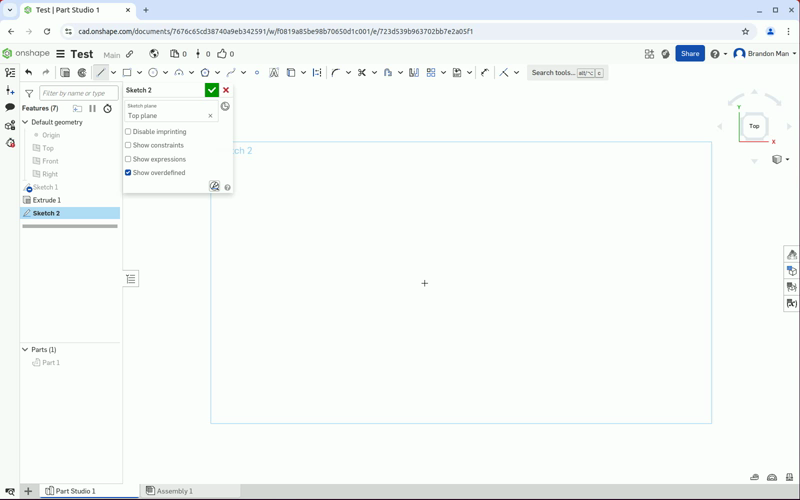
click(424, 282)
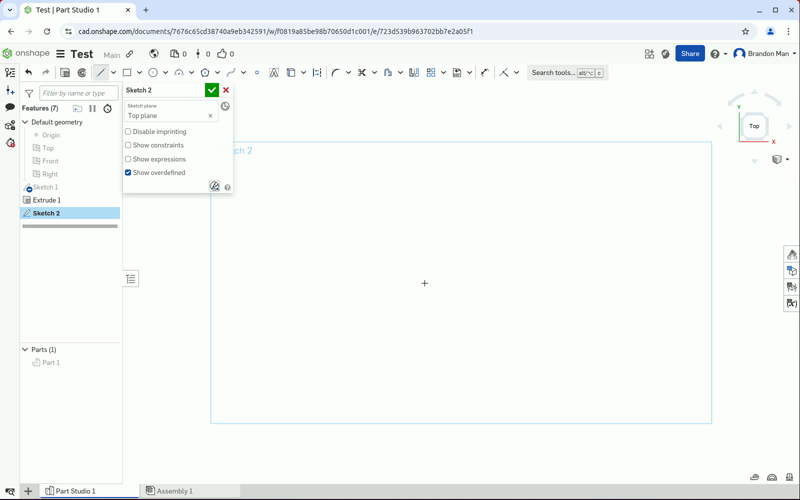
key_up(shift)
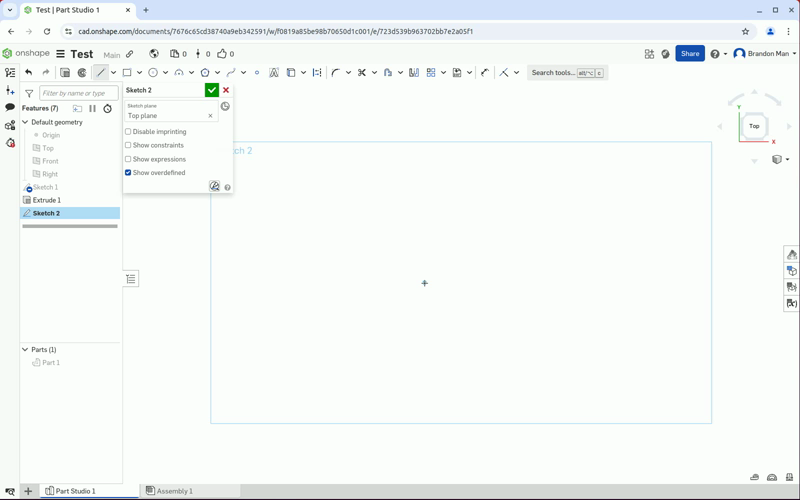
key_down(shift)
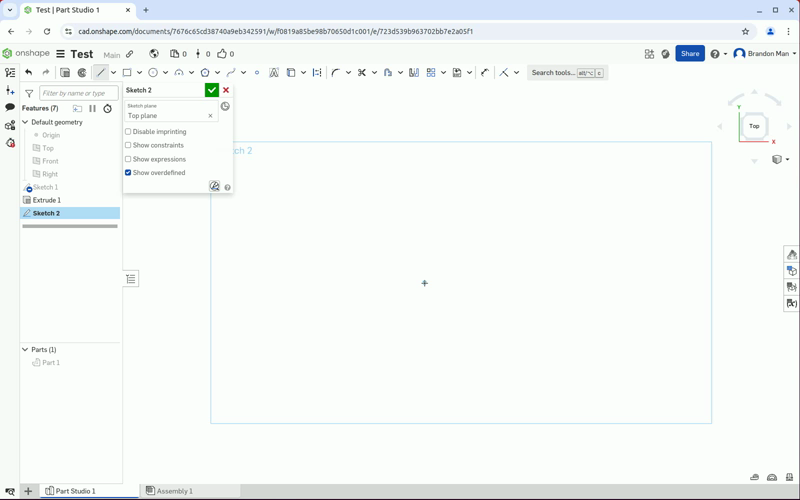
mouse_move(498, 282)
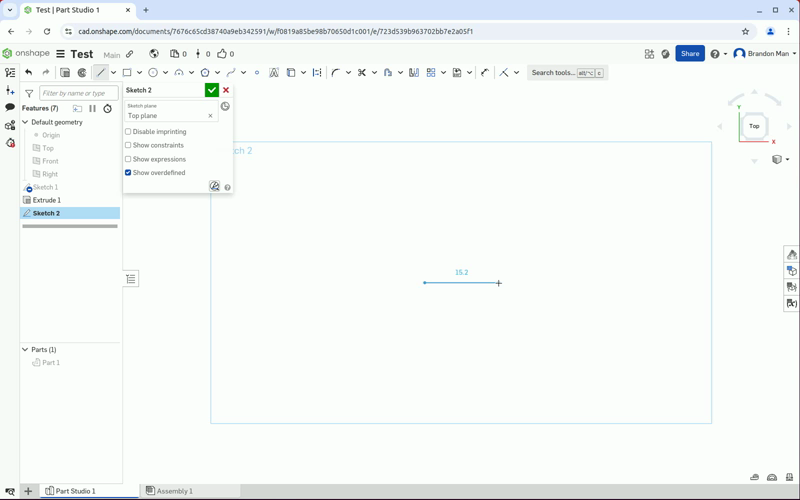
click(498, 282)
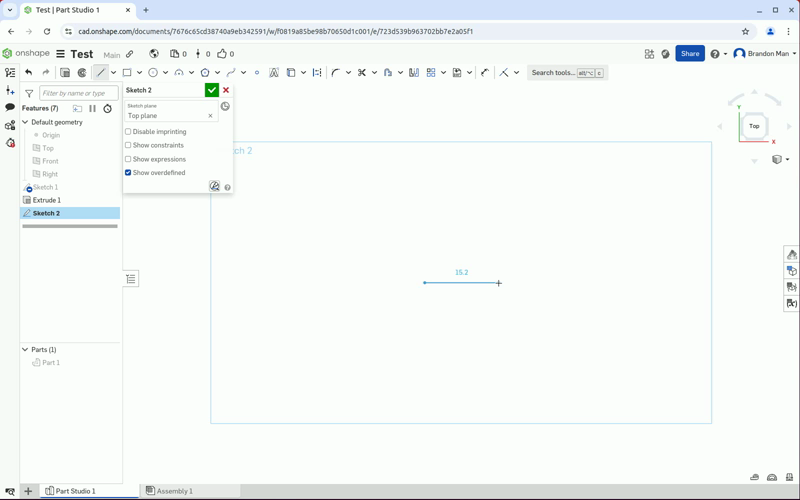
key_up(shift)
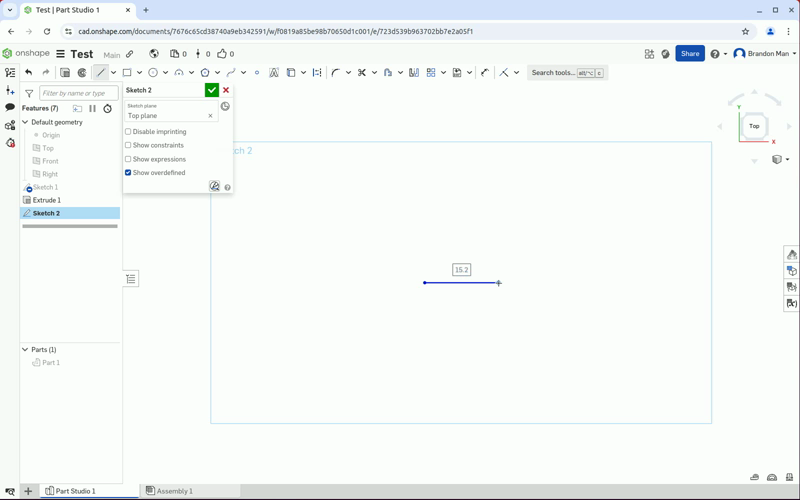
key_down(shift)
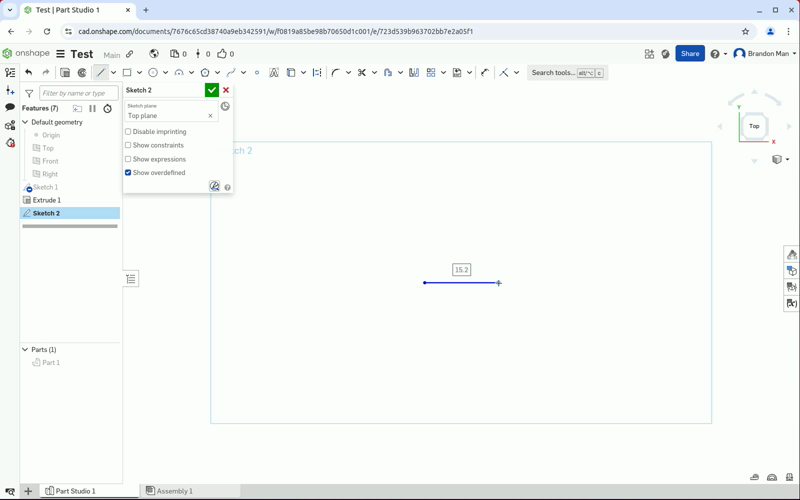
mouse_move(528, 282)
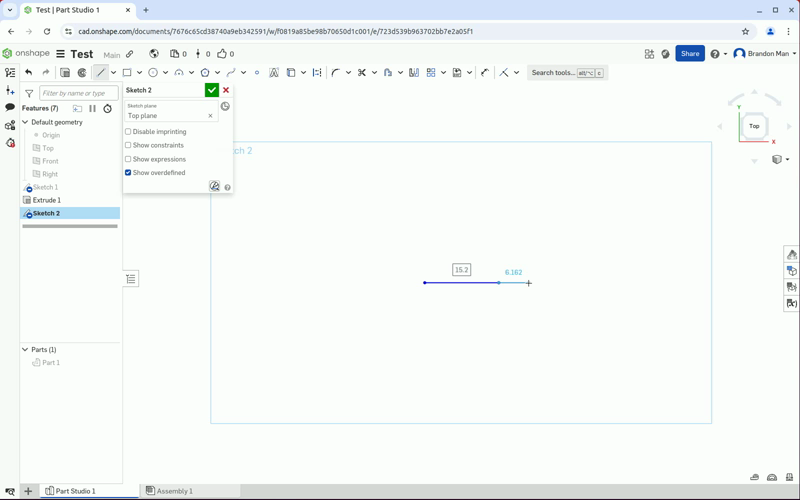
mouse_move(498, 271)
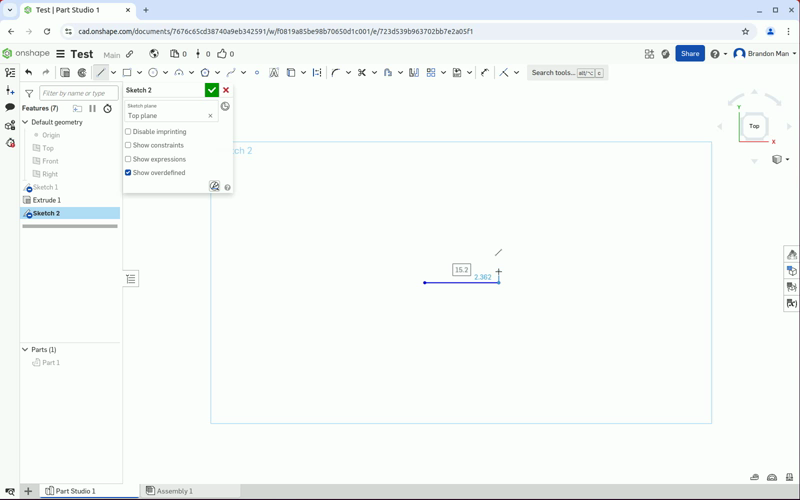
click(498, 271)
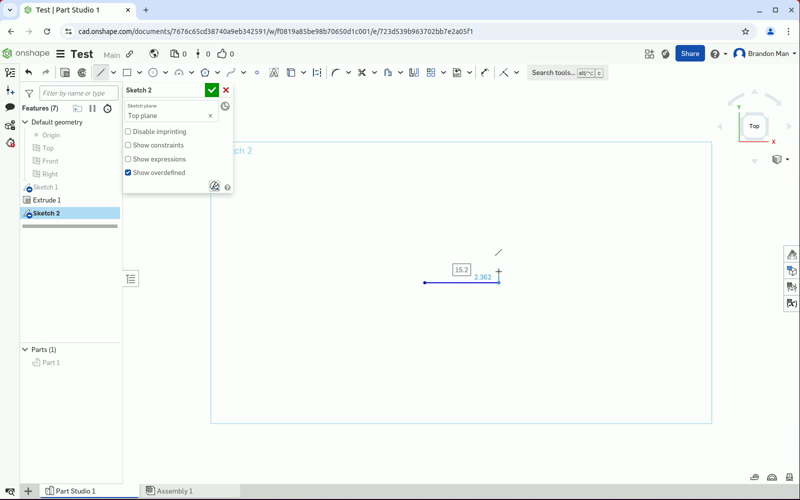
key_up(shift)
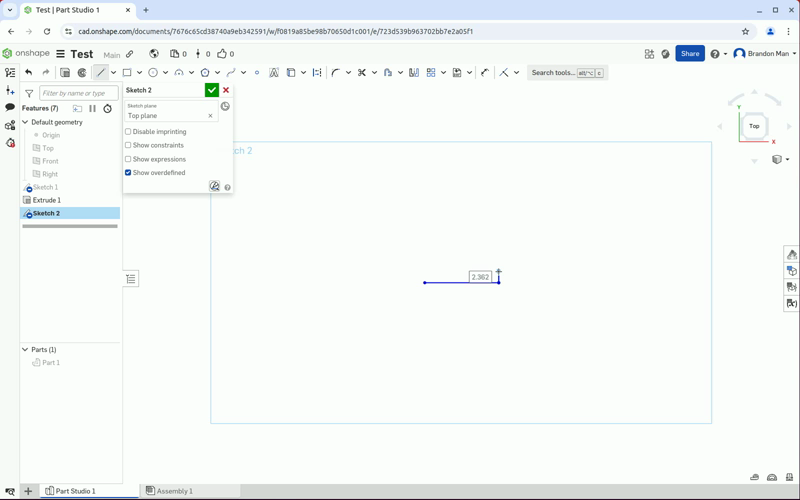
key_down(shift)
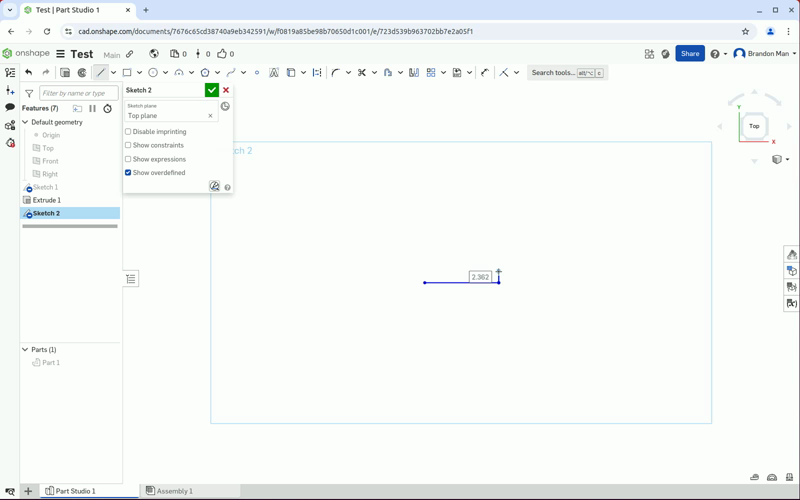
mouse_move(424, 271)
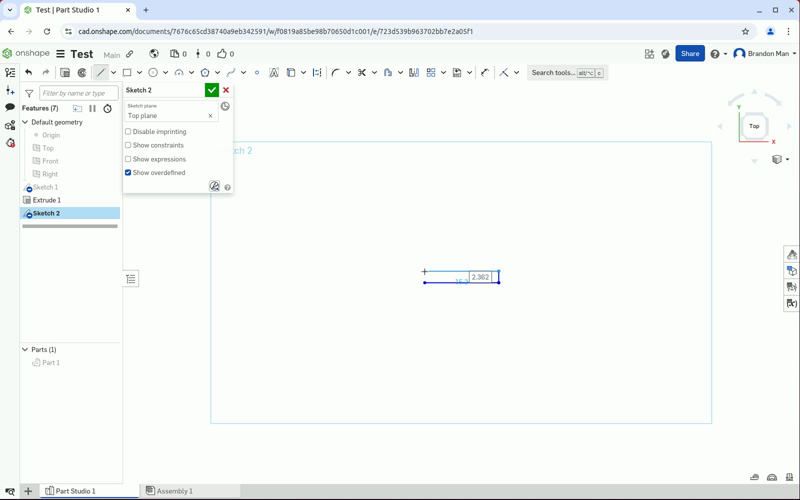
click(424, 271)
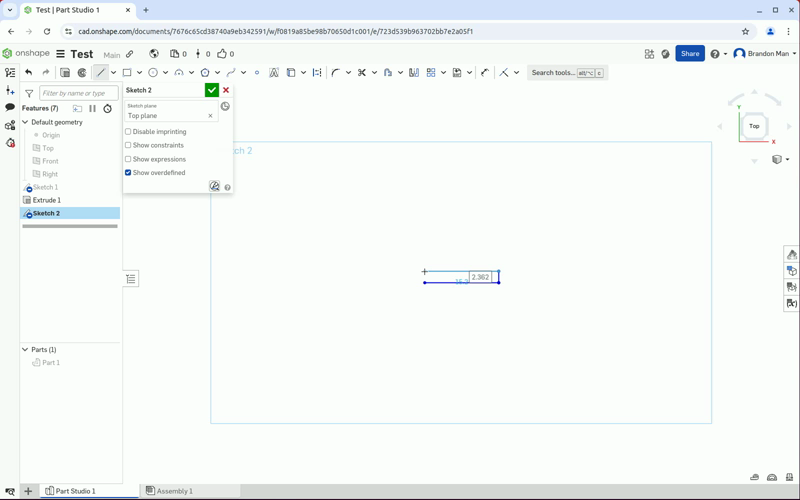
key_up(shift)
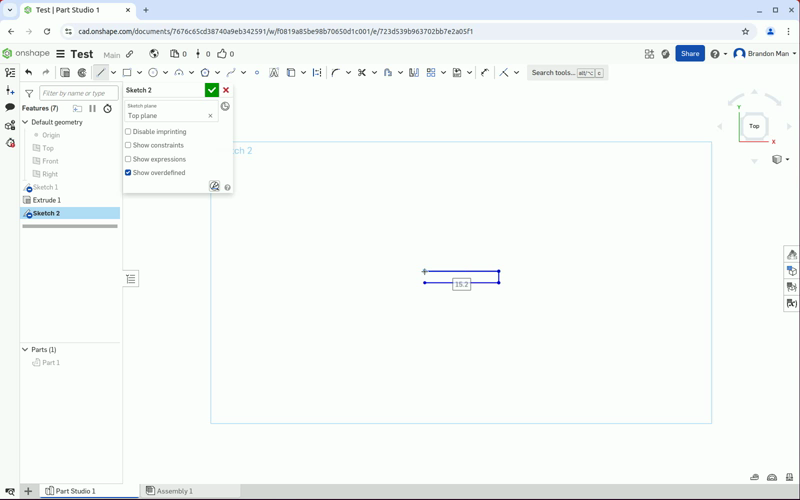
mouse_move(454, 271)
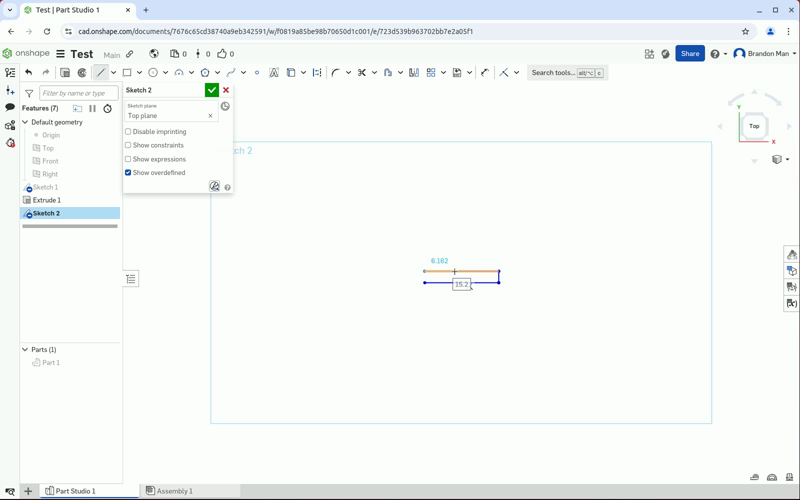
key_down(shift)
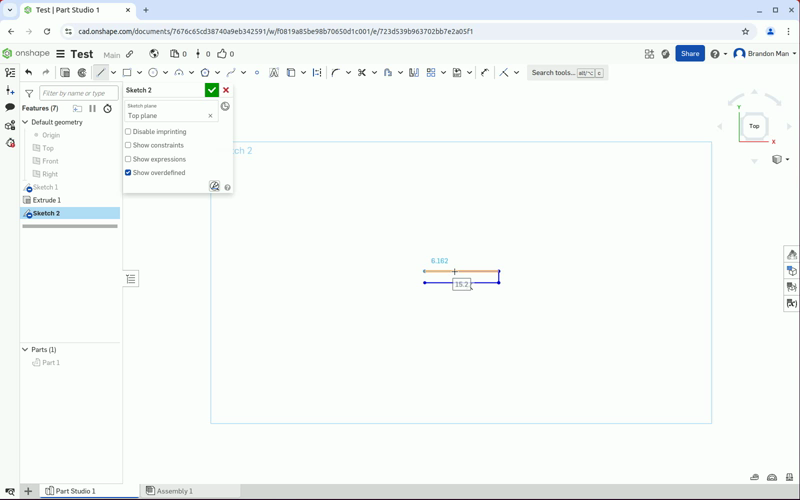
mouse_move(424, 282)
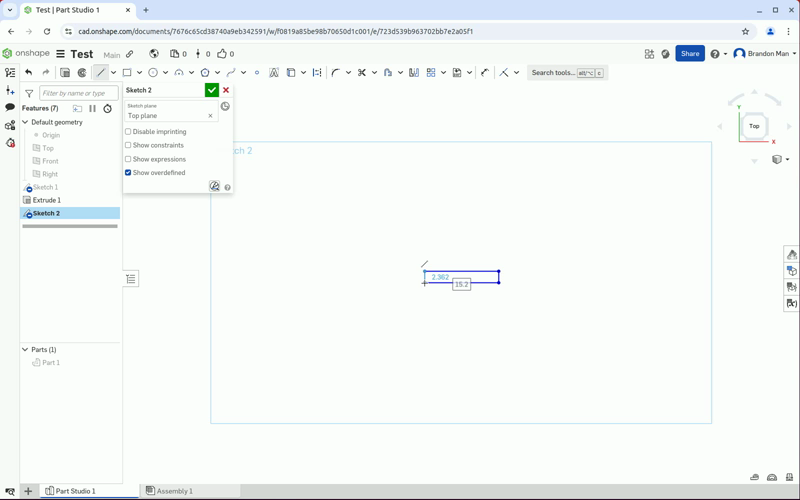
key_up(shift)
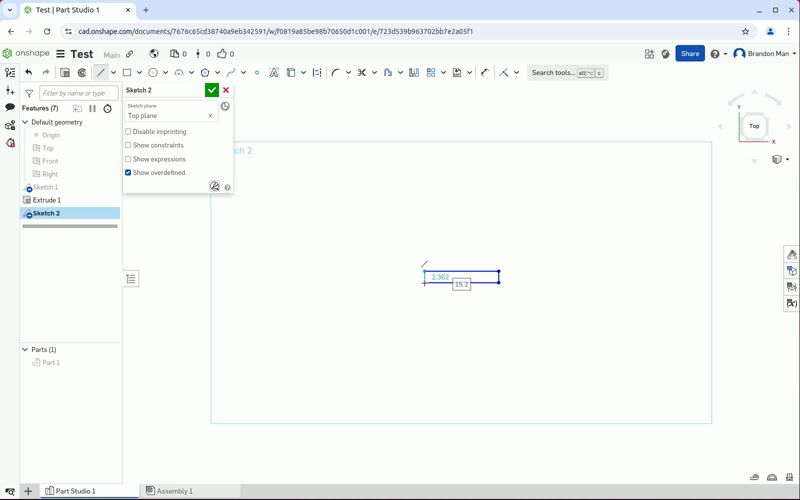
click(424, 282)
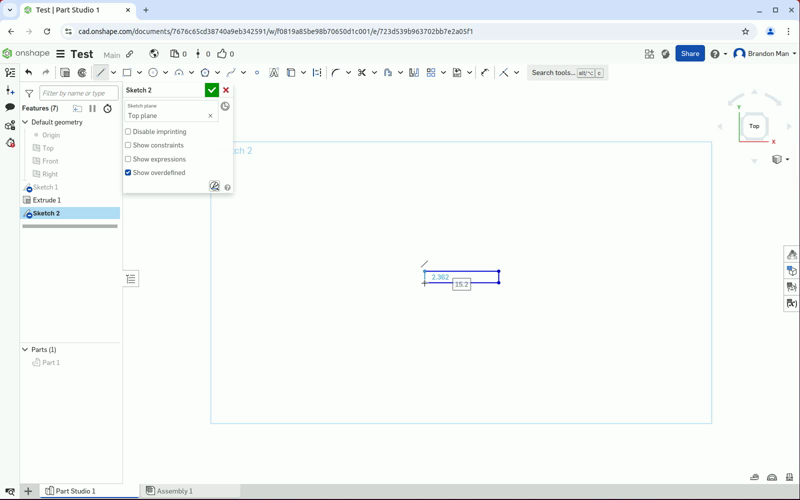
key(esc)
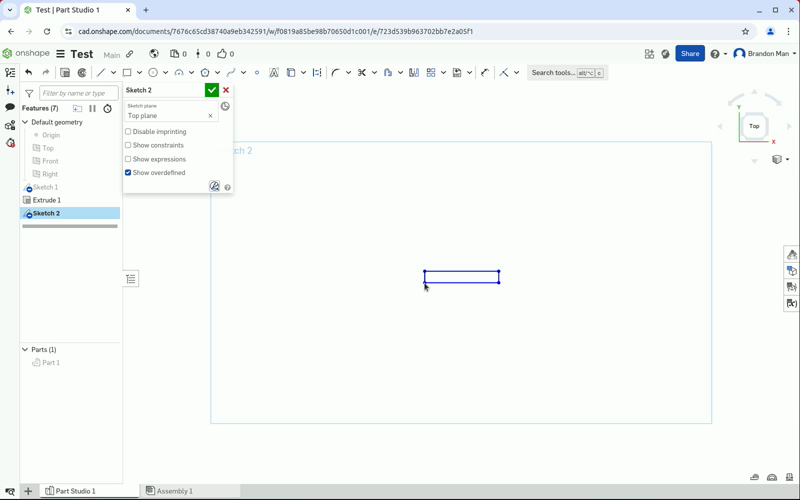
mouse_move(454, 272)
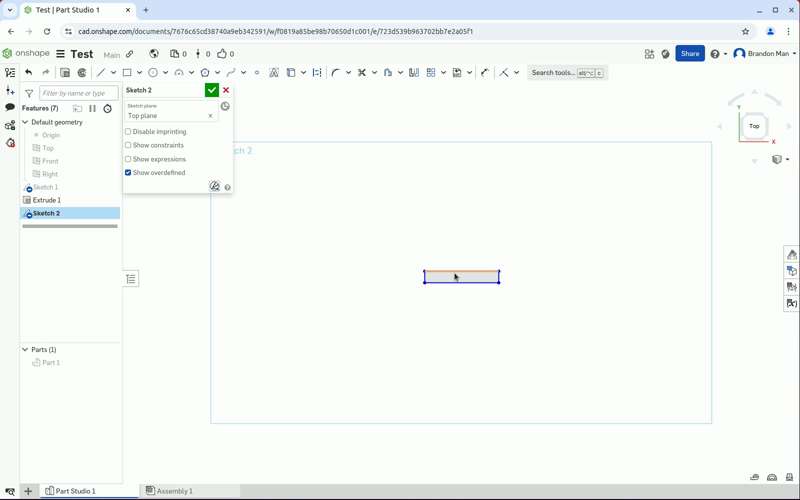
scroll(6)
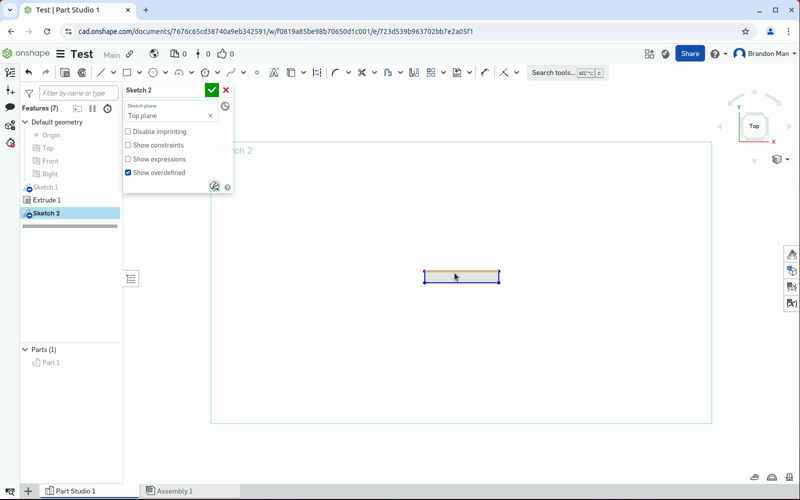
scroll(6)
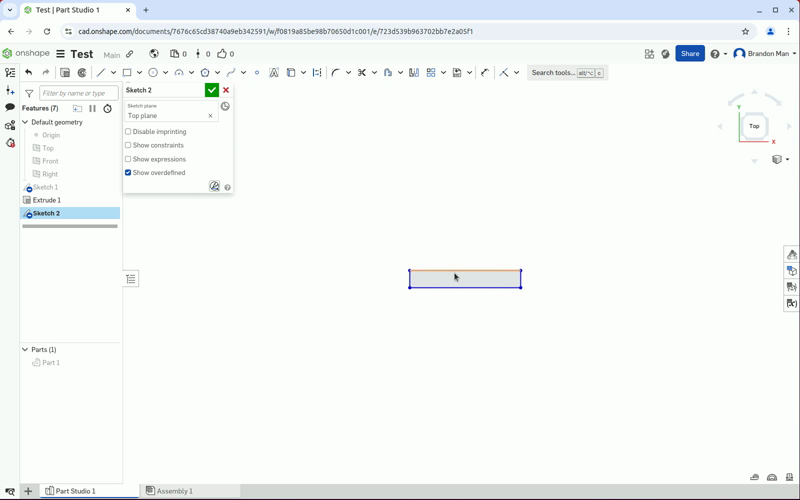
scroll(6)
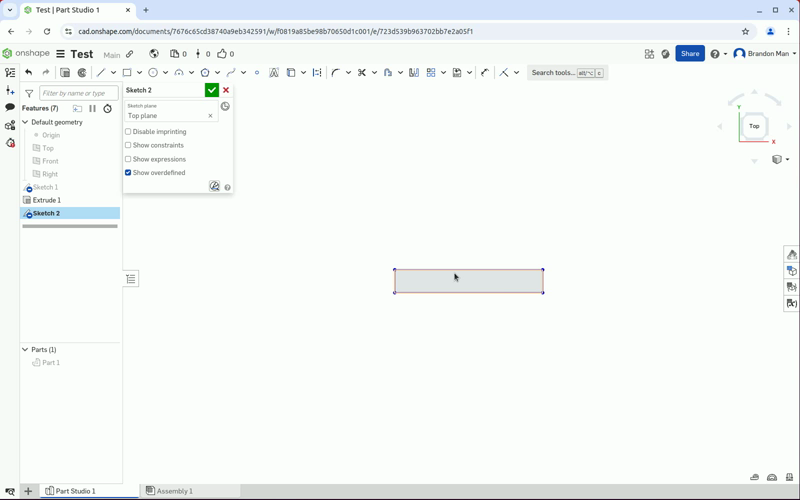
scroll(6)
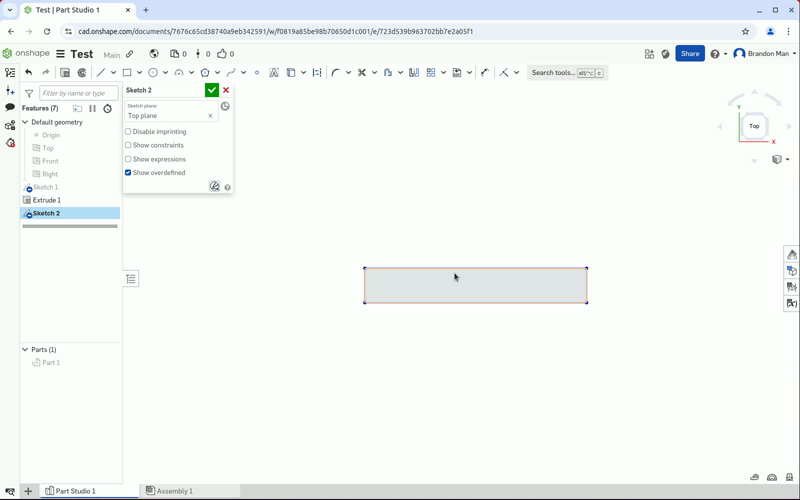
scroll(6)
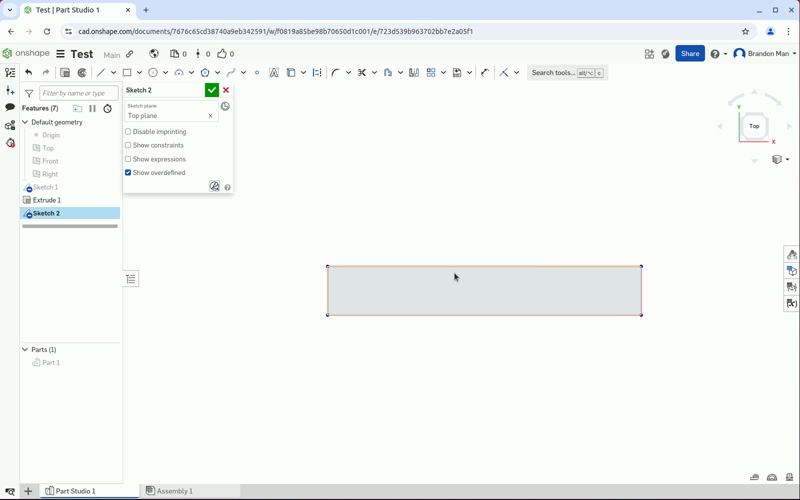
scroll(6)
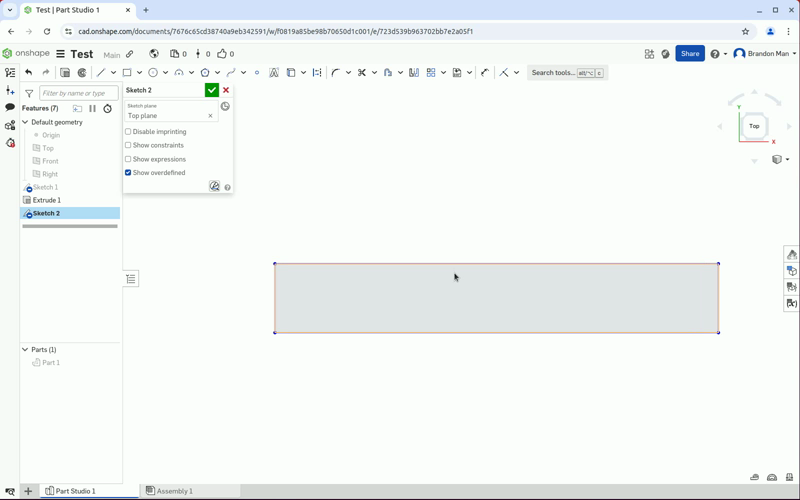
scroll(6)
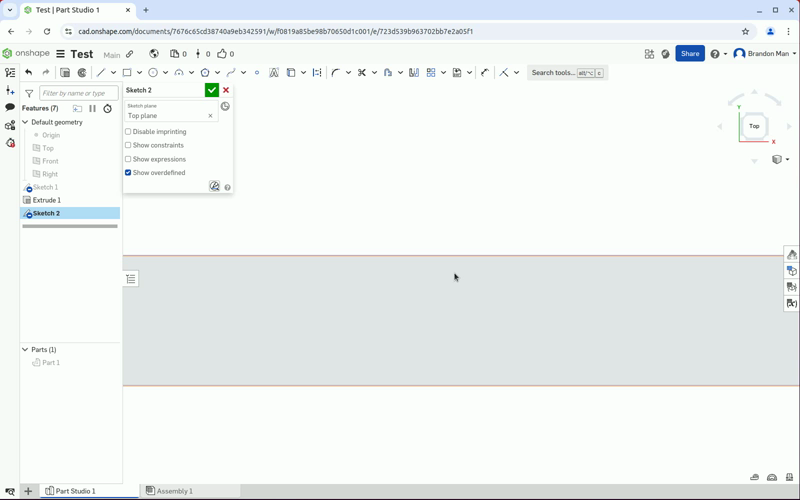
click(454, 272)
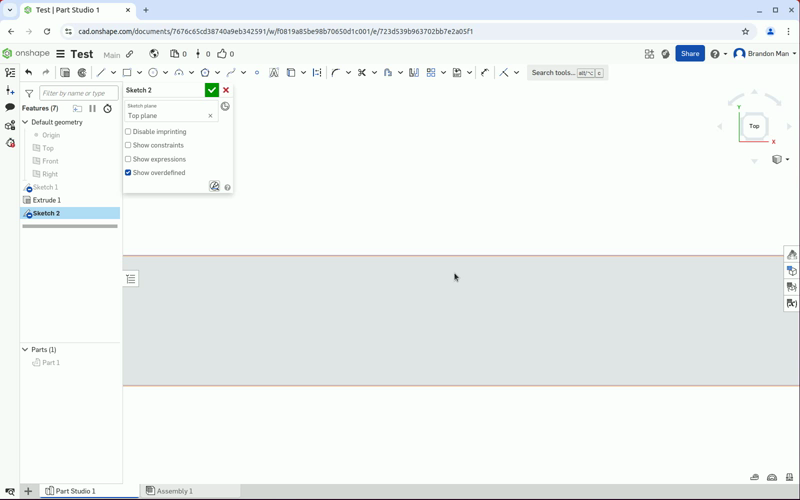
scroll(-6)
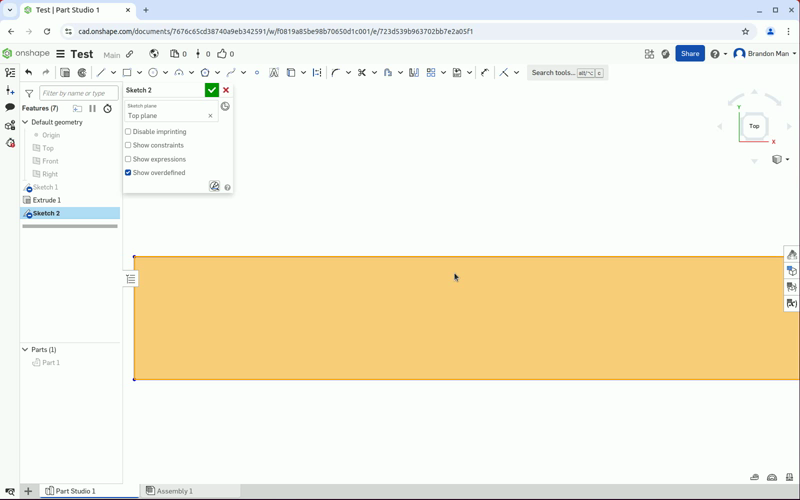
scroll(-6)
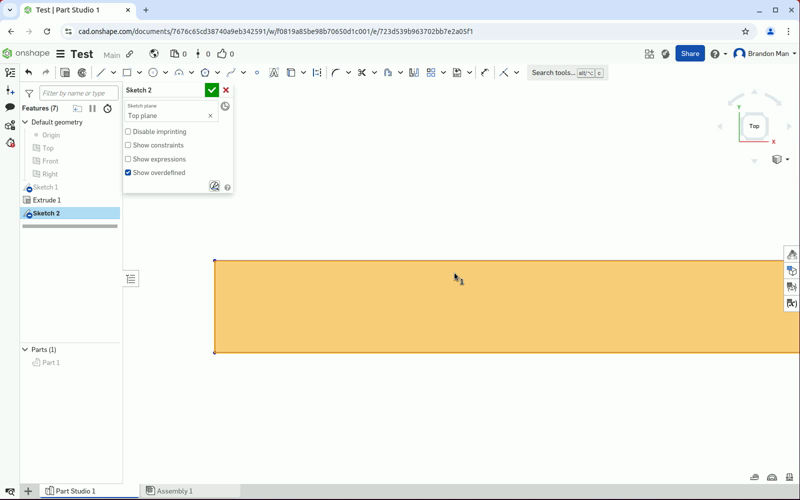
scroll(-6)
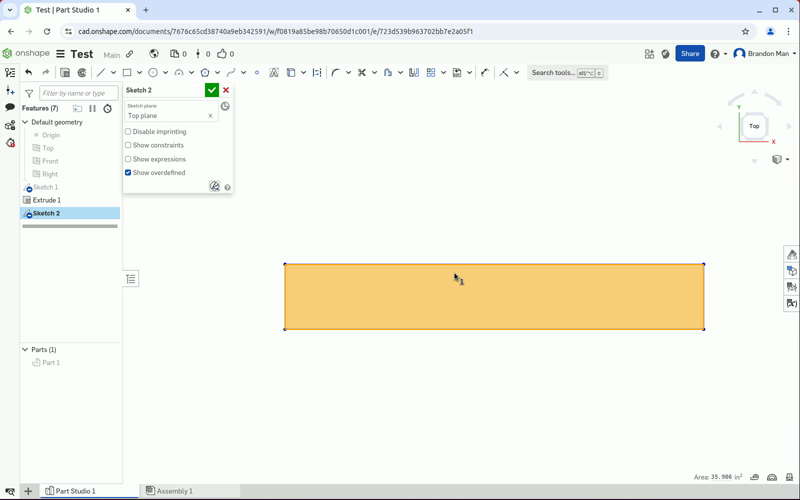
scroll(-6)
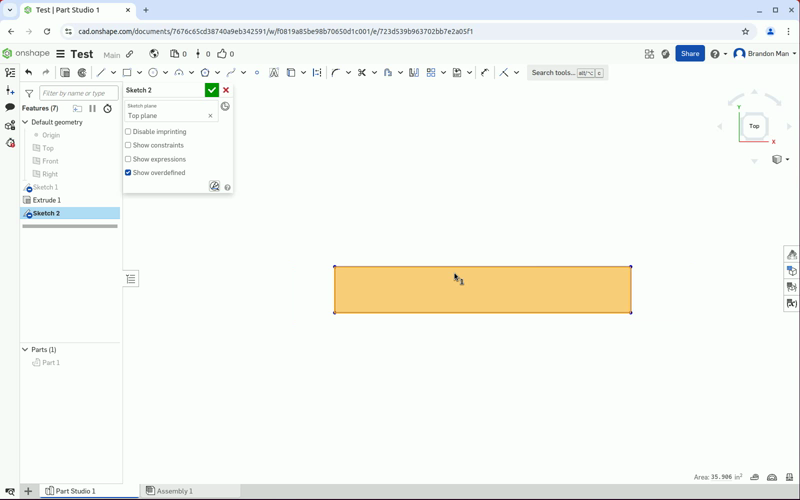
scroll(-6)
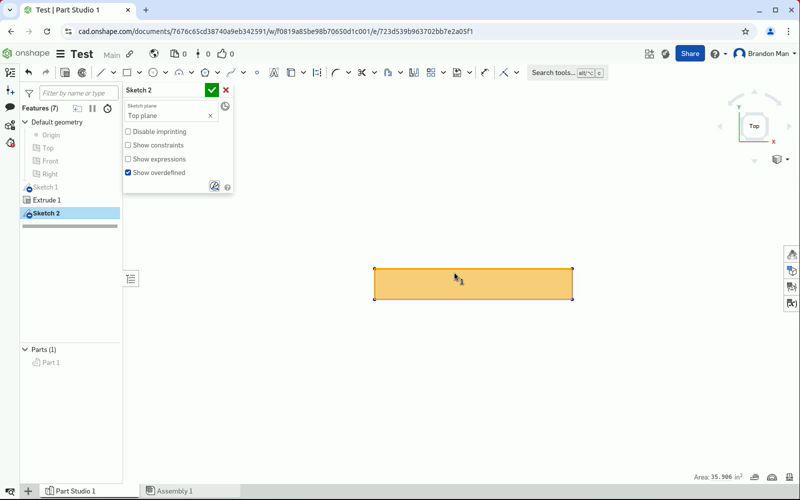
scroll(-6)
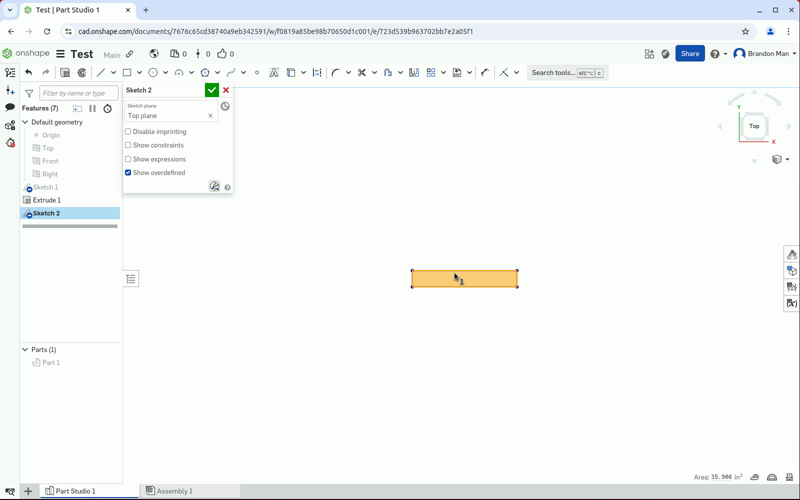
scroll(-6)
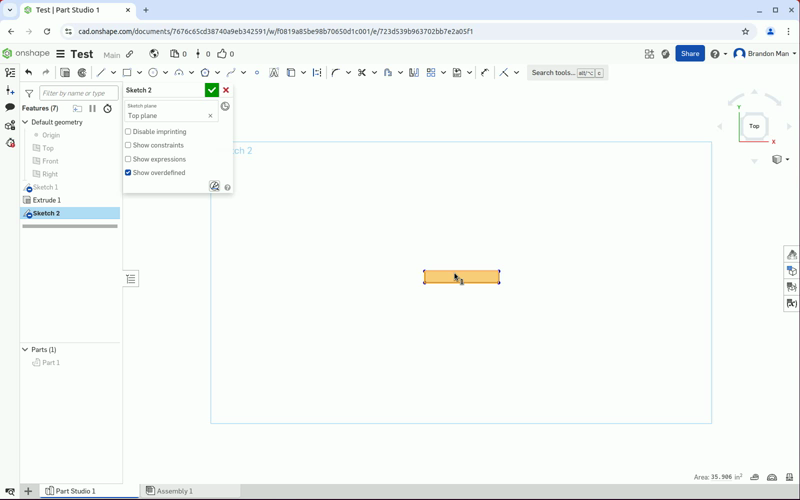
mouse_move(73, 352)
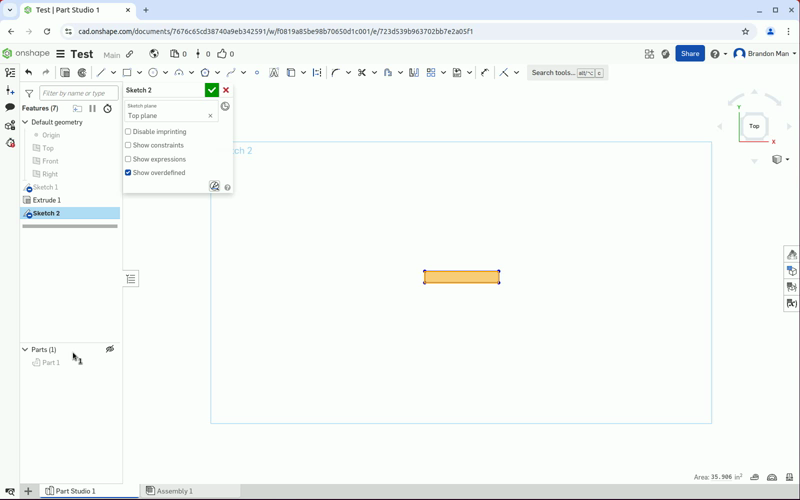
key(shift+y)
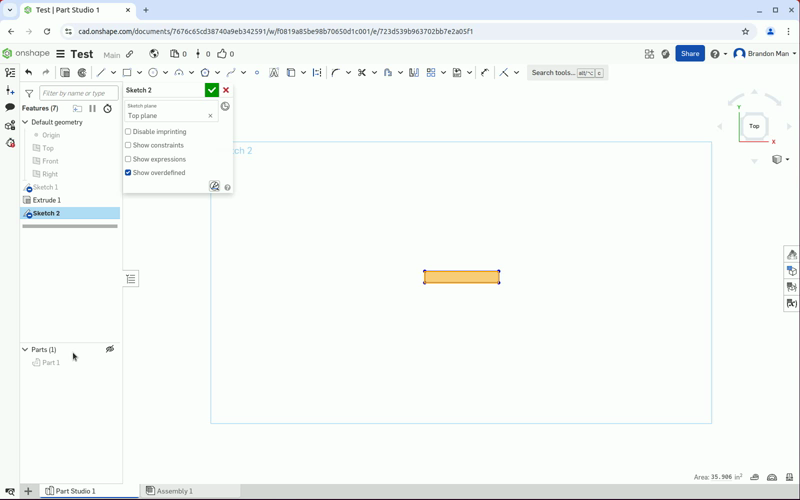
key(shift+e)
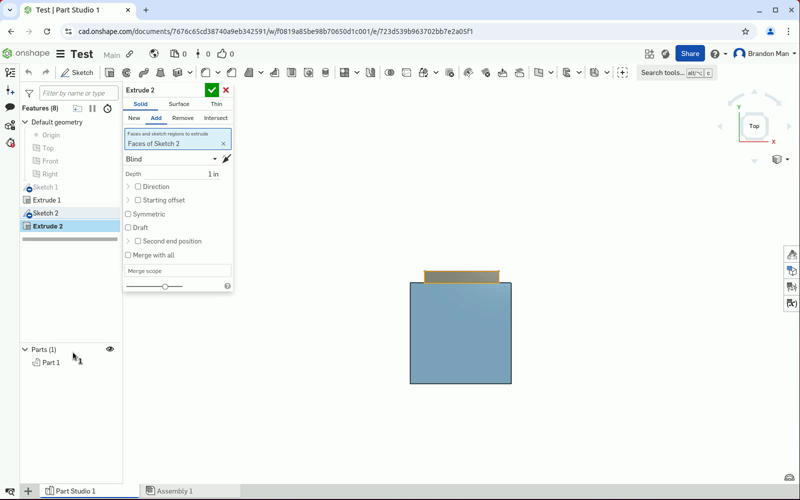
mouse_move(143, 106)
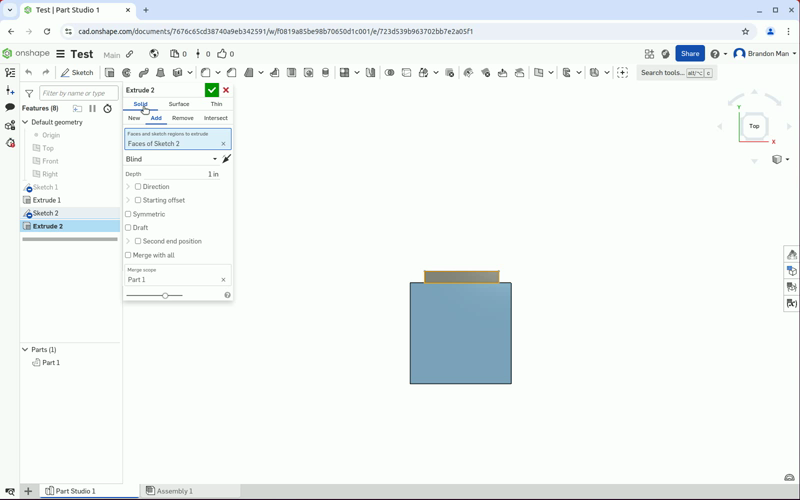
click(143, 106)
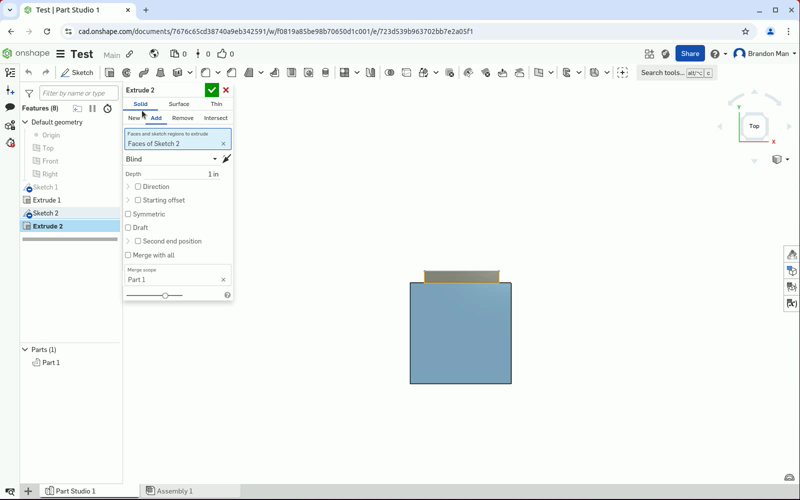
mouse_move(137, 120)
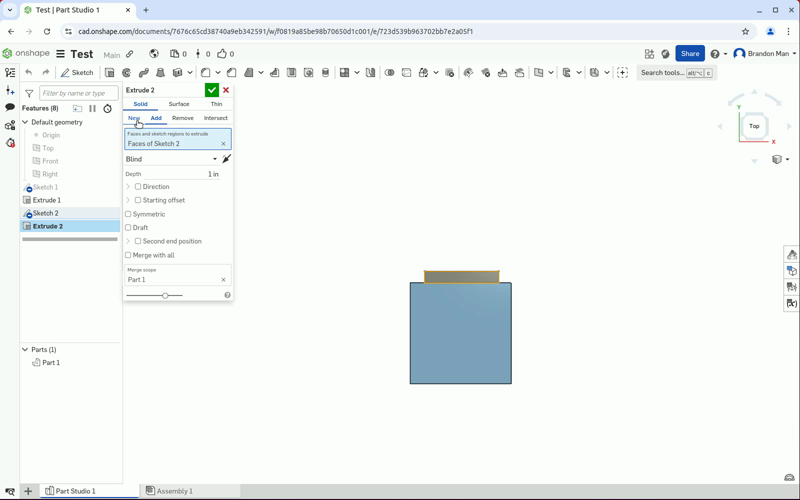
click(137, 120)
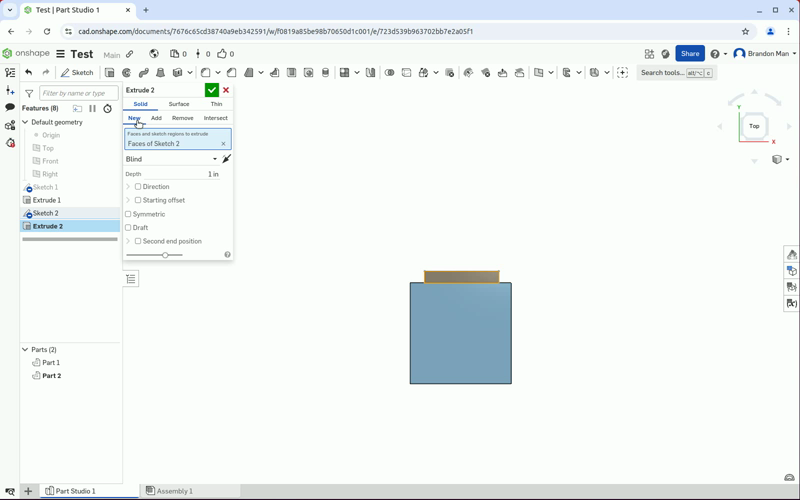
key(tab, 4)
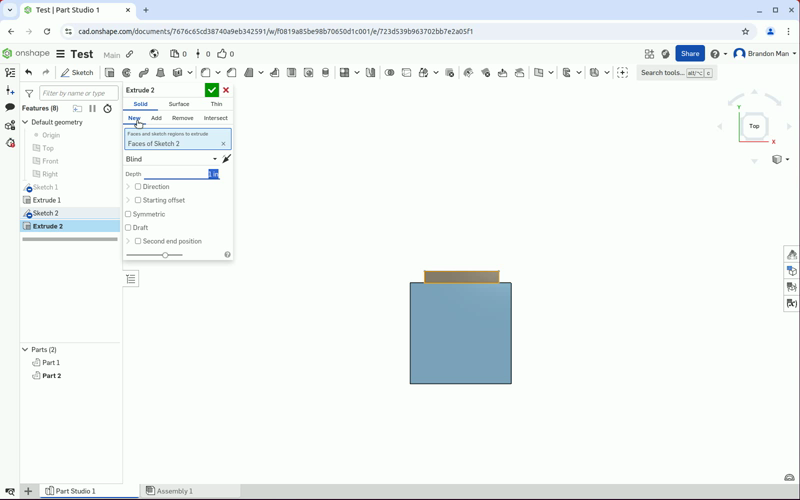
text(1.204)
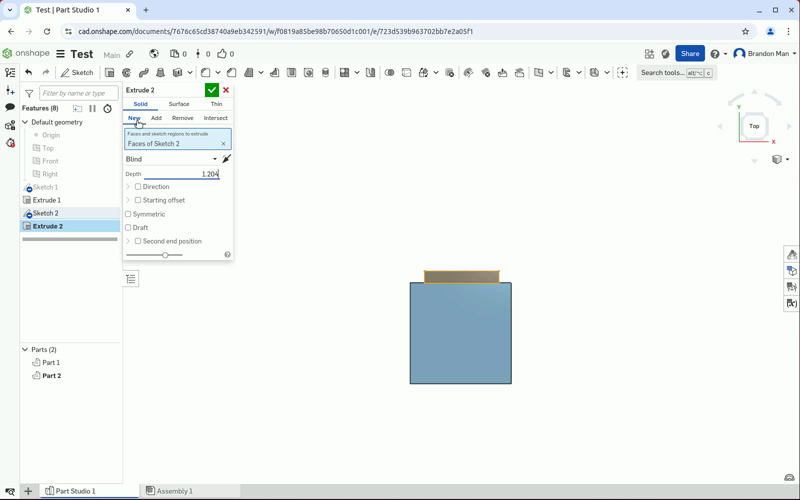
key(enter)
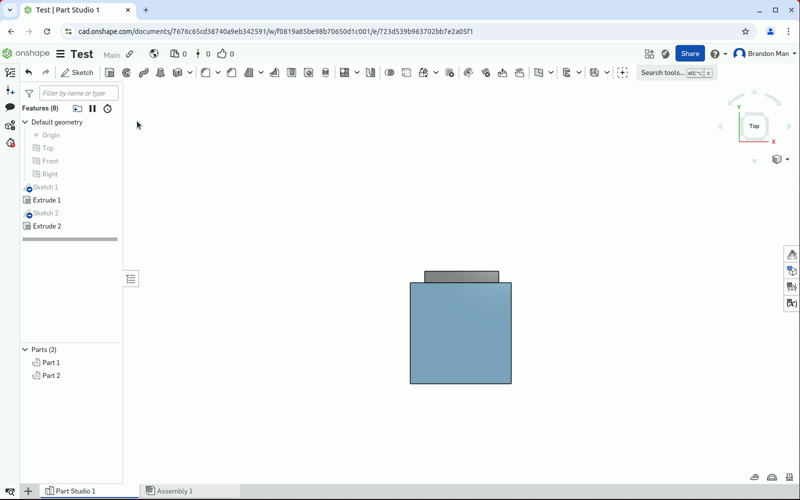
key(shift+h)
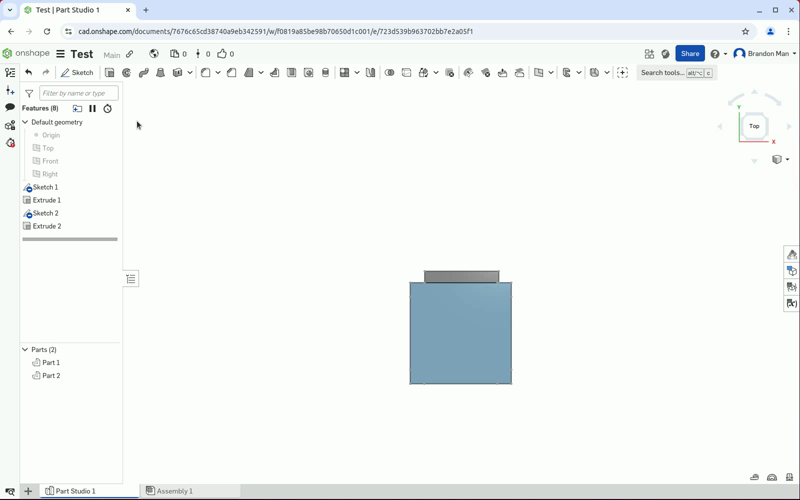
key(shift+h)
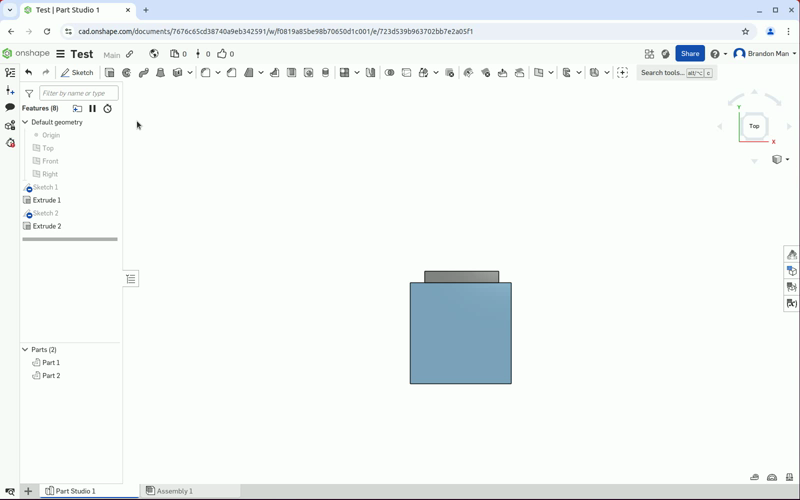
mouse_move(73, 189)
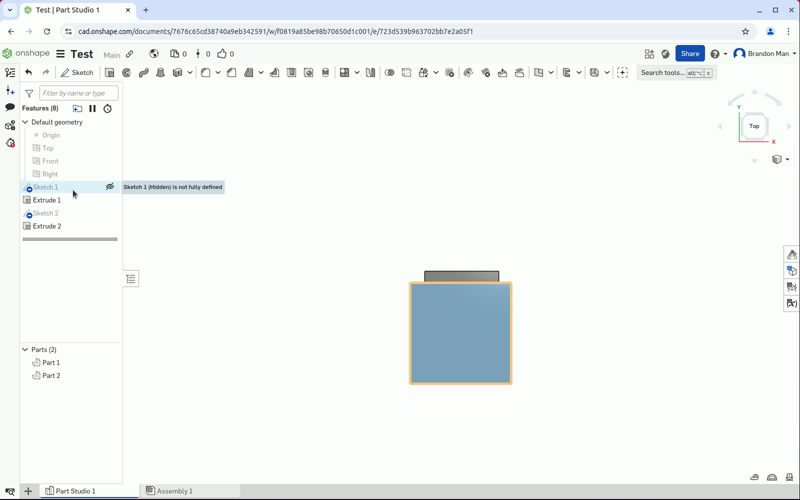
click(73, 189)
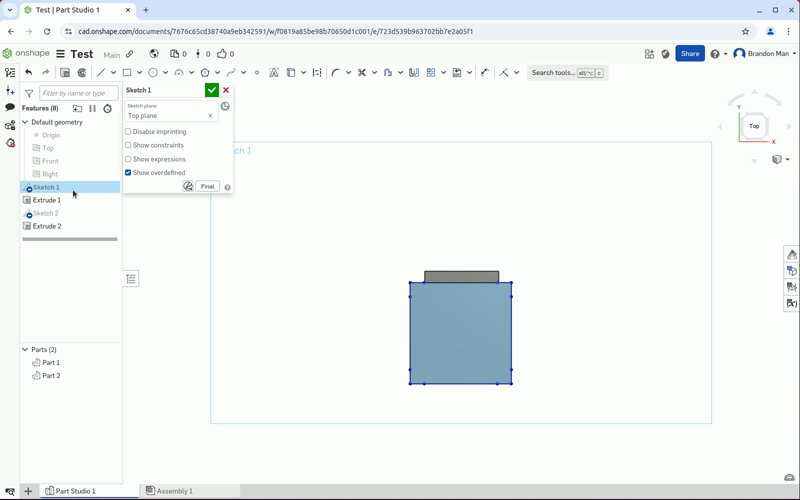
mouse_move(229, 92)
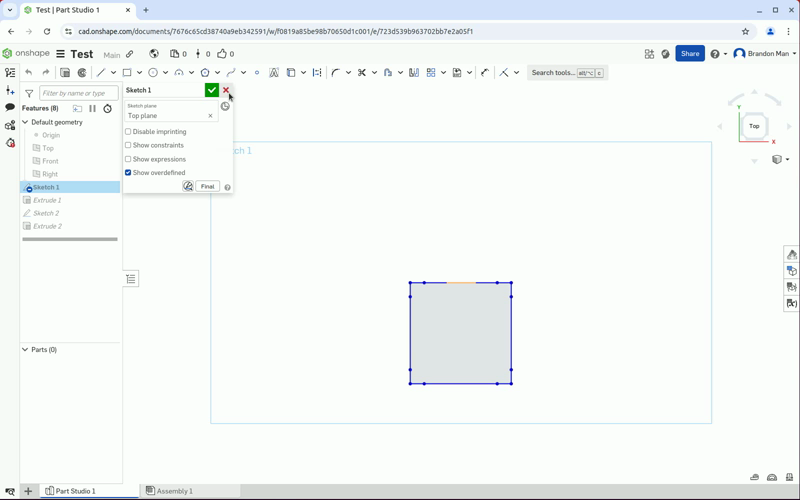
click(229, 92)
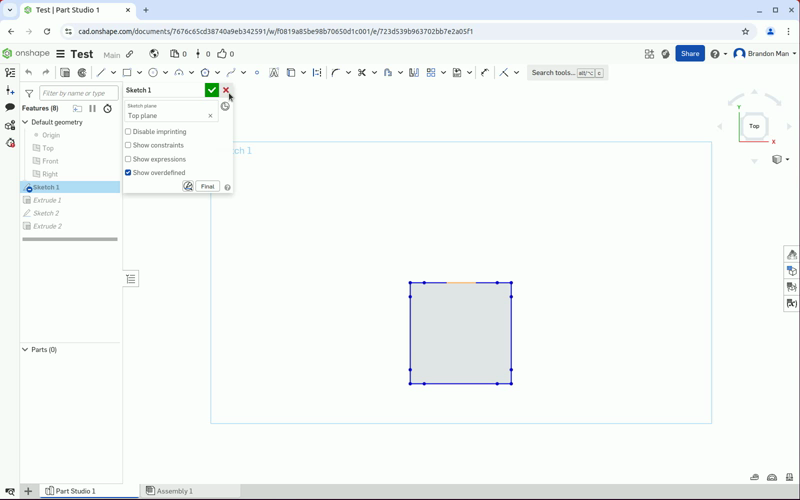
key(shift+s)
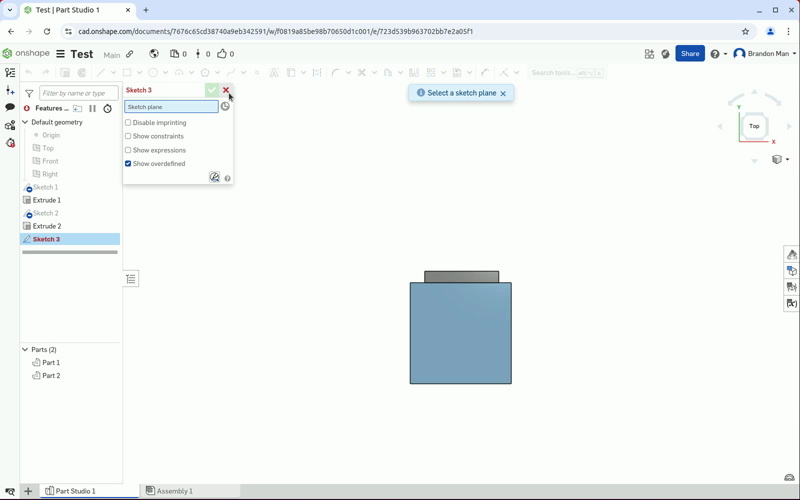
mouse_move(73, 150)
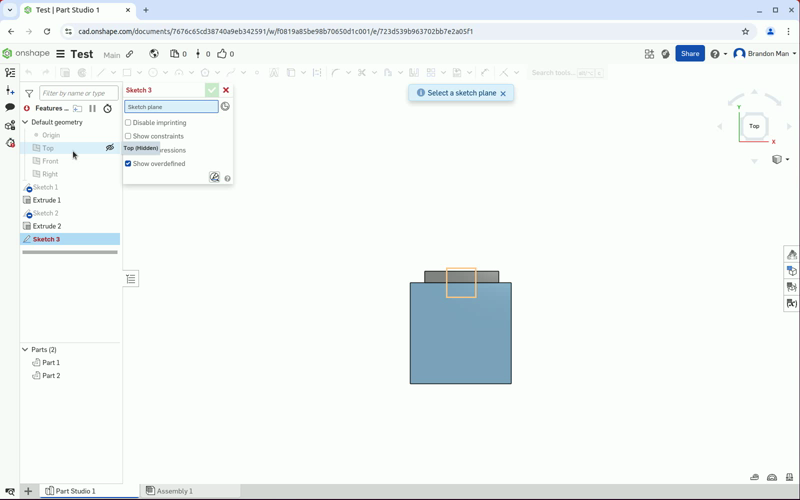
click(73, 150)
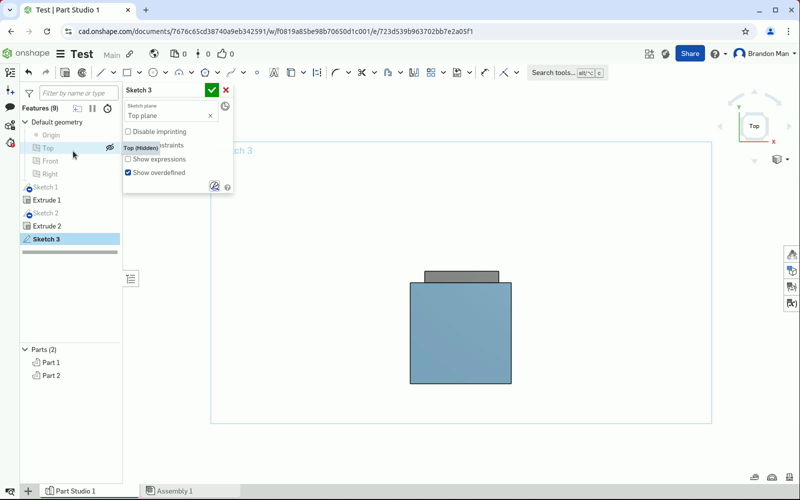
mouse_move(73, 352)
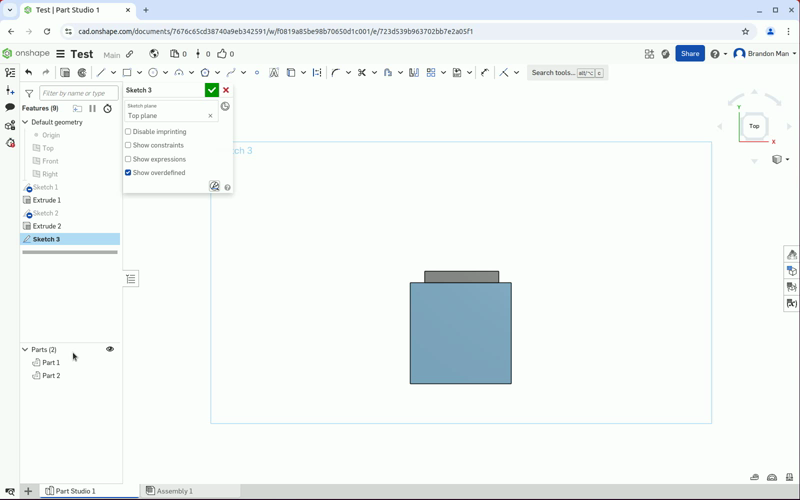
key(y)
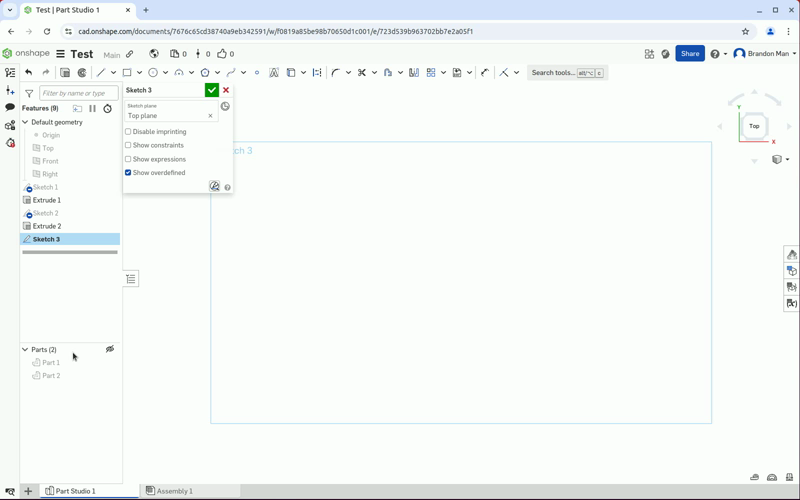
key(l)
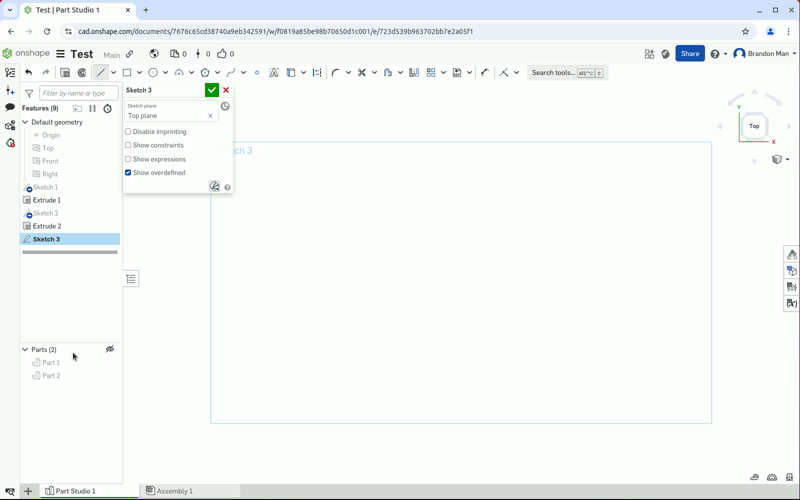
key_down(shift)
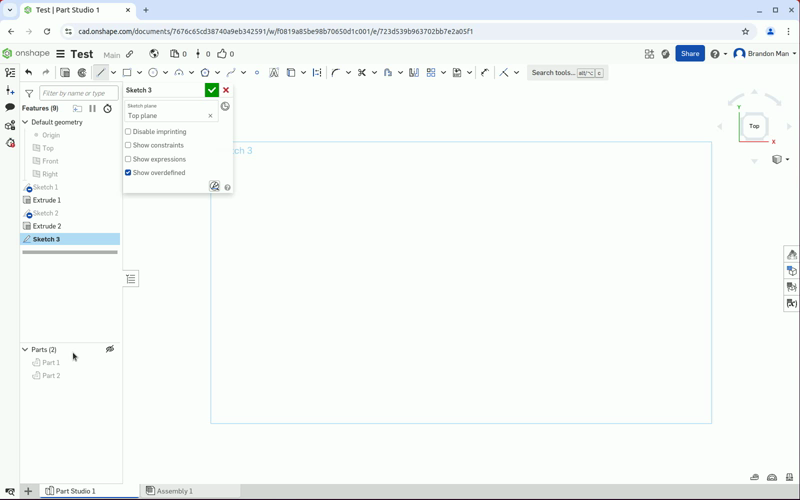
mouse_move(398, 369)
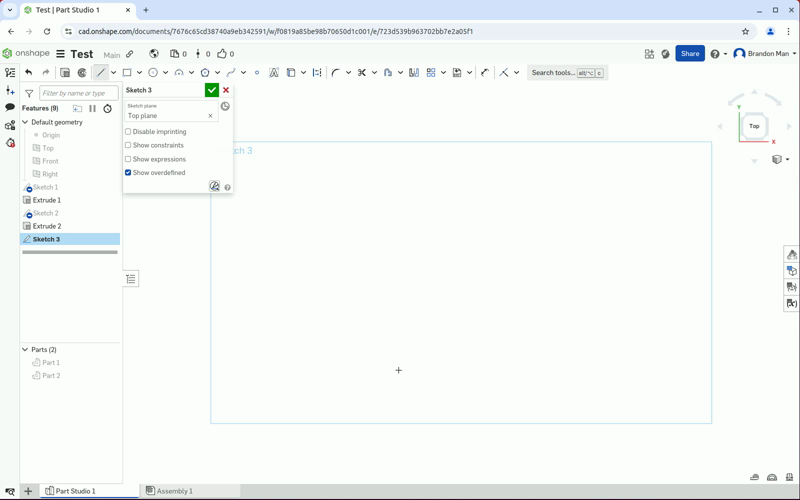
click(398, 369)
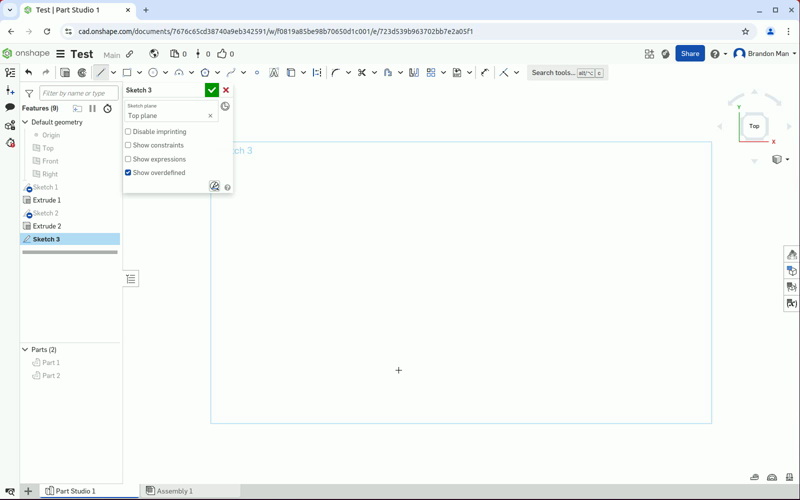
key_up(shift)
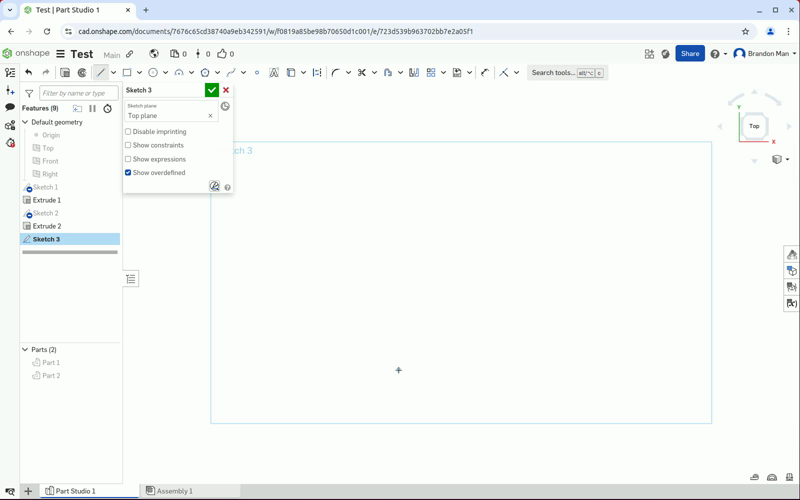
key_down(shift)
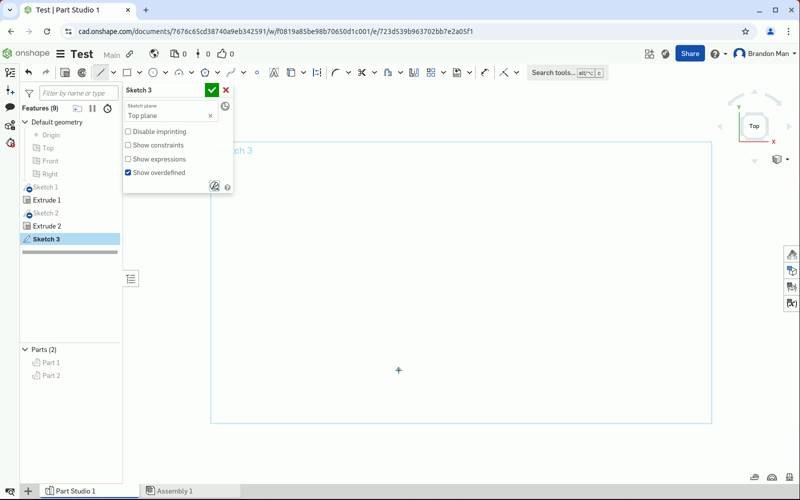
mouse_move(428, 369)
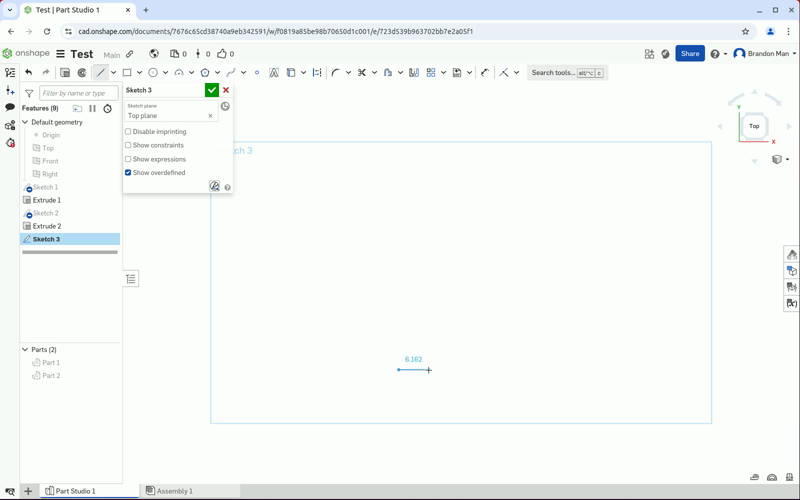
mouse_move(410, 369)
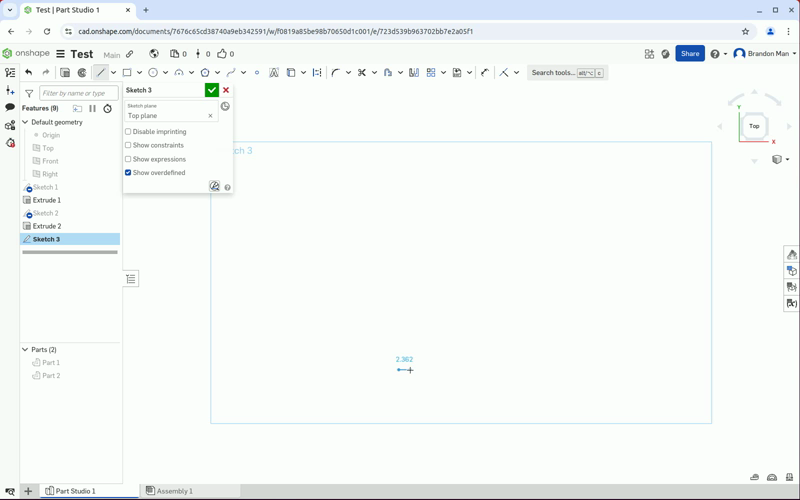
click(410, 369)
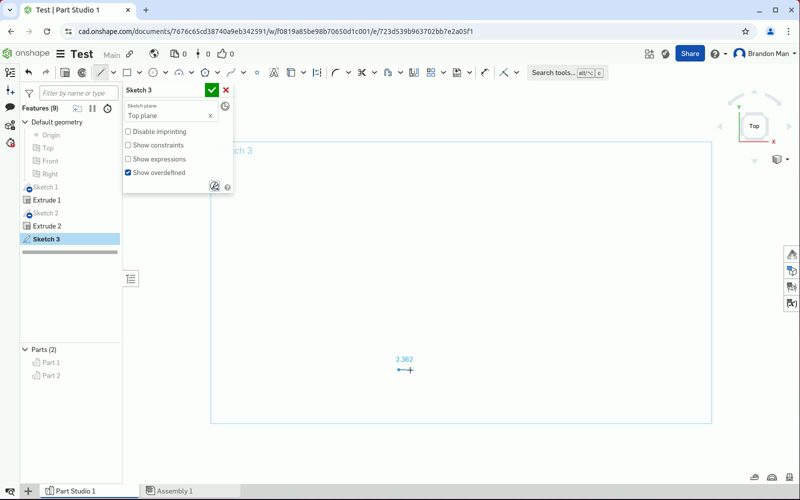
key_up(shift)
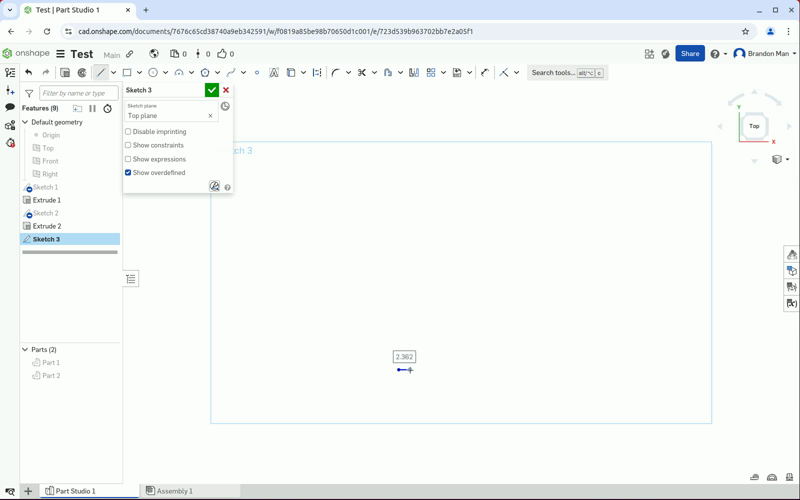
key_down(shift)
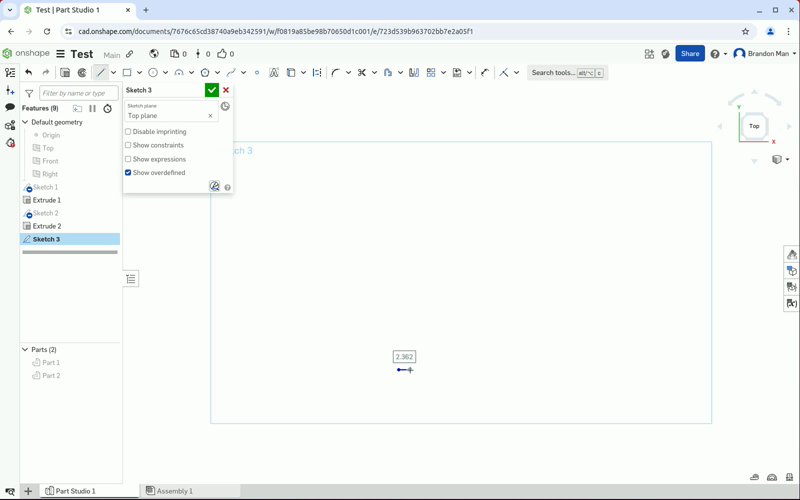
mouse_move(410, 295)
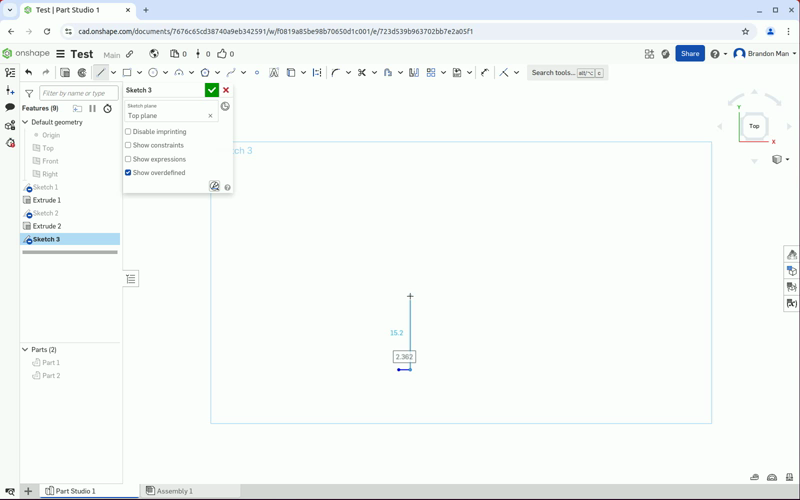
click(410, 295)
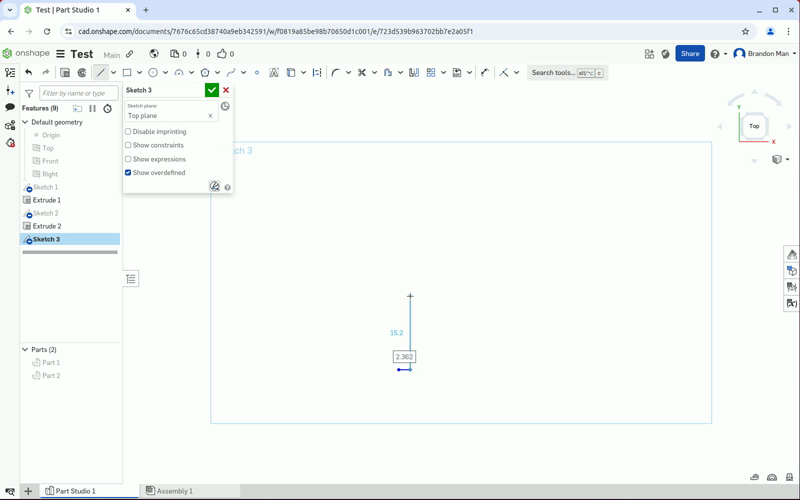
key_up(shift)
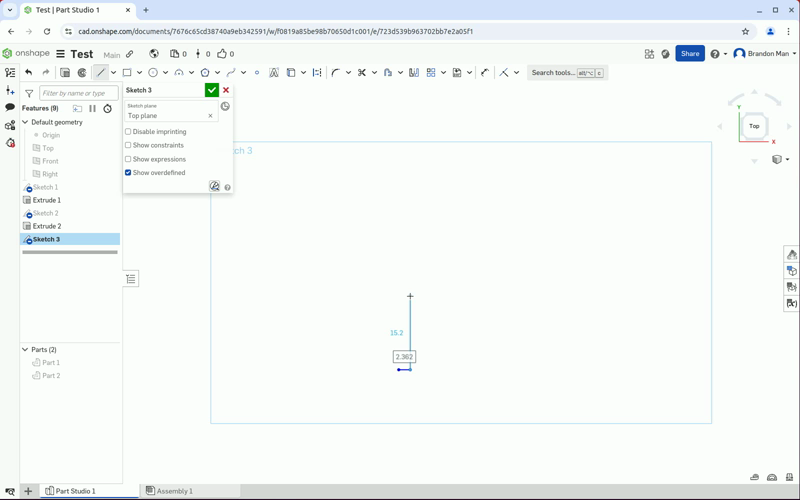
key_down(shift)
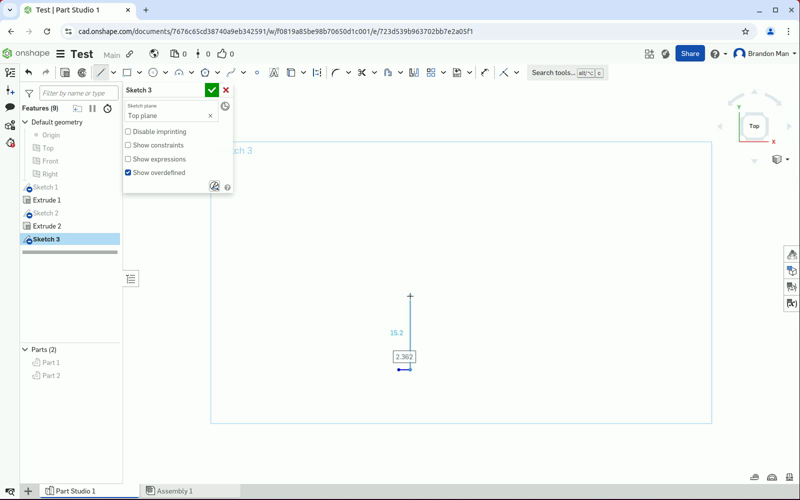
mouse_move(440, 295)
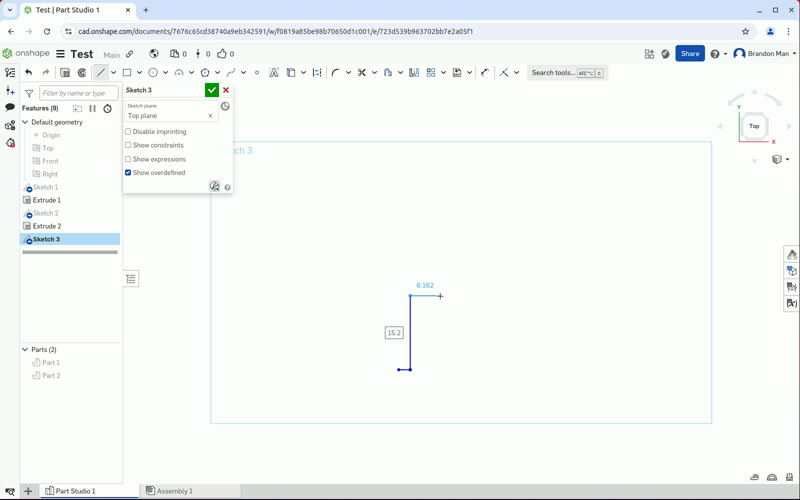
mouse_move(398, 295)
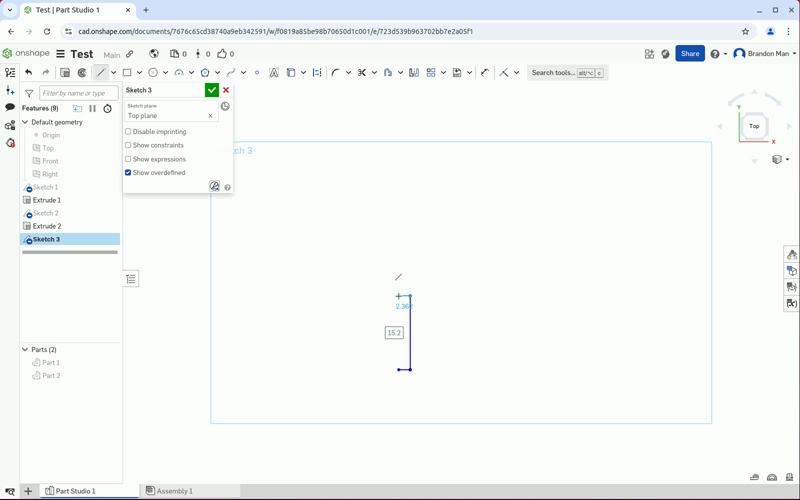
click(398, 295)
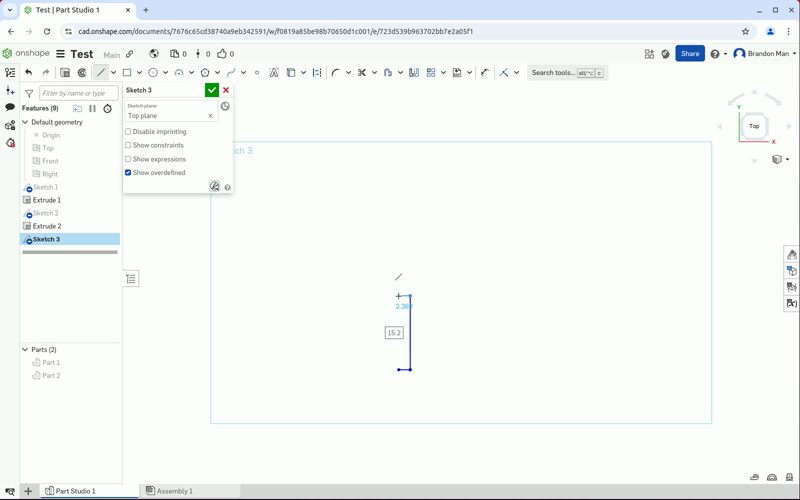
key_up(shift)
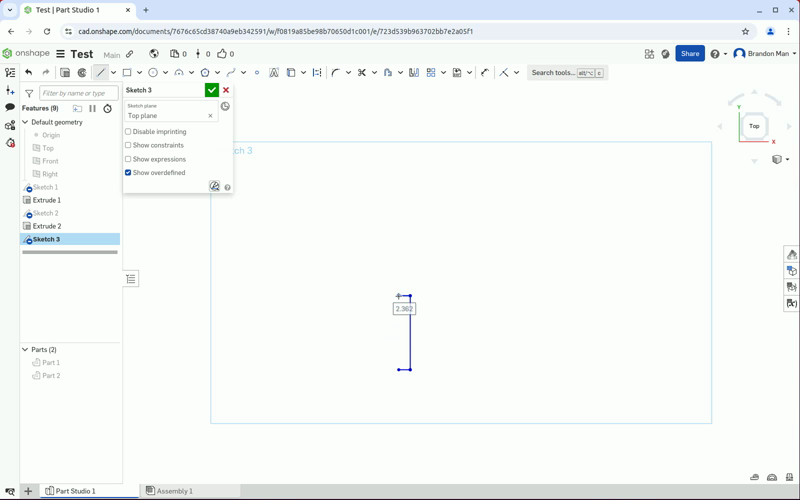
key_down(shift)
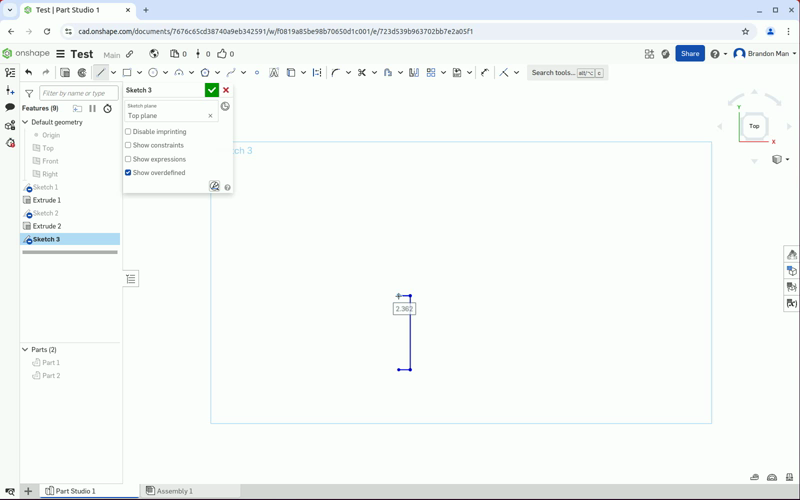
mouse_move(398, 369)
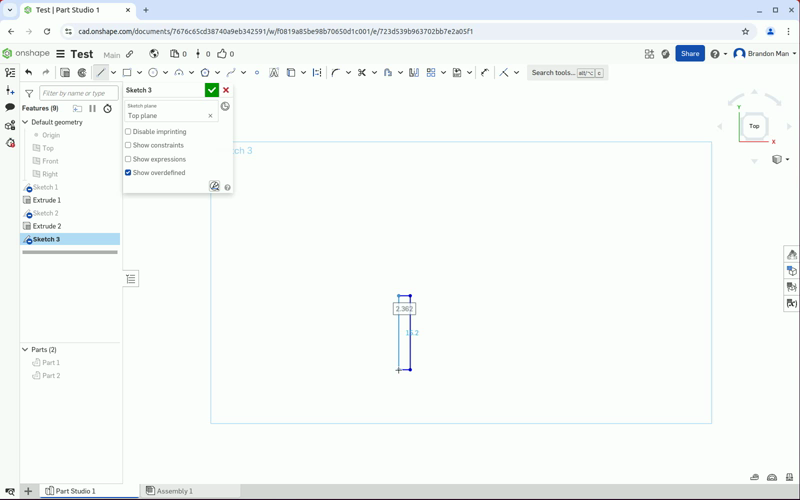
key_up(shift)
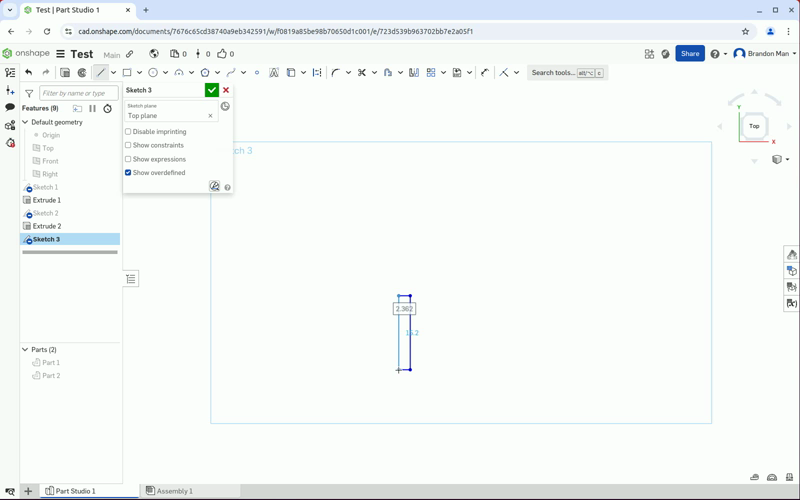
click(398, 369)
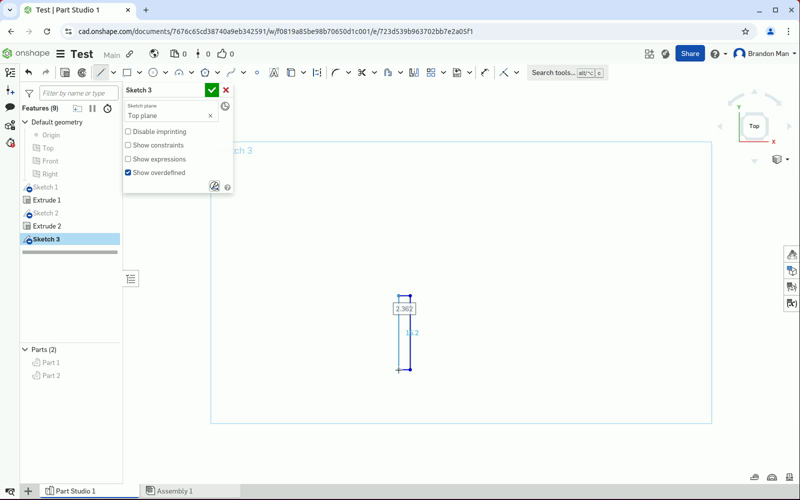
key(esc)
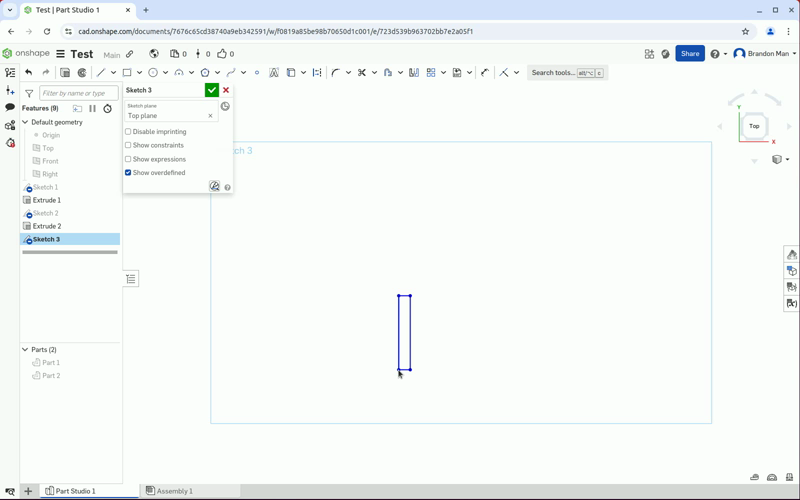
mouse_move(400, 355)
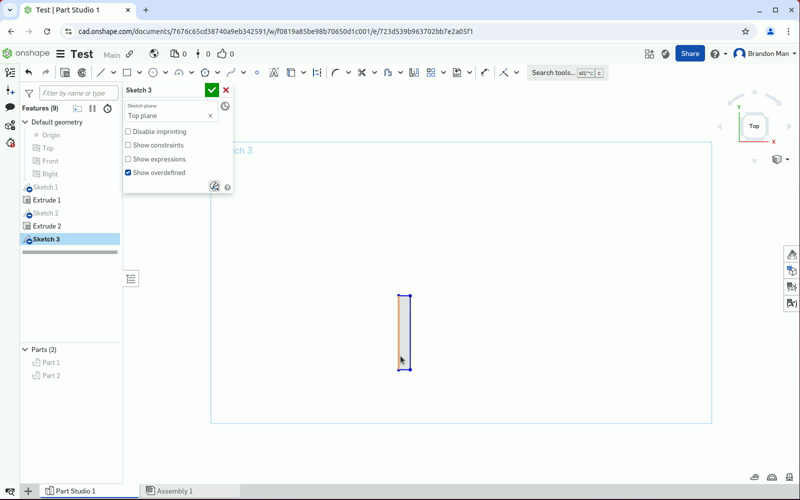
scroll(6)
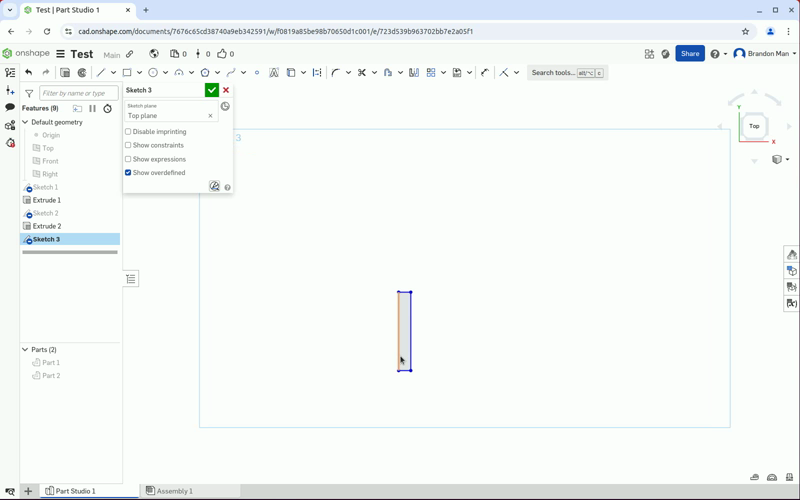
scroll(6)
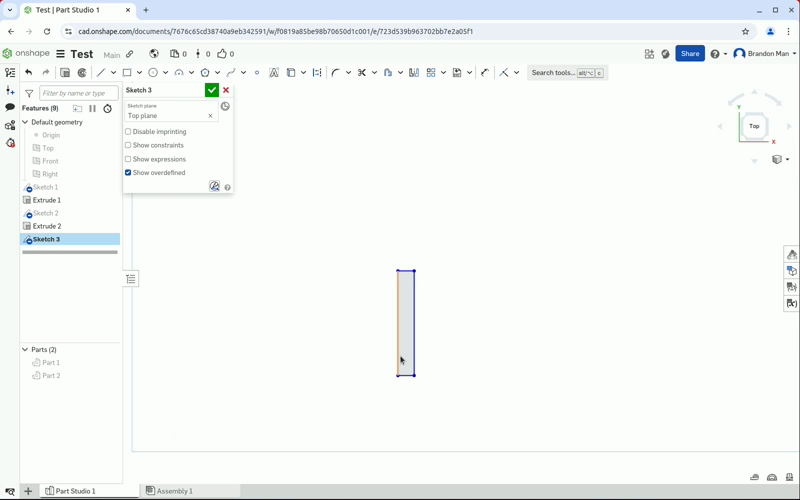
scroll(6)
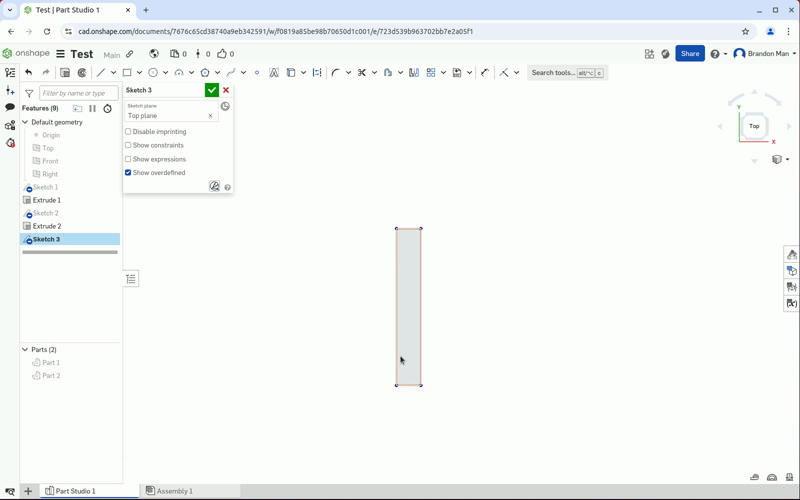
scroll(6)
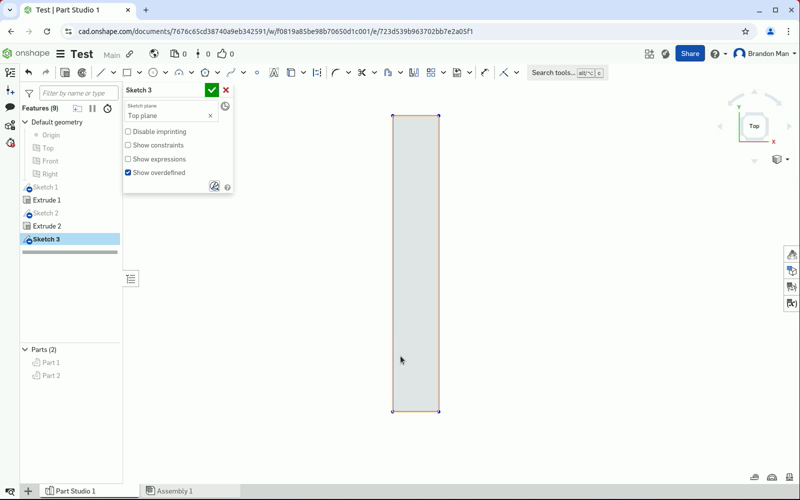
scroll(6)
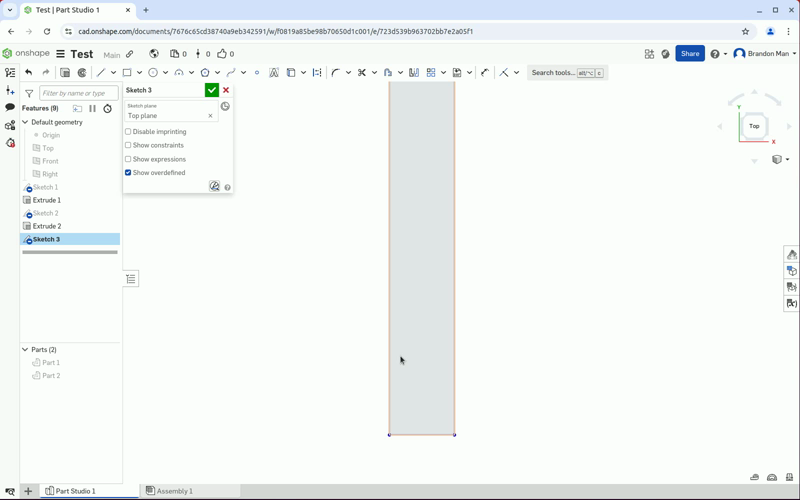
scroll(6)
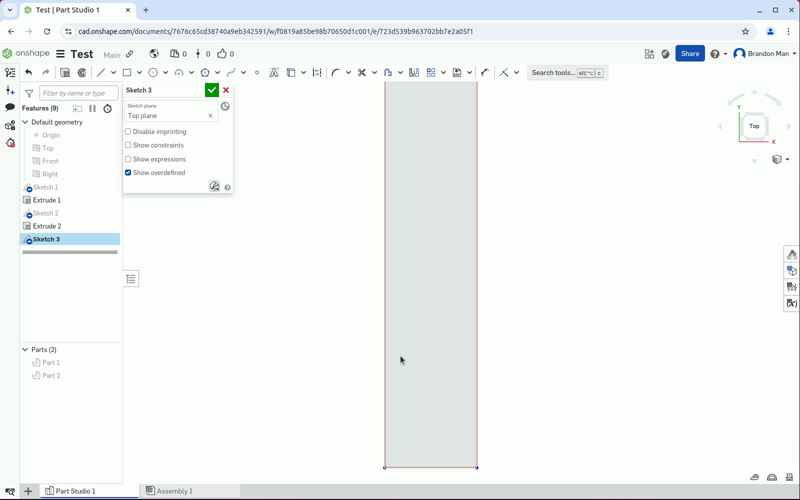
scroll(6)
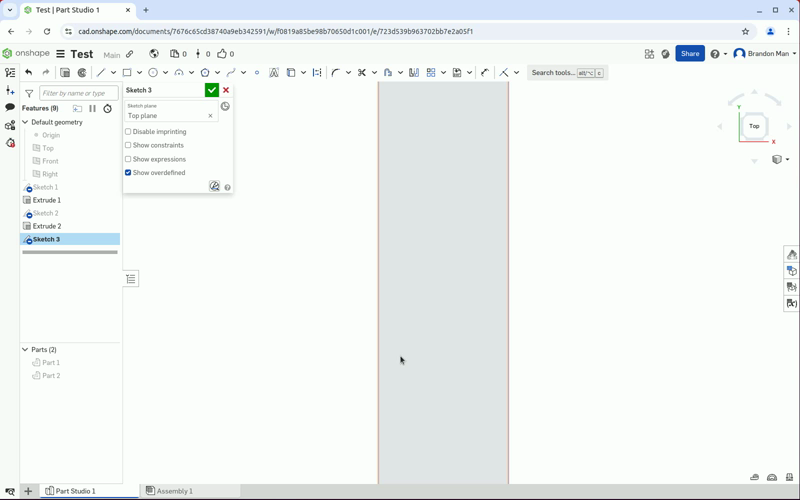
click(400, 355)
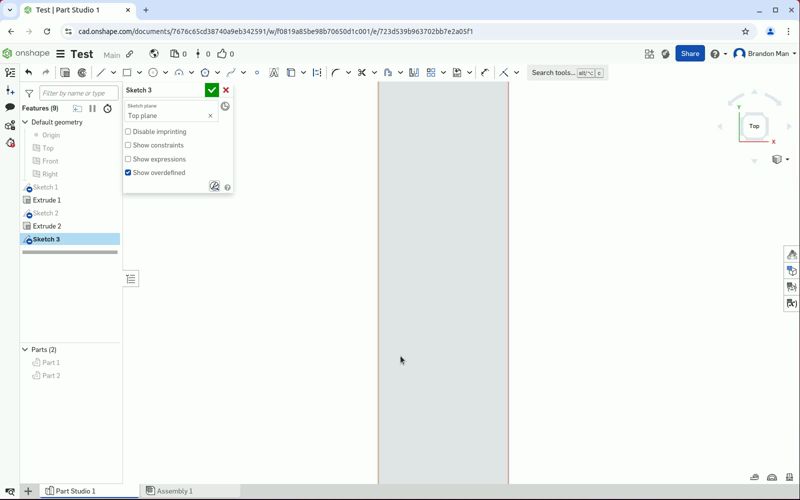
scroll(-6)
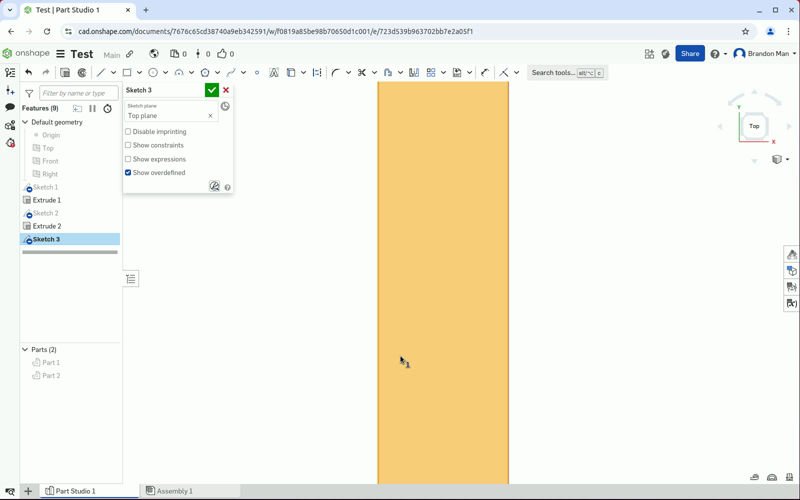
scroll(-6)
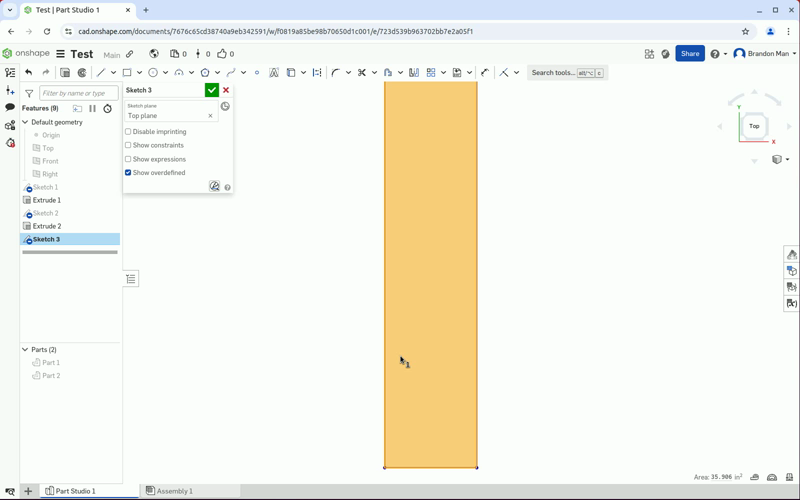
scroll(-6)
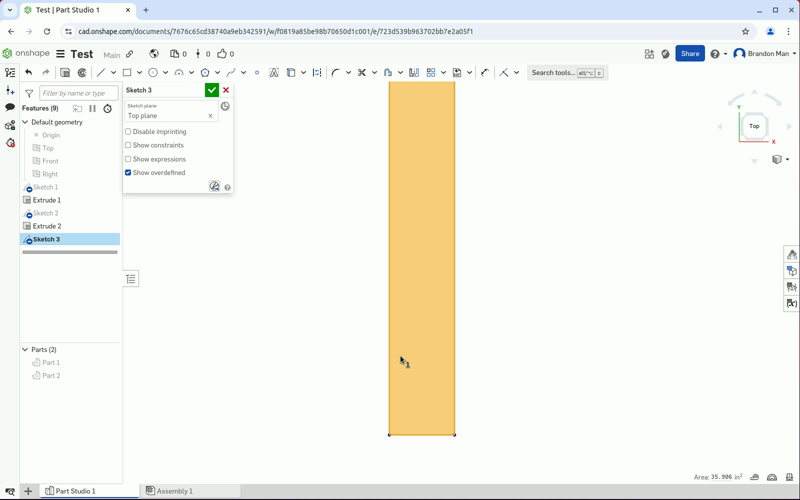
scroll(-6)
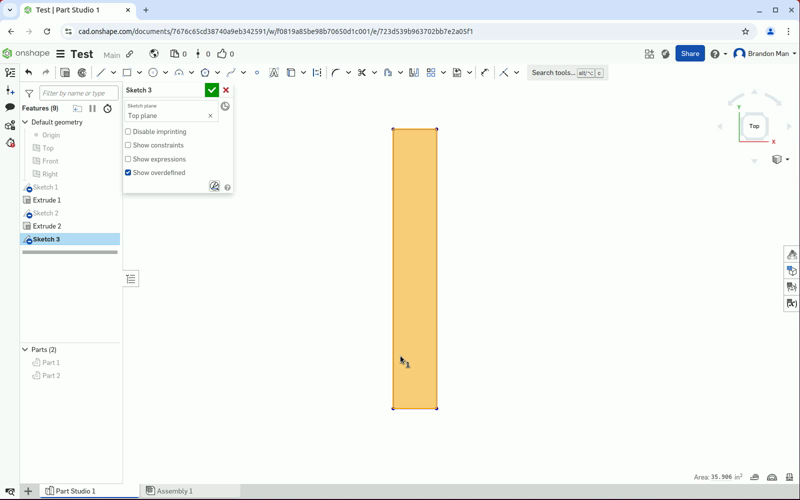
scroll(-6)
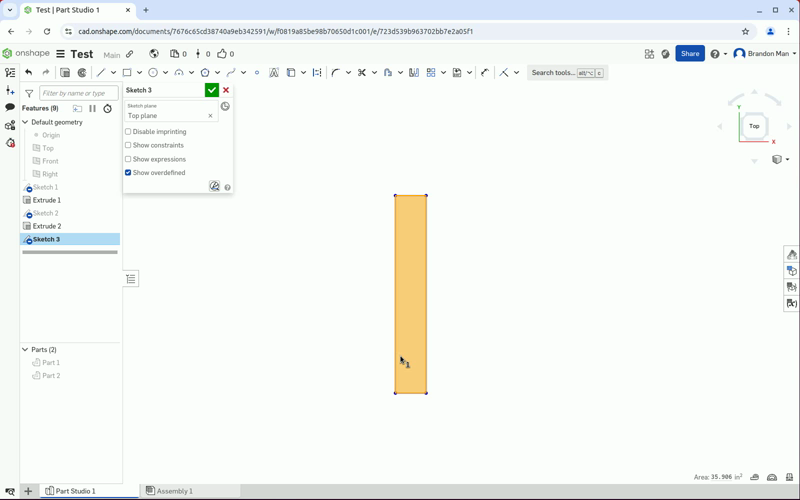
scroll(-6)
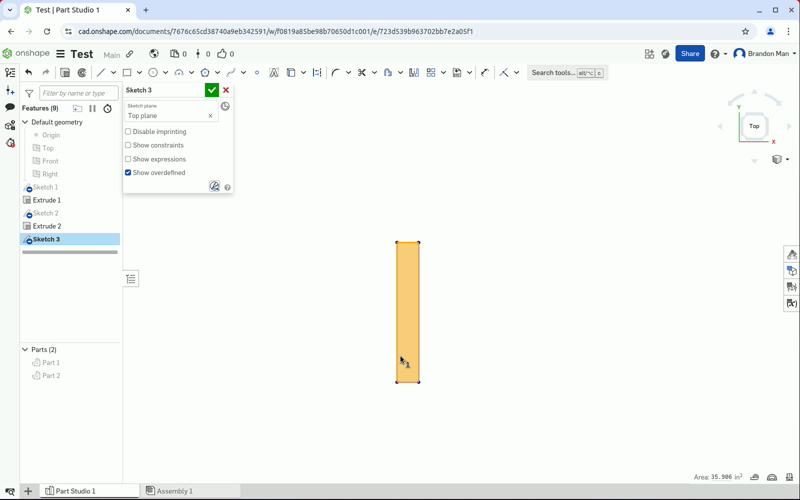
scroll(-6)
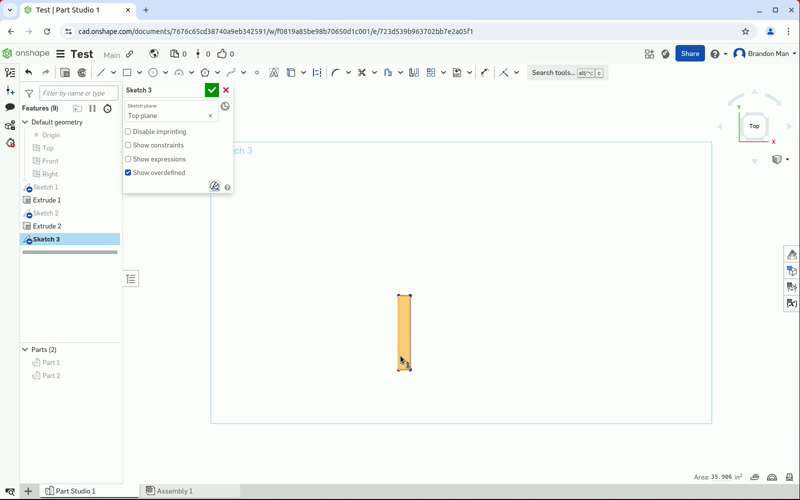
mouse_move(73, 352)
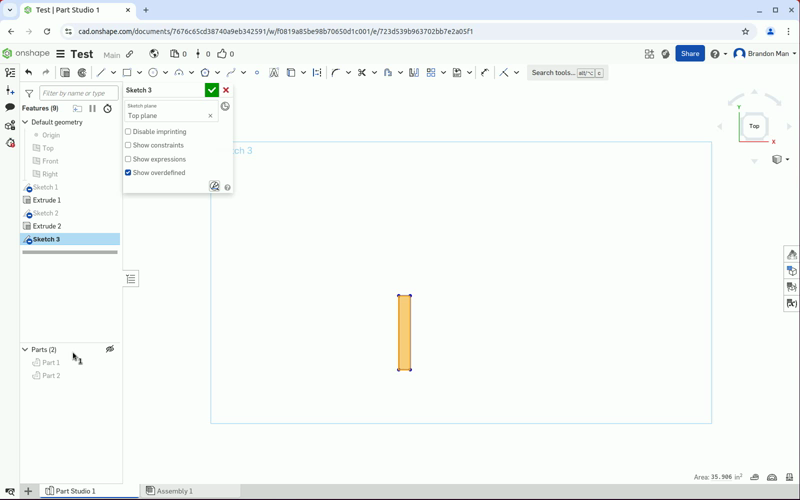
key(shift+y)
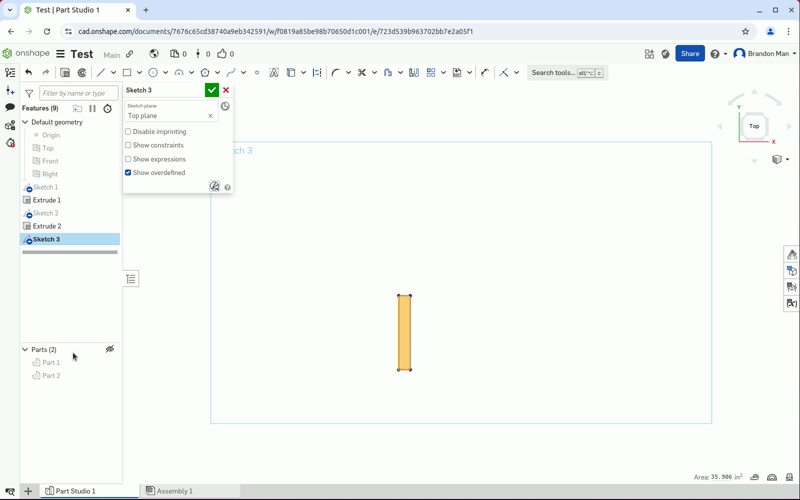
key(shift+e)
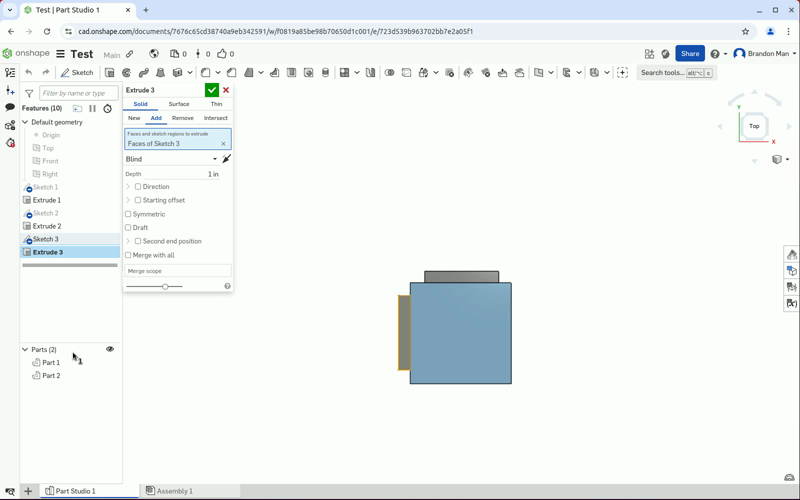
mouse_move(143, 106)
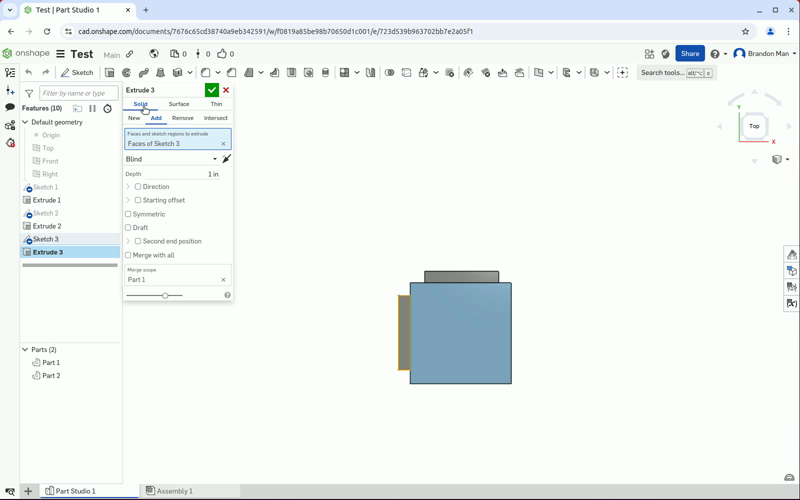
click(143, 106)
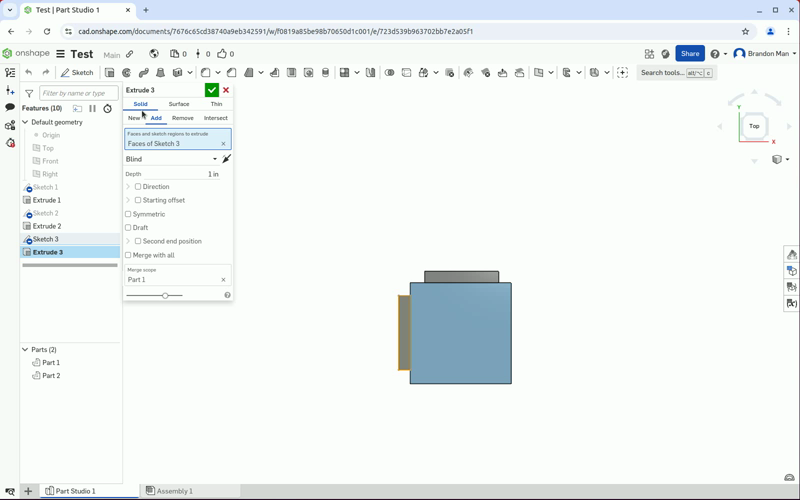
mouse_move(137, 120)
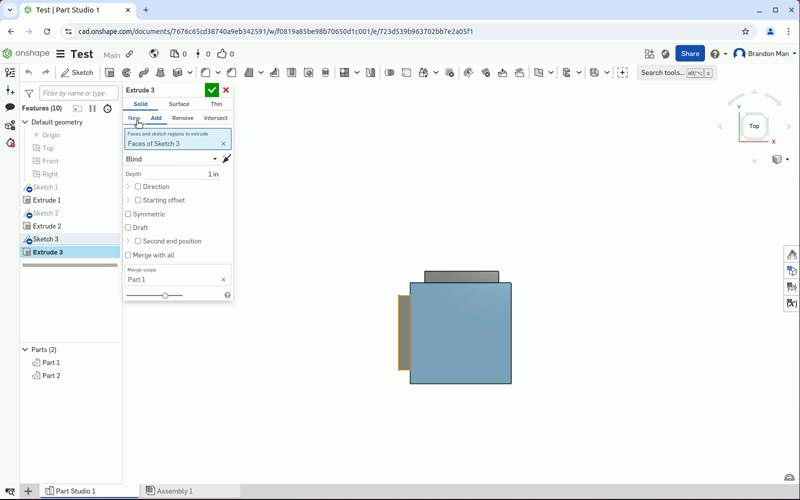
click(137, 120)
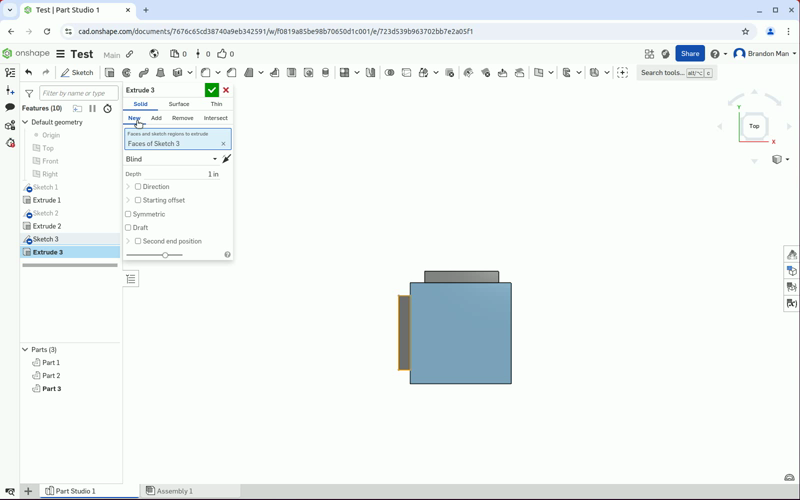
key(tab, 4)
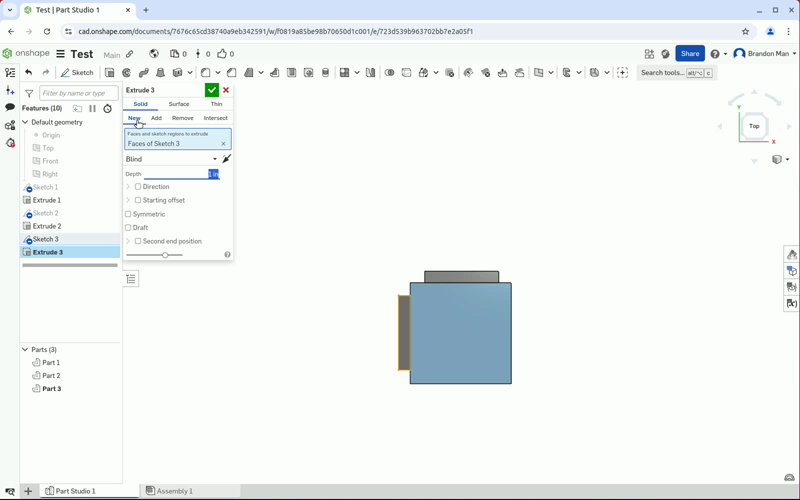
text(1.204)
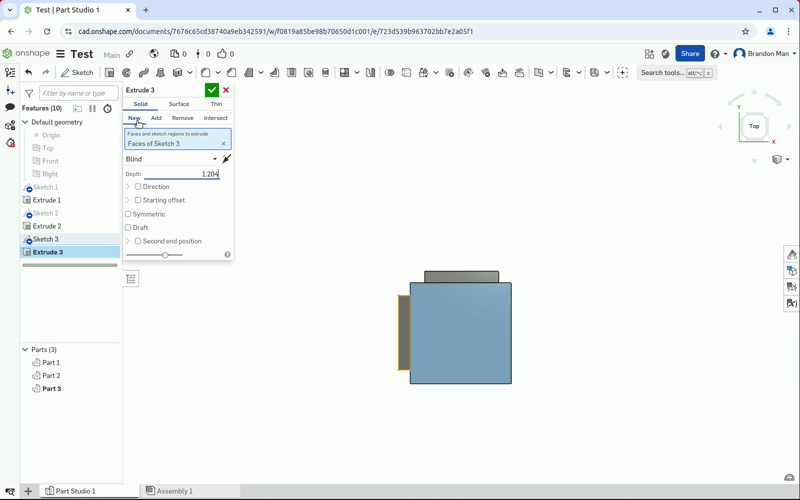
key(enter)
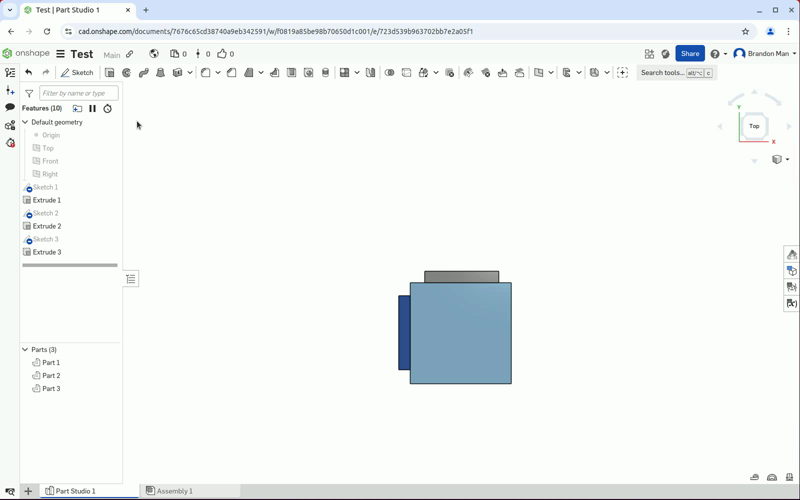
key(shift+h)
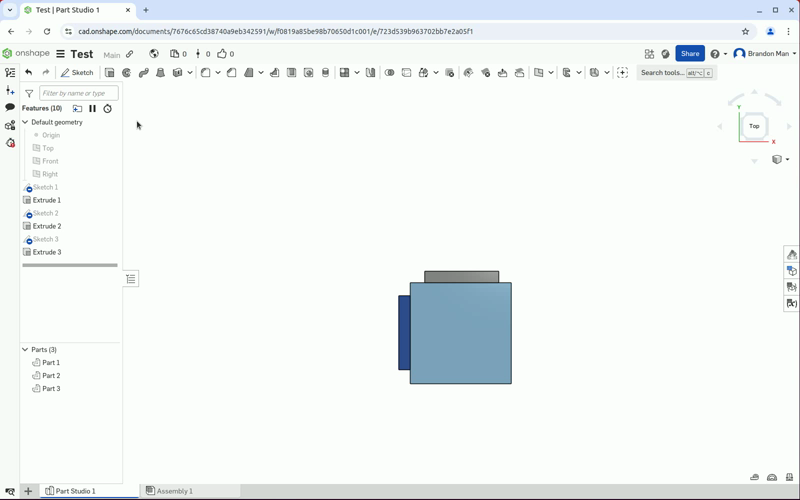
key(shift+h)
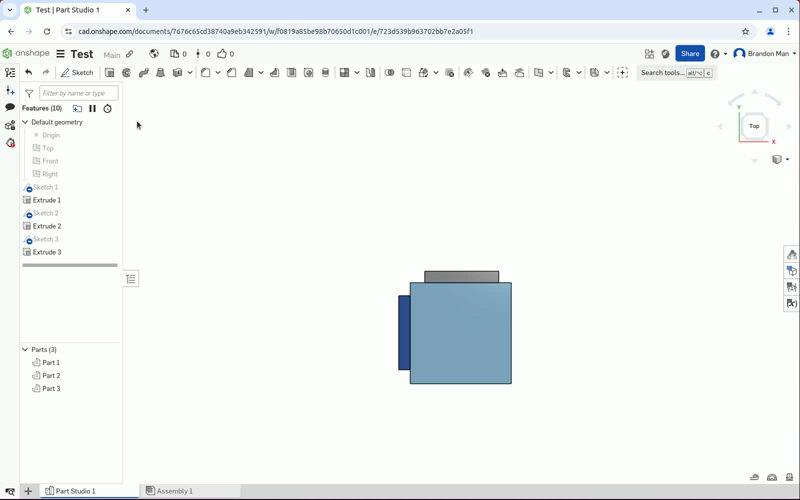
mouse_move(73, 189)
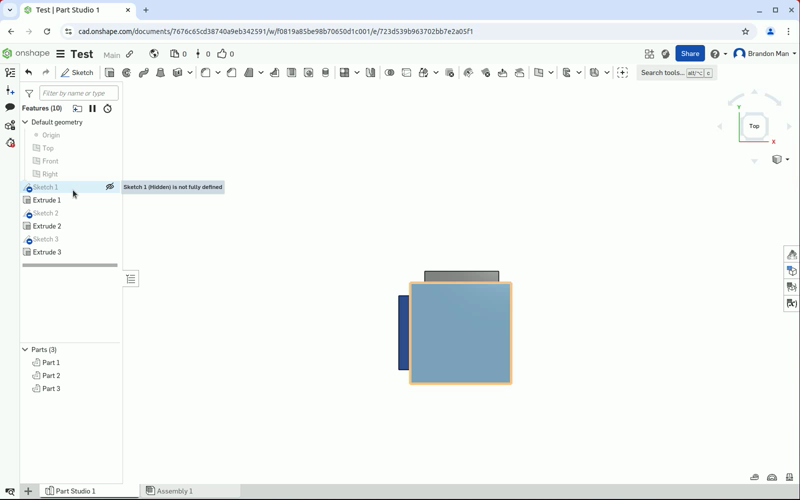
click(73, 189)
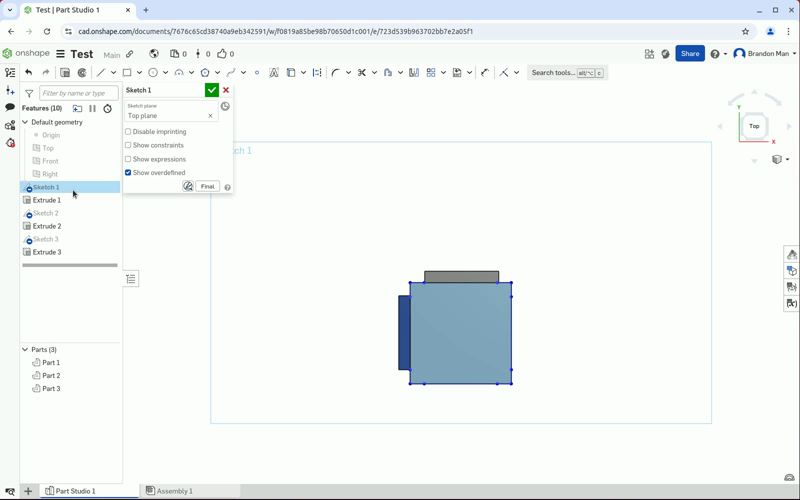
mouse_move(229, 92)
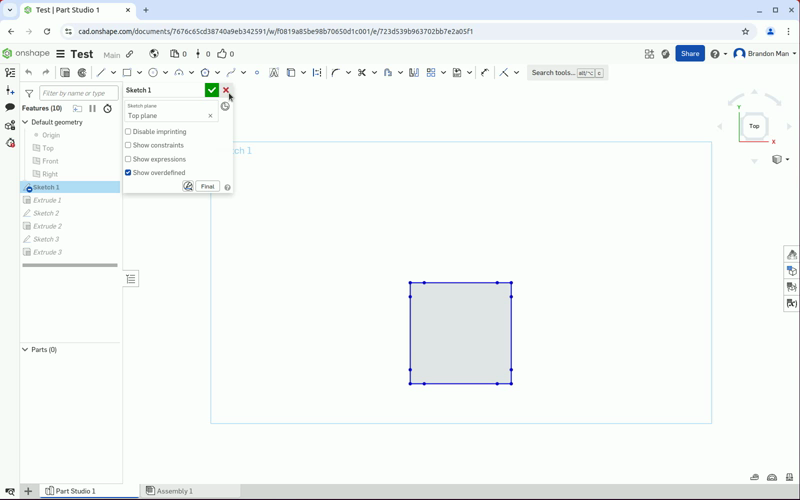
click(229, 92)
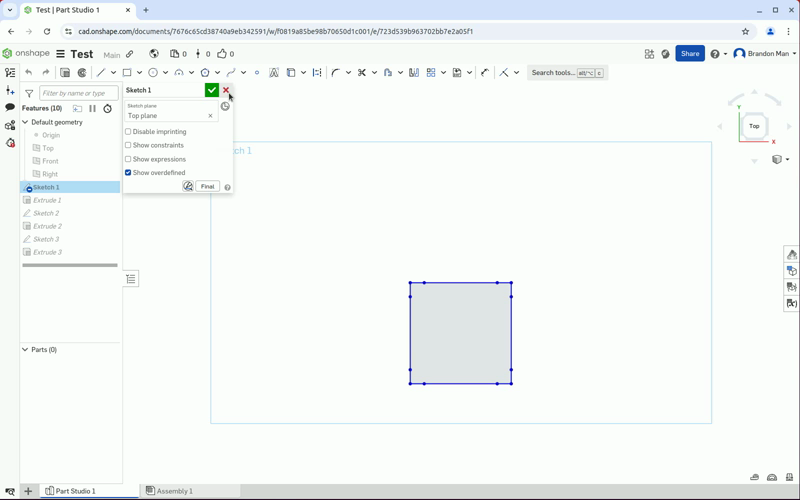
key(shift+s)
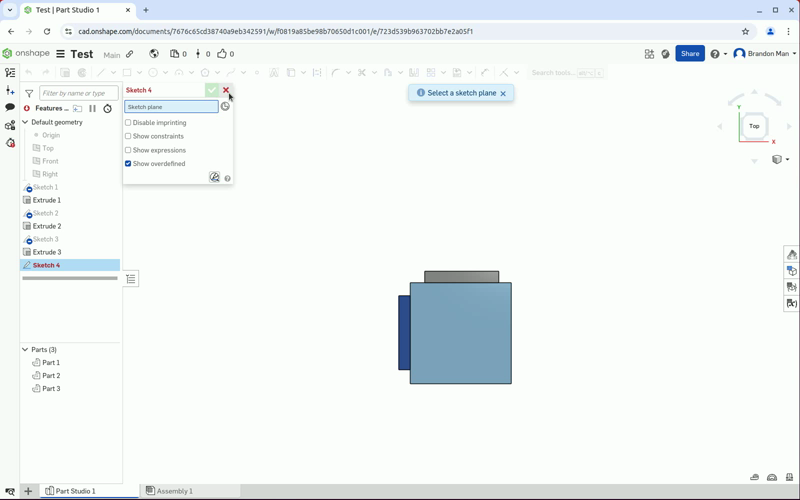
mouse_move(73, 150)
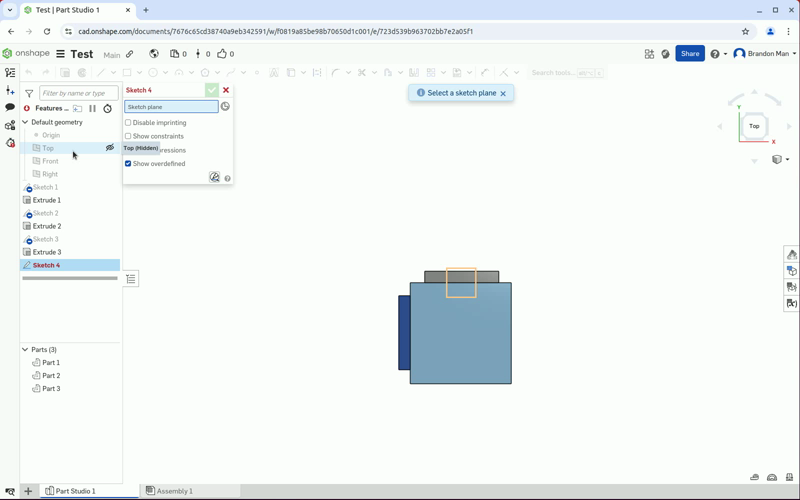
click(73, 150)
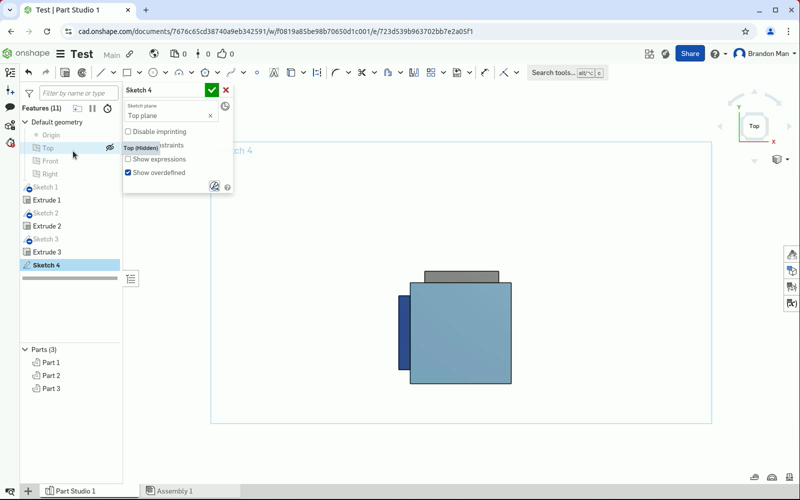
mouse_move(73, 352)
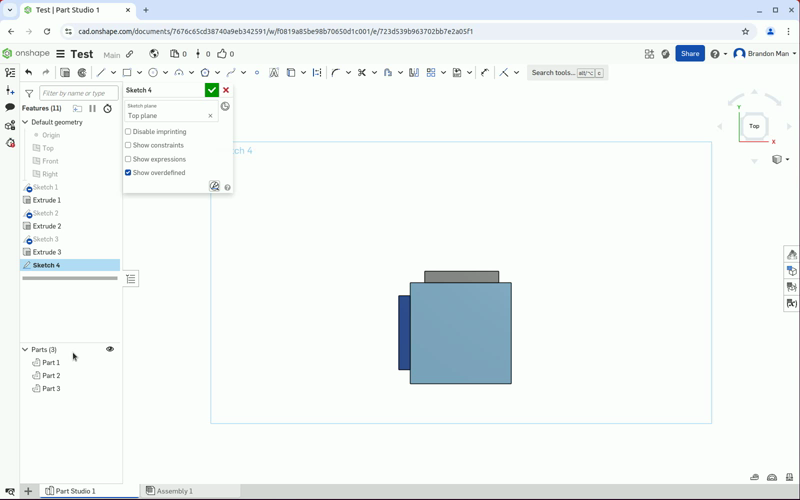
key(y)
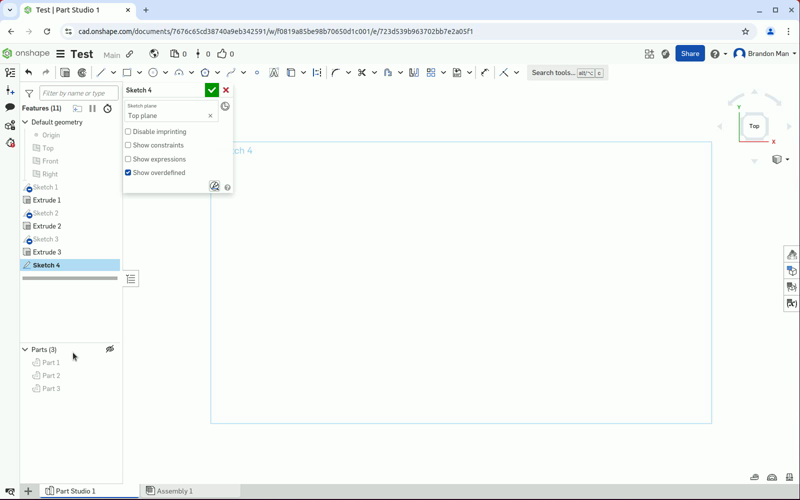
key(l)
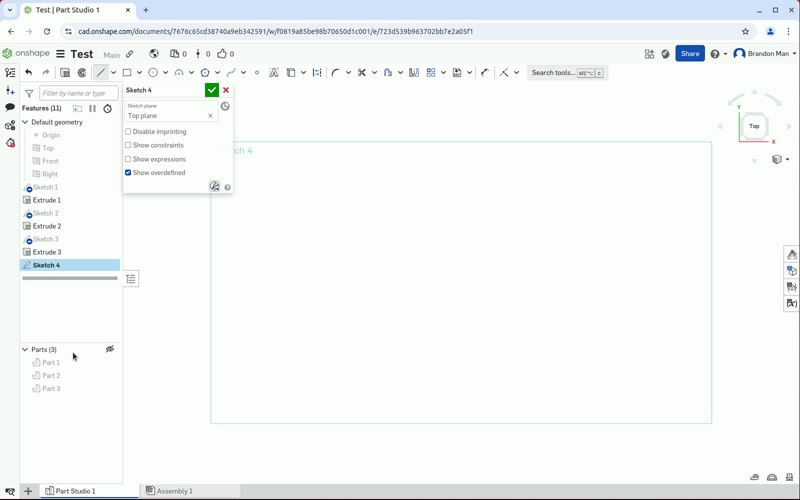
key_down(shift)
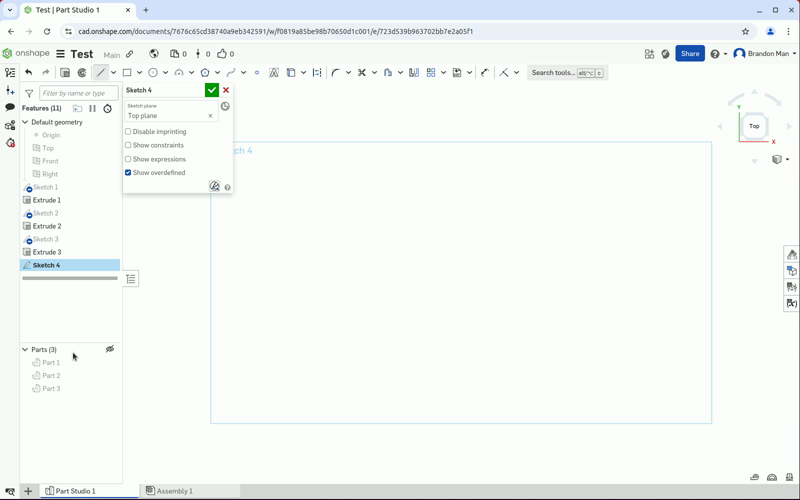
mouse_move(511, 369)
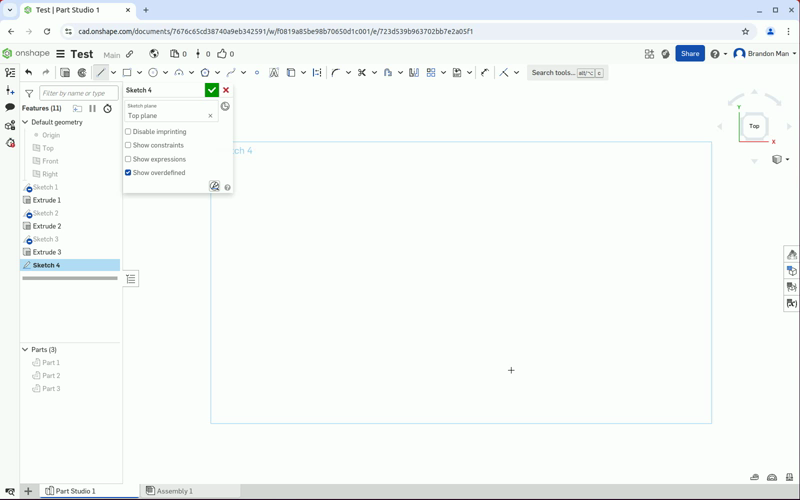
click(511, 369)
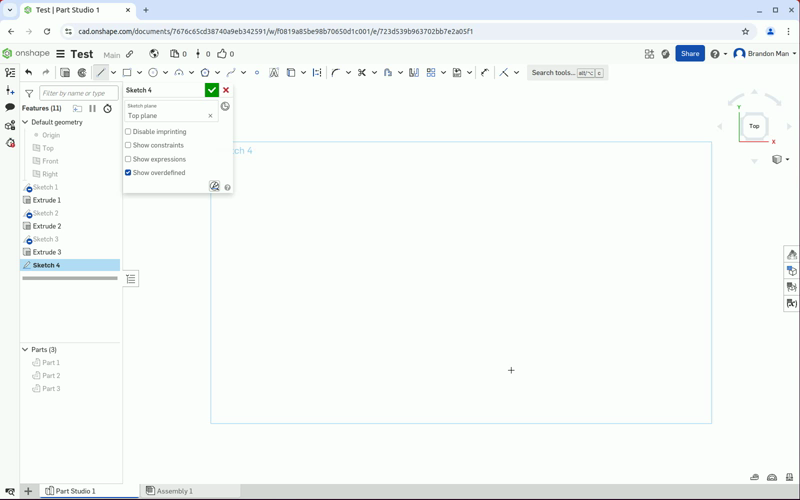
key_up(shift)
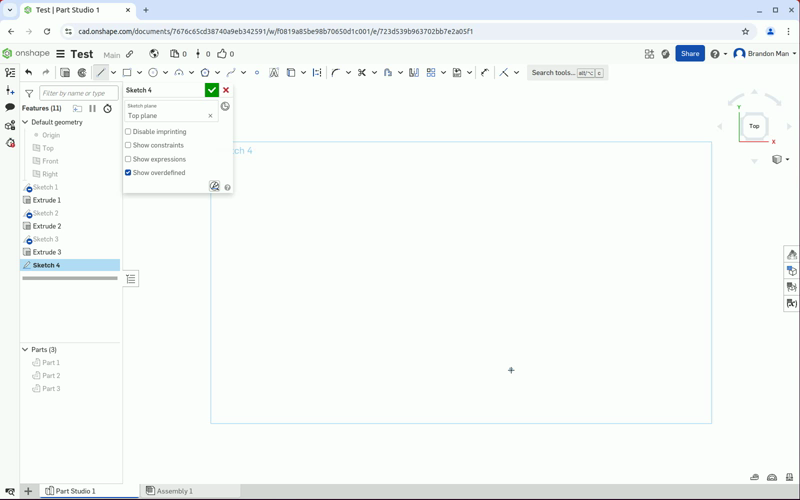
key_down(shift)
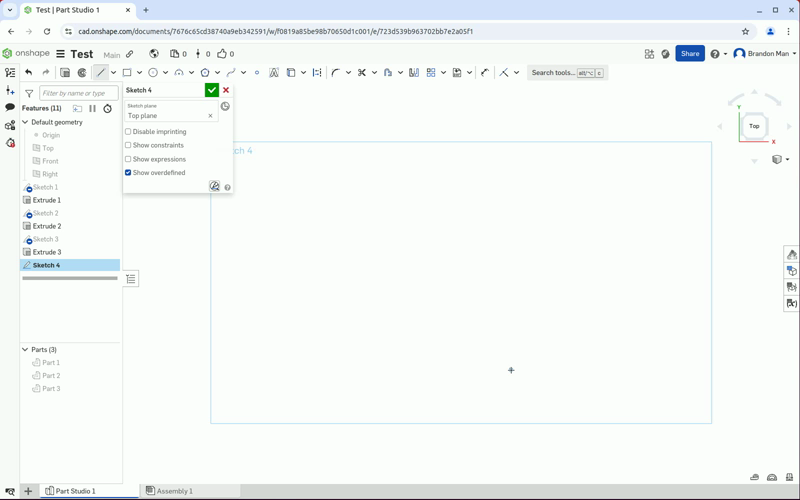
mouse_move(541, 369)
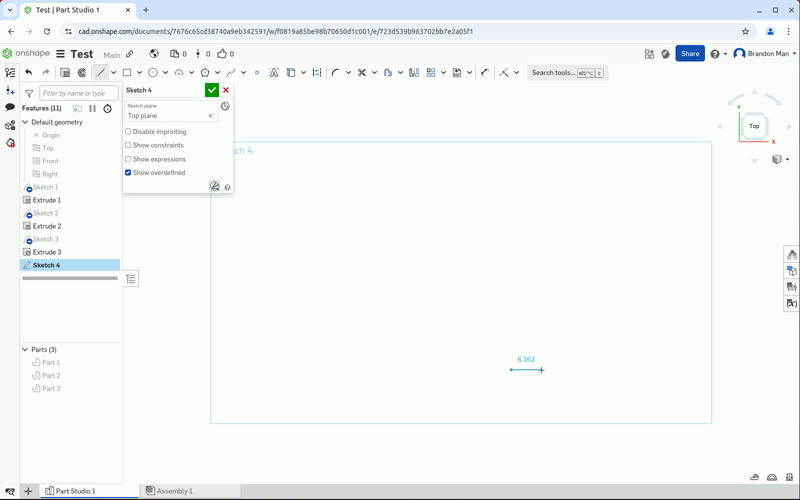
mouse_move(522, 369)
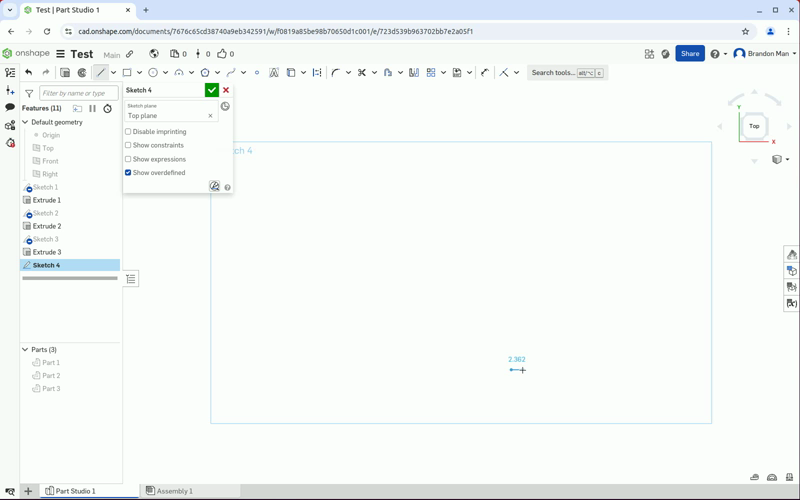
click(522, 369)
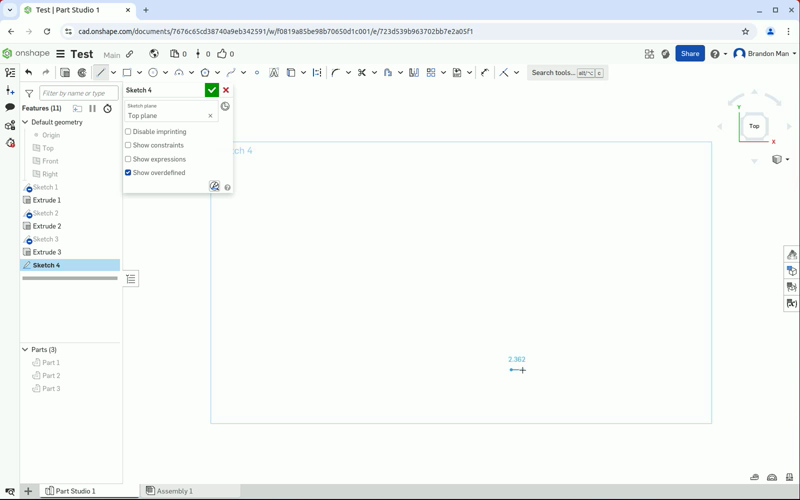
key_up(shift)
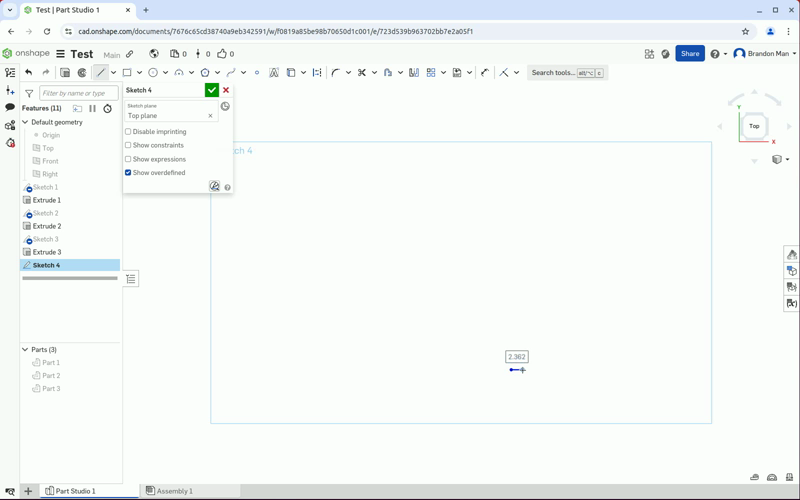
key_down(shift)
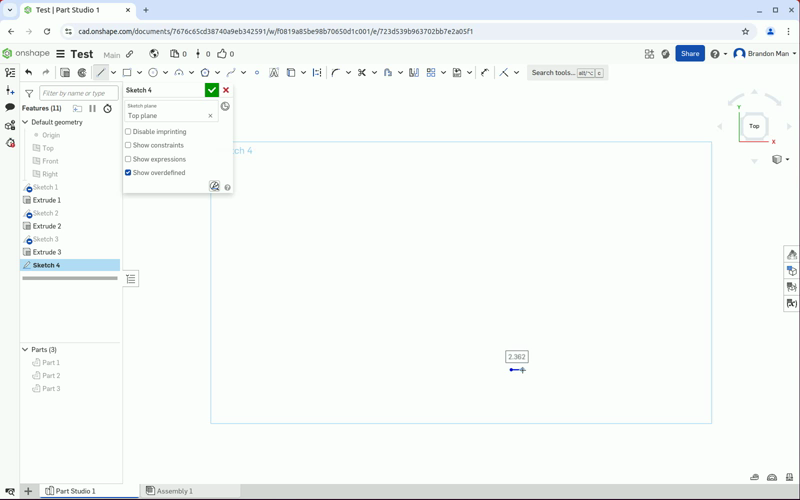
mouse_move(522, 295)
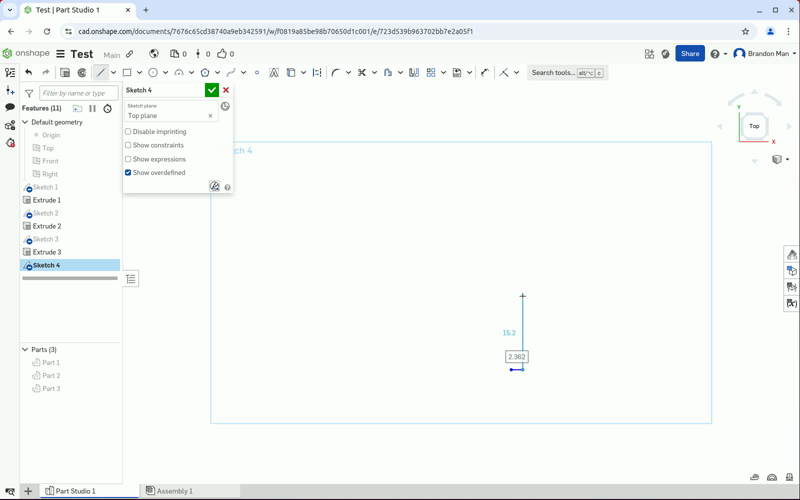
click(522, 295)
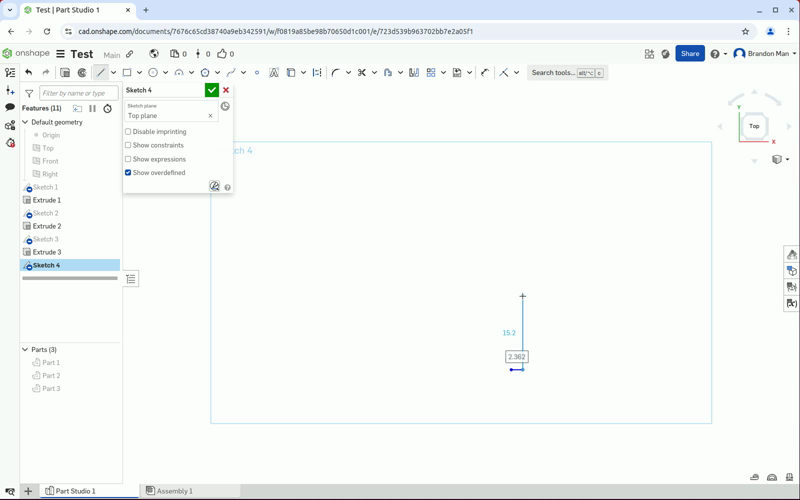
key_up(shift)
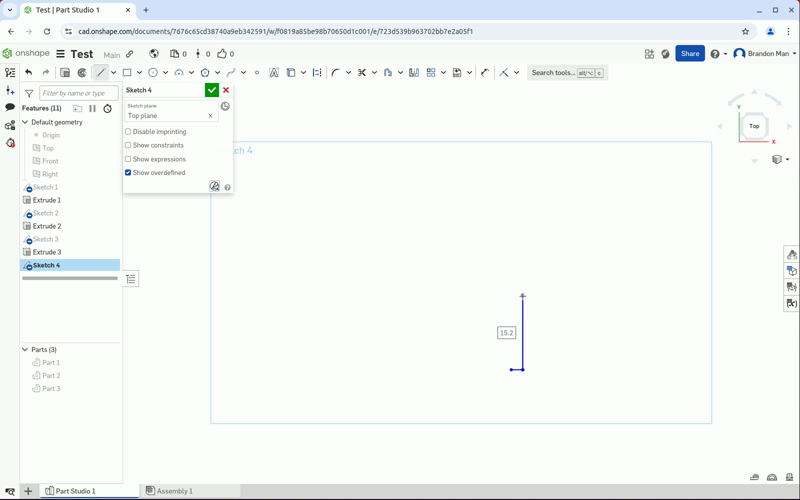
key_down(shift)
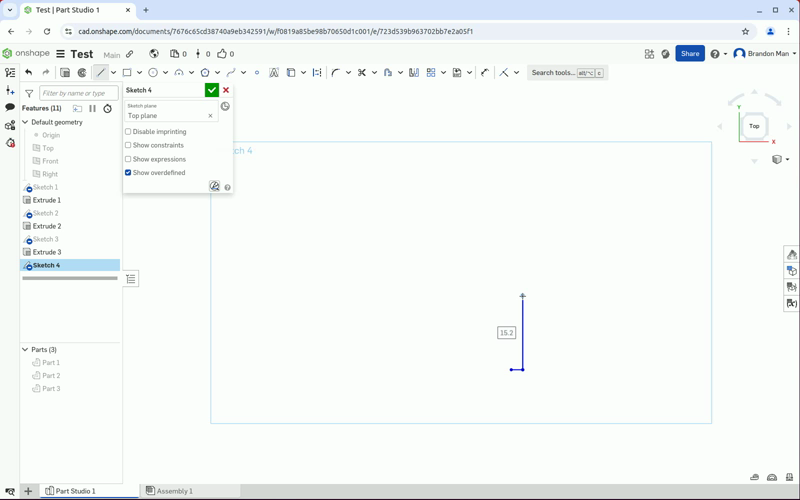
mouse_move(552, 295)
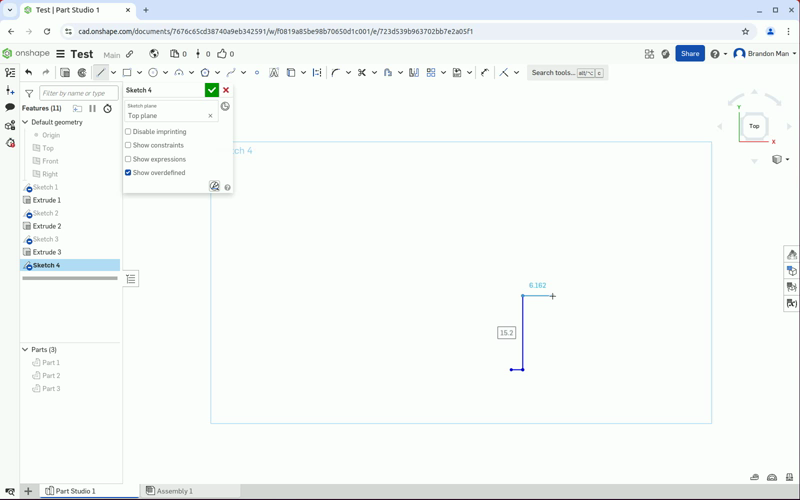
mouse_move(511, 295)
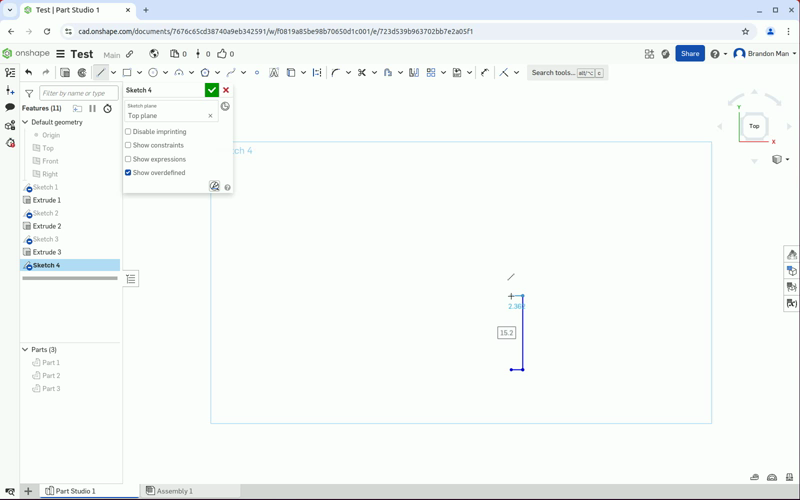
click(511, 295)
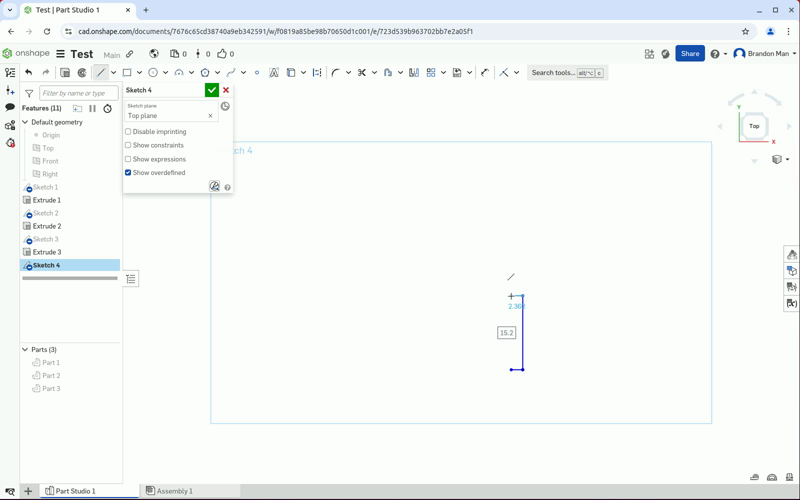
key_up(shift)
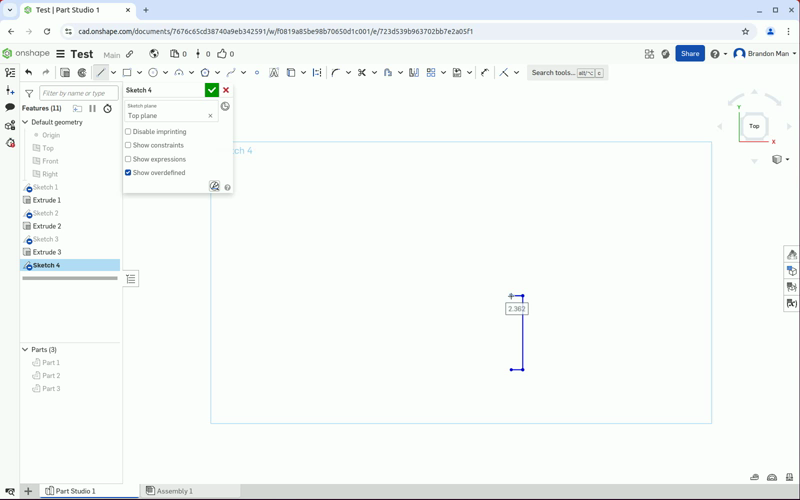
key_down(shift)
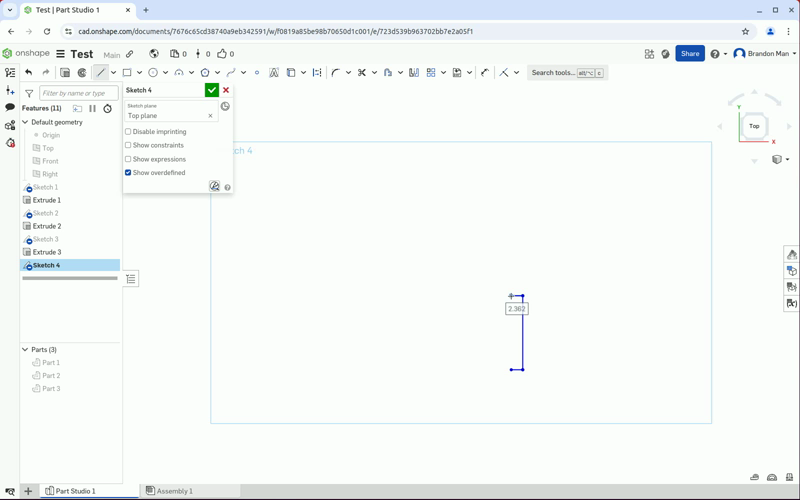
mouse_move(511, 369)
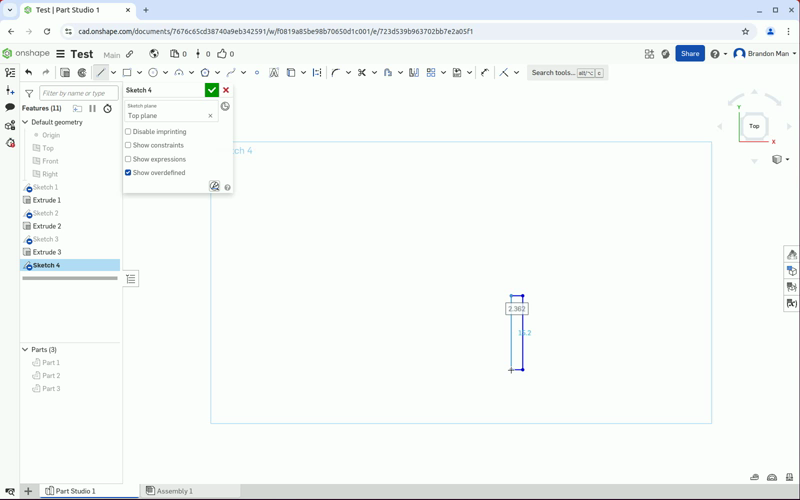
key_up(shift)
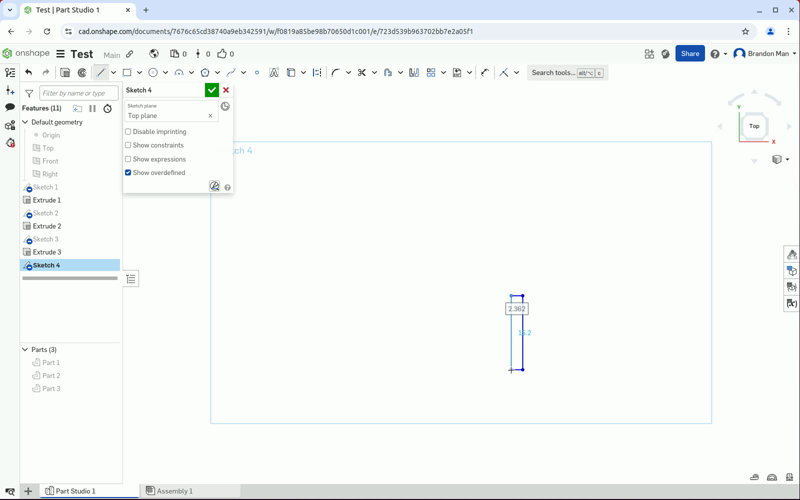
click(511, 369)
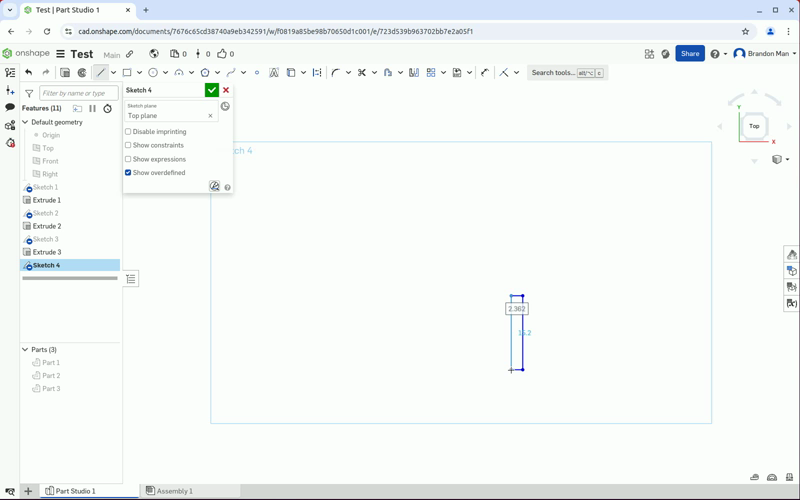
key(esc)
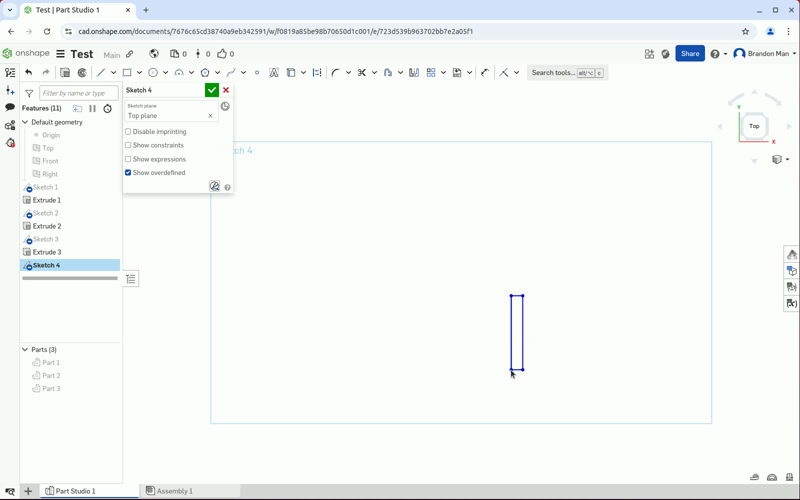
mouse_move(515, 297)
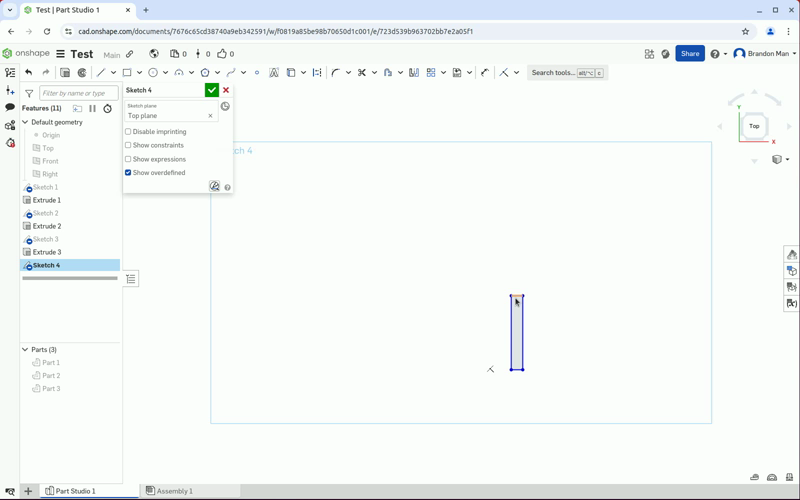
scroll(6)
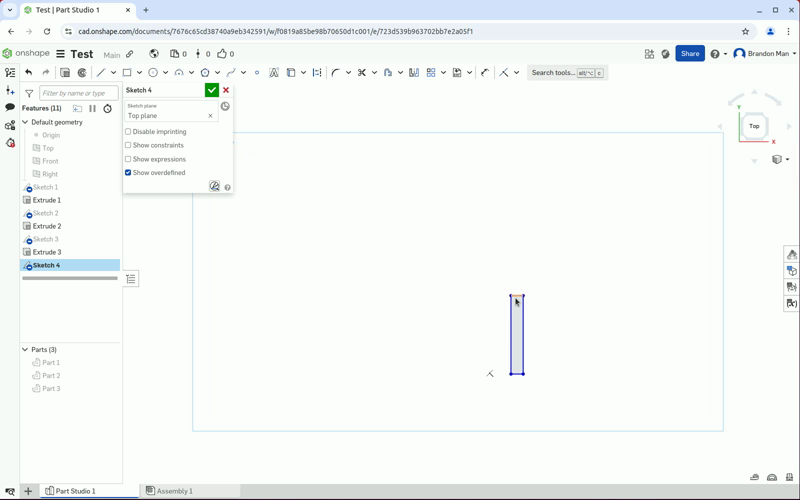
scroll(6)
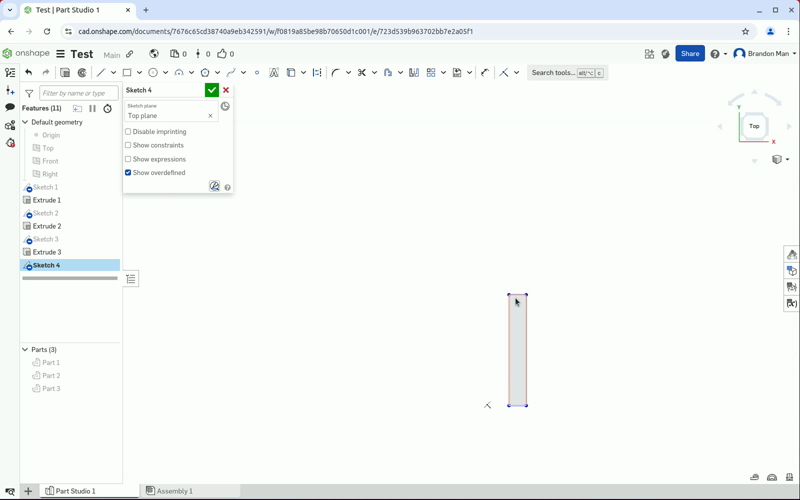
scroll(6)
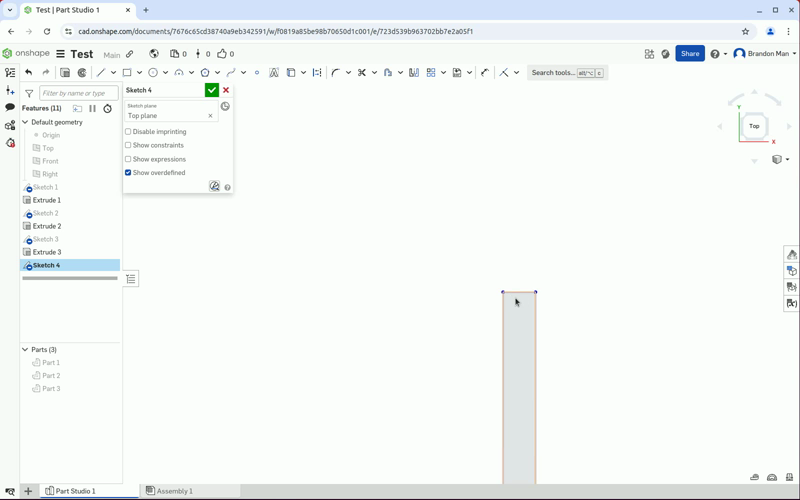
scroll(6)
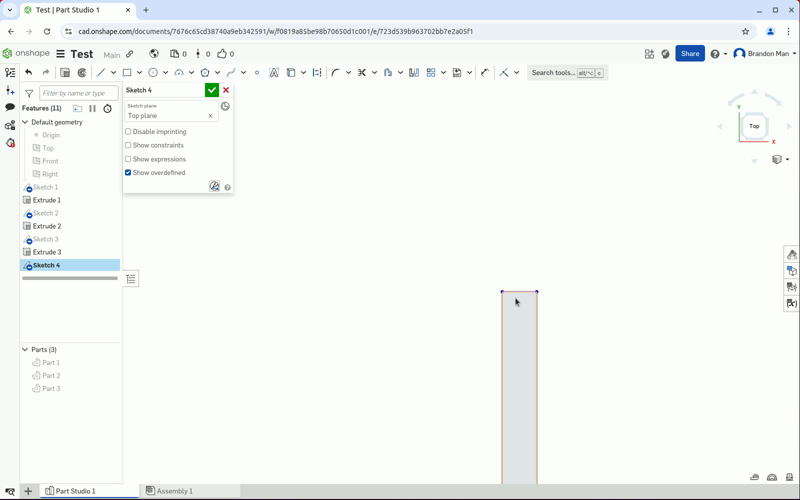
scroll(6)
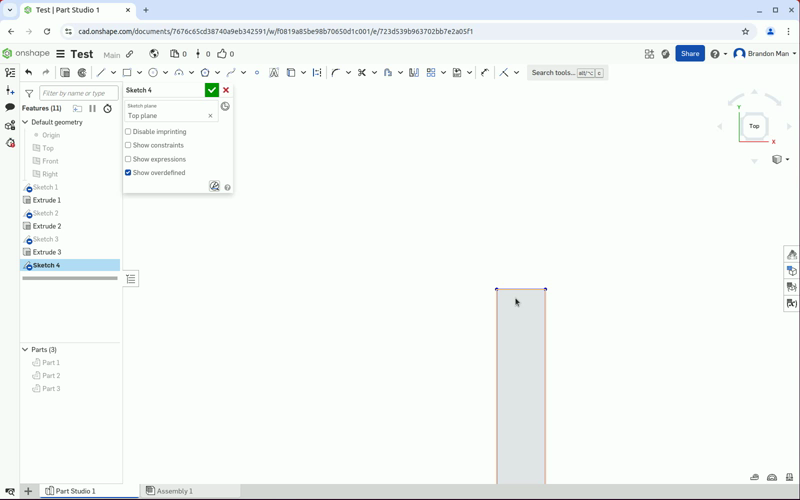
scroll(6)
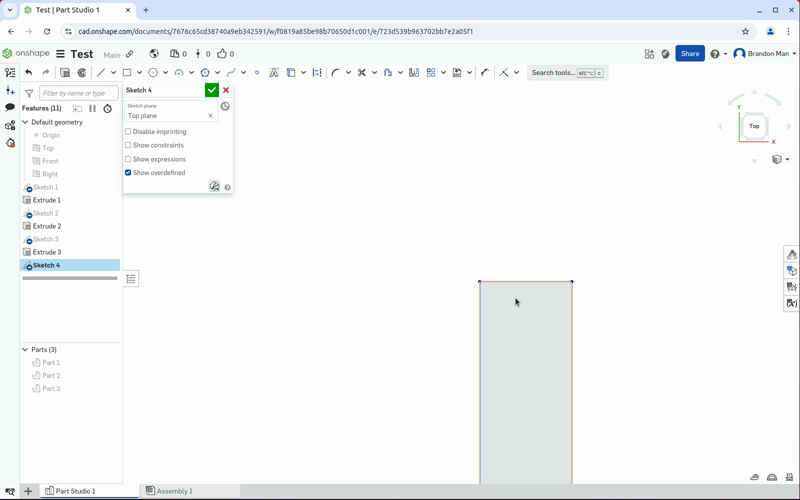
scroll(6)
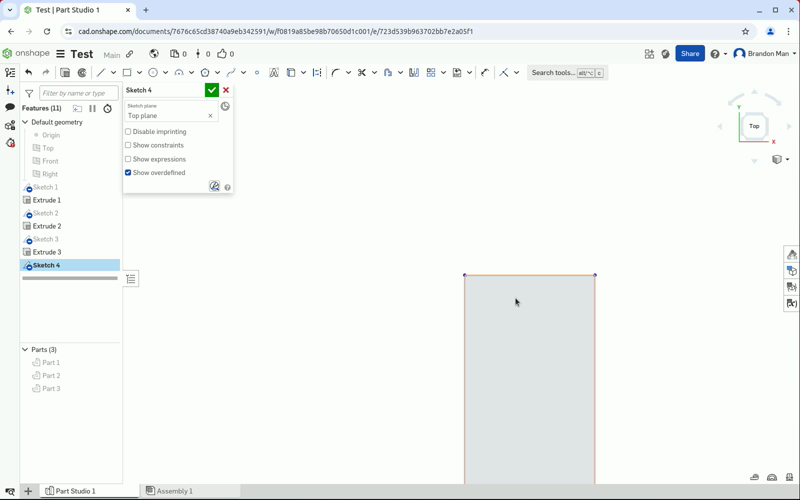
click(515, 297)
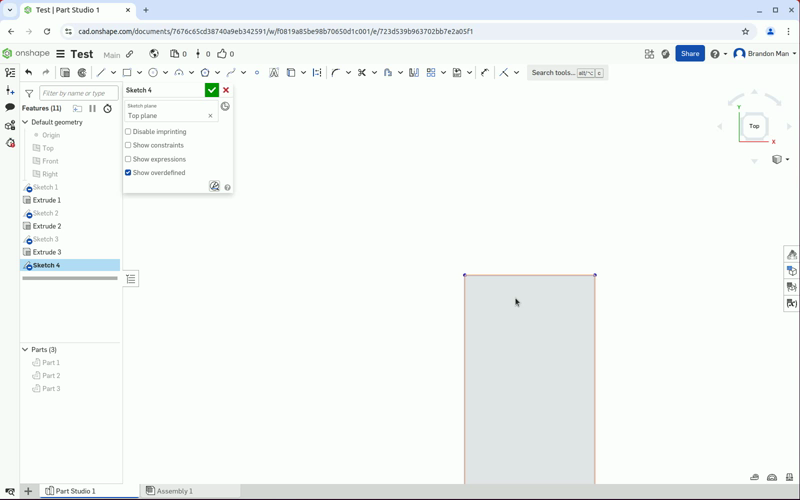
scroll(-6)
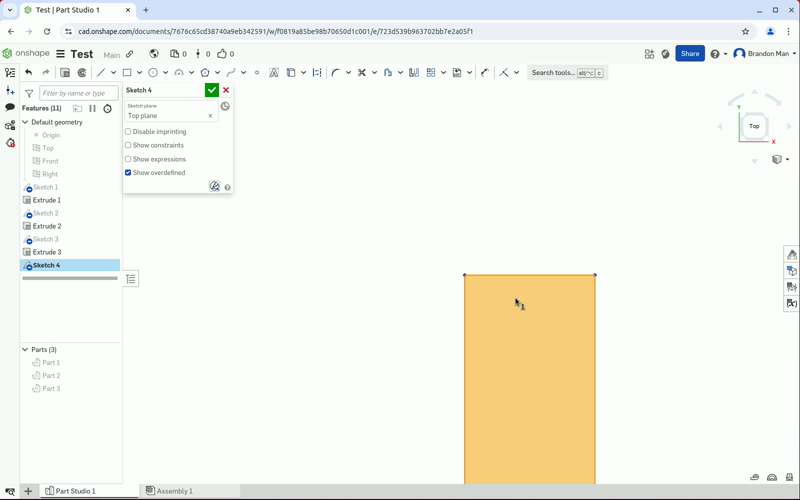
scroll(-6)
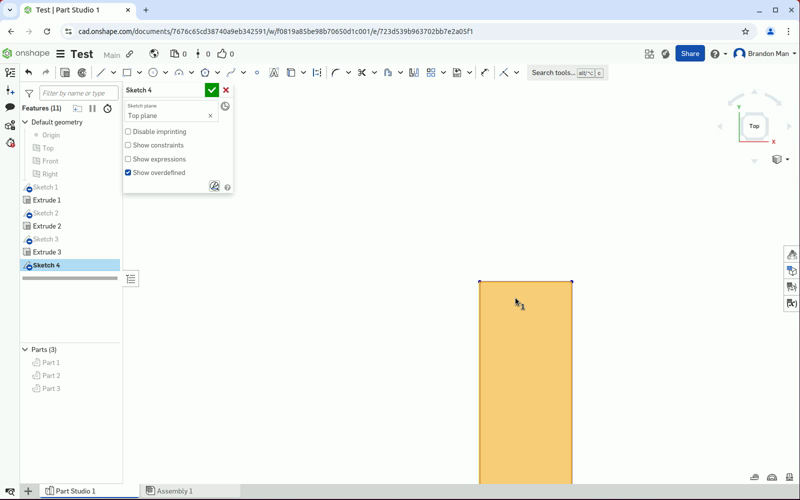
scroll(-6)
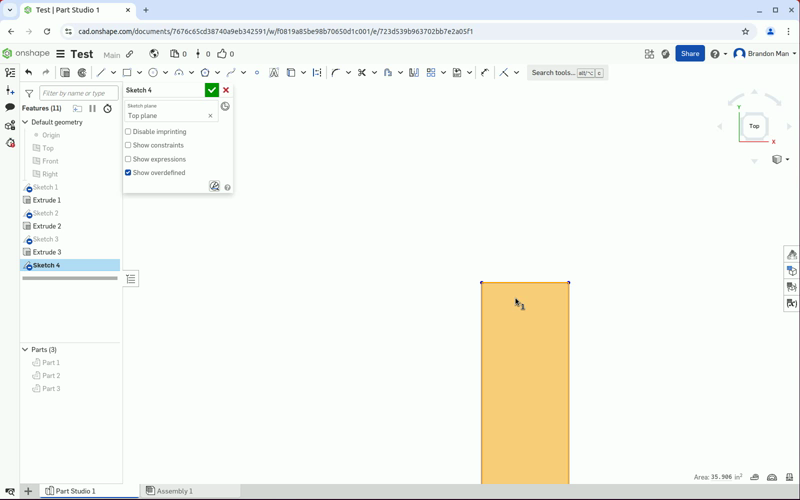
scroll(-6)
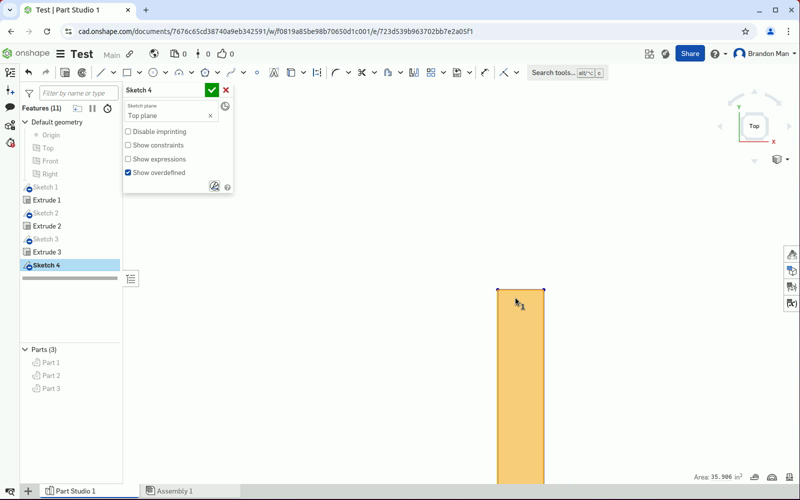
scroll(-6)
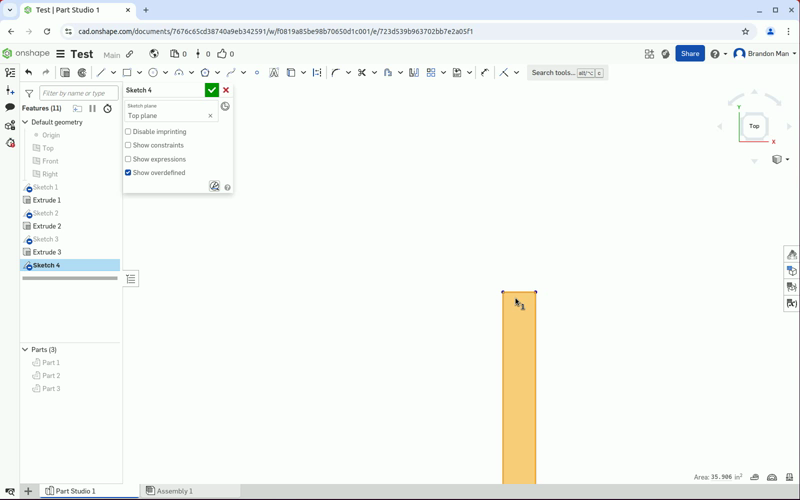
scroll(-6)
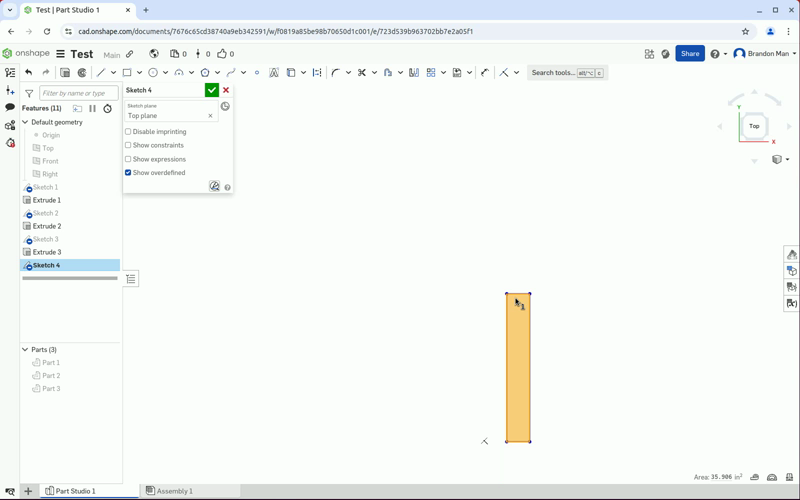
scroll(-6)
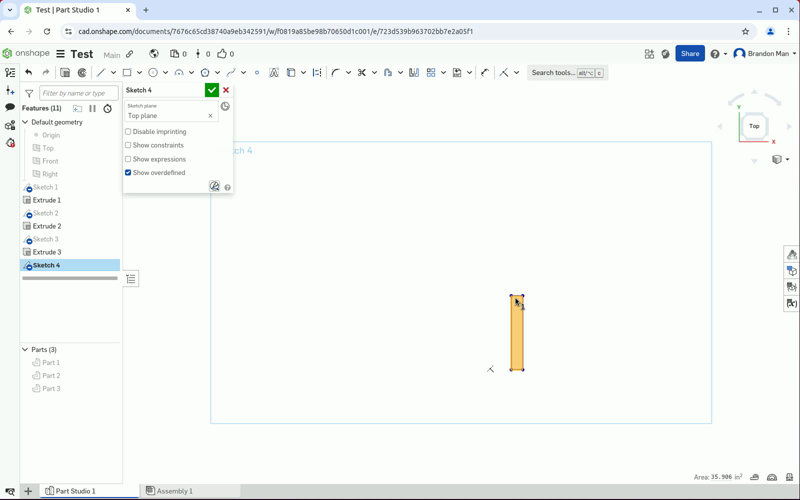
mouse_move(73, 352)
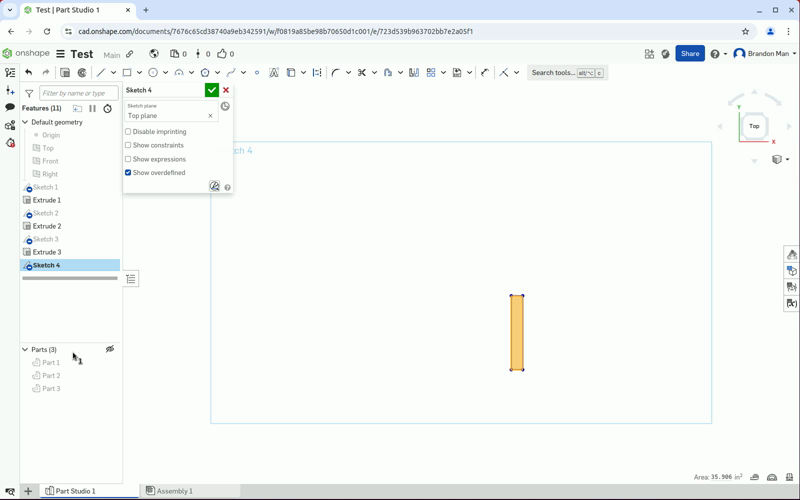
key(shift+y)
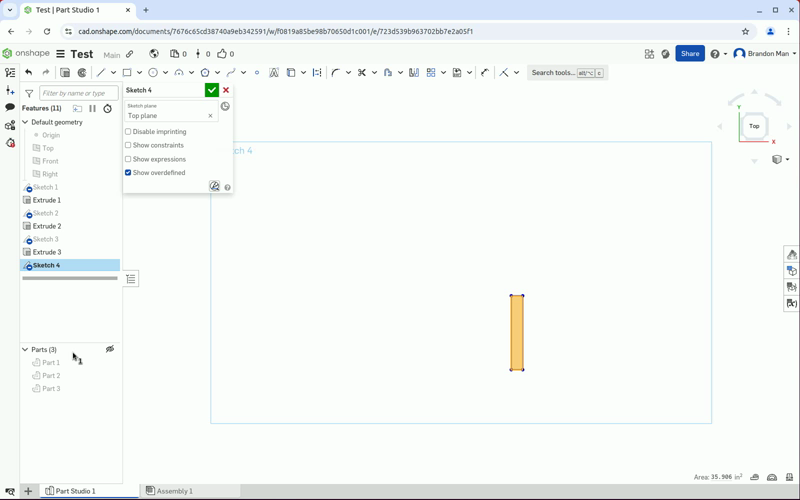
key(shift+e)
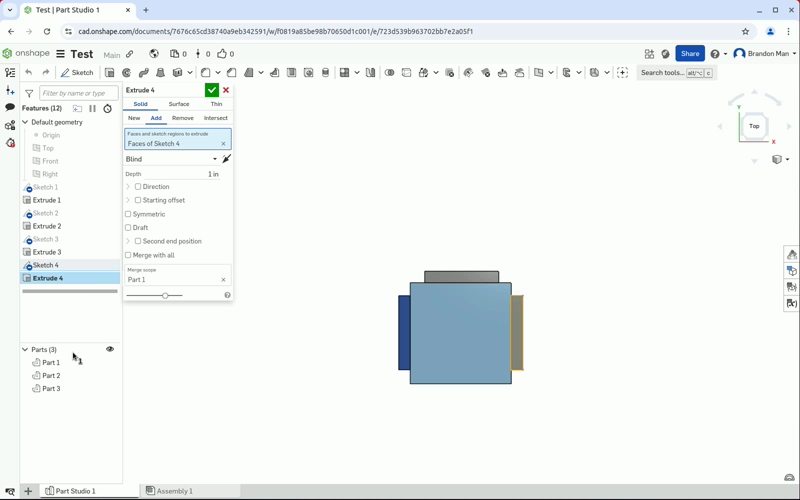
mouse_move(143, 106)
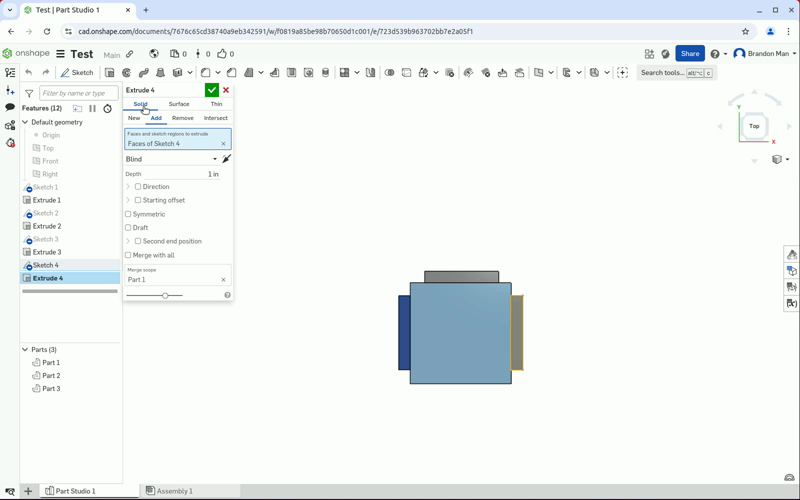
click(143, 106)
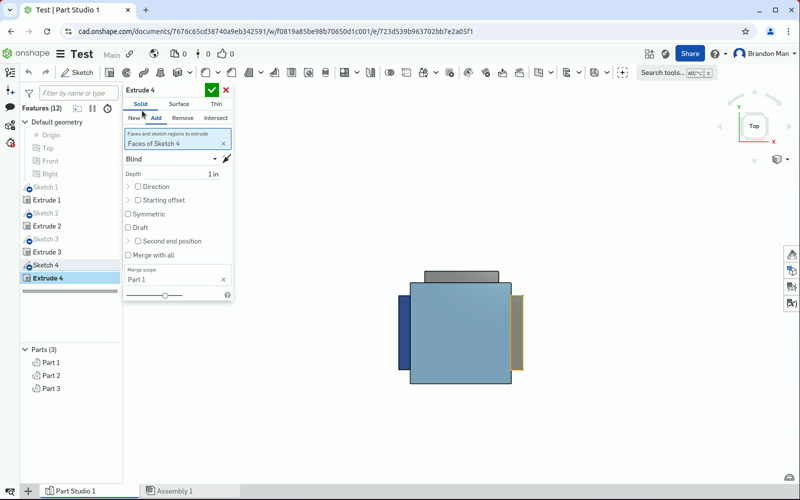
mouse_move(137, 120)
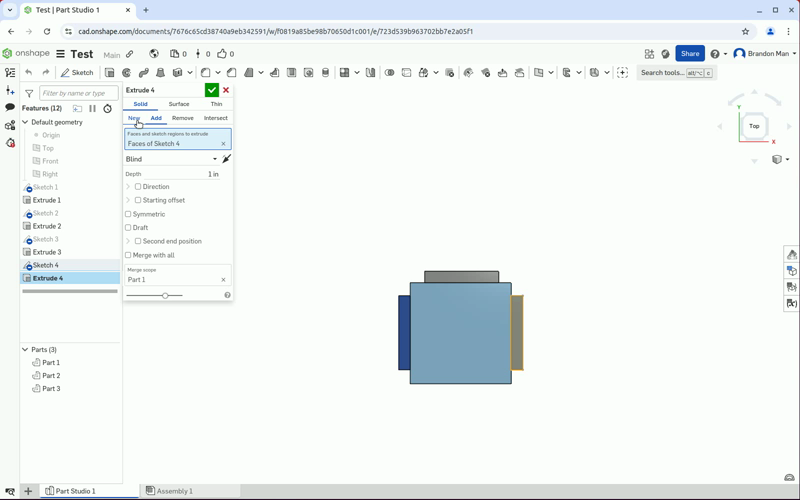
click(137, 120)
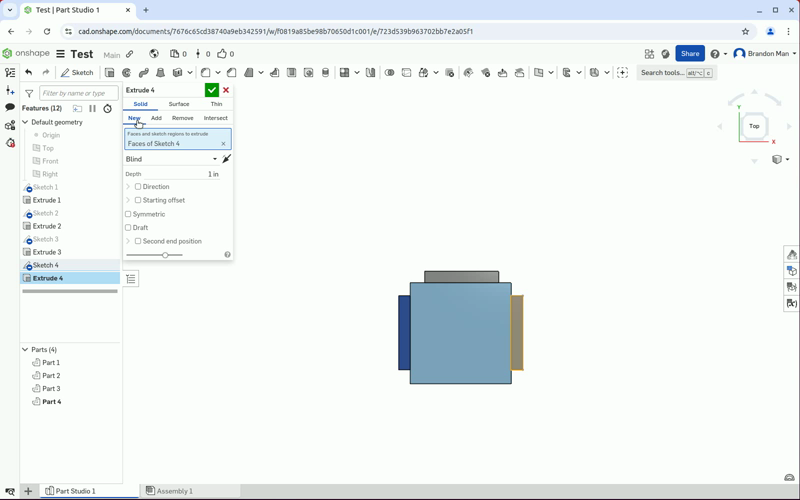
key(tab, 4)
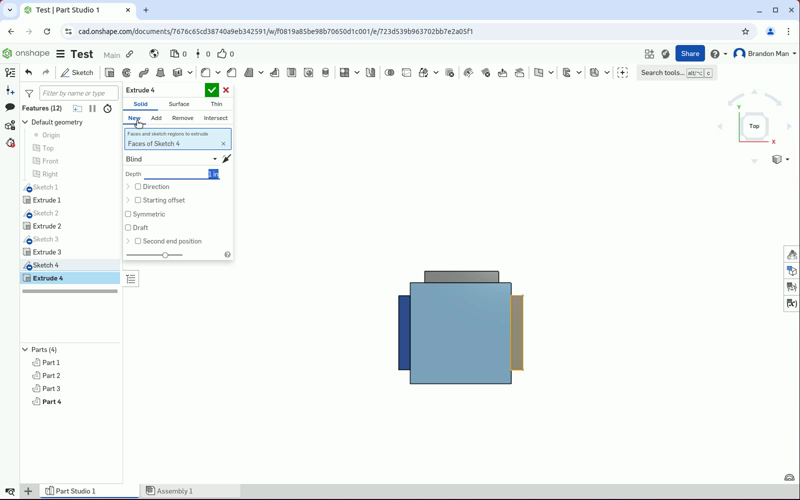
text(1.204)
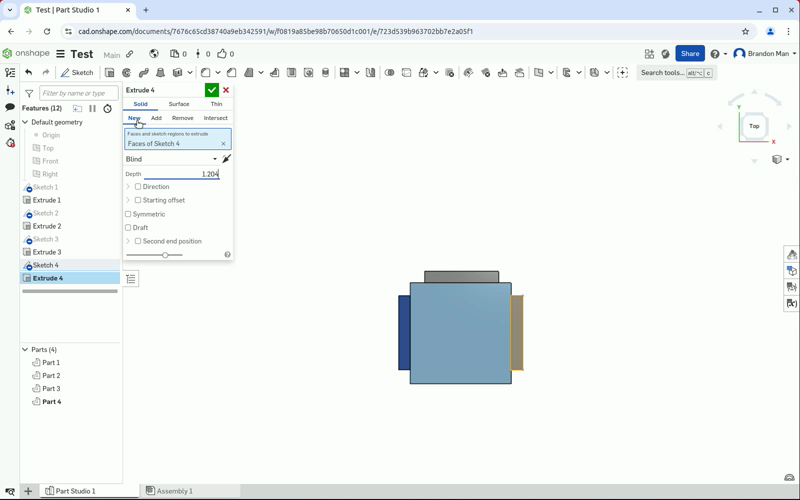
key(enter)
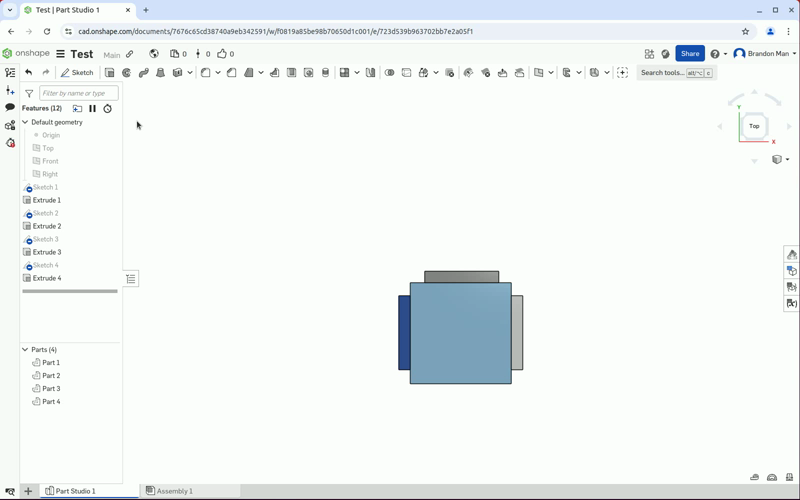
key(shift+h)
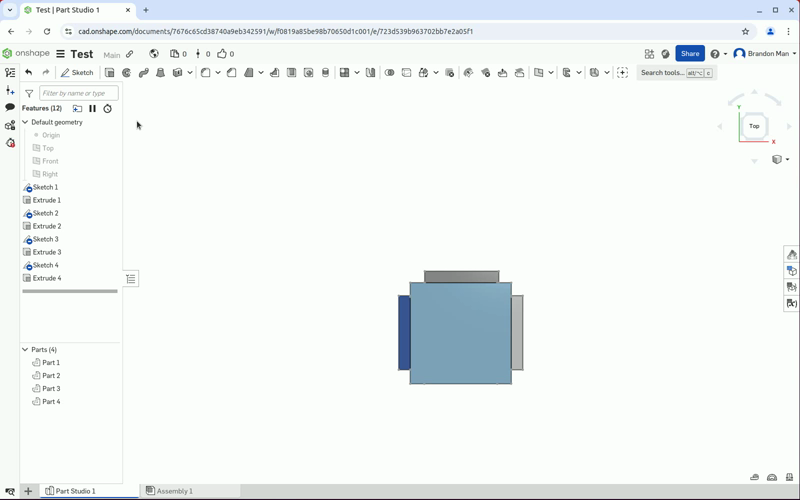
key(shift+h)
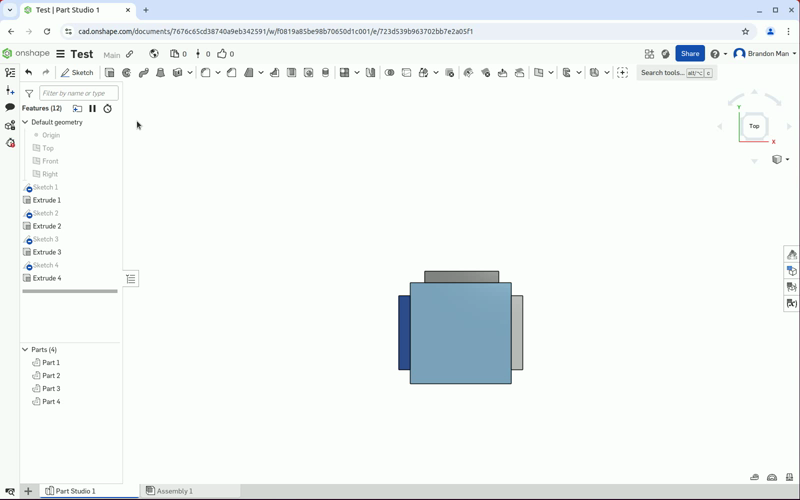
mouse_move(73, 189)
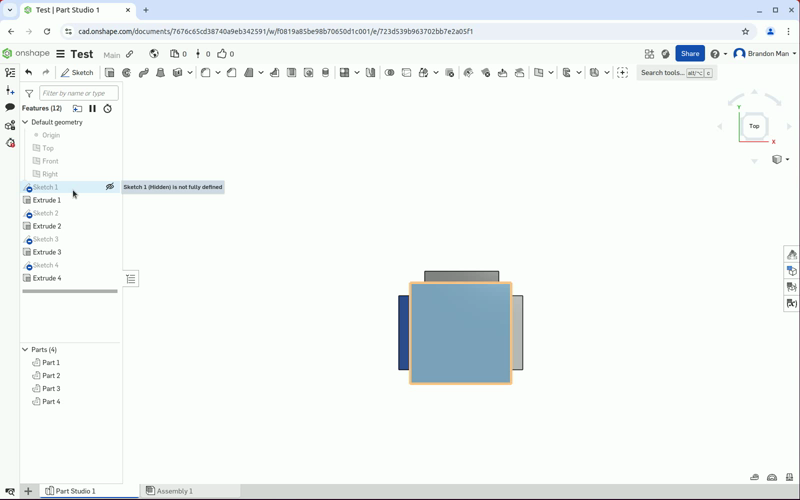
click(73, 189)
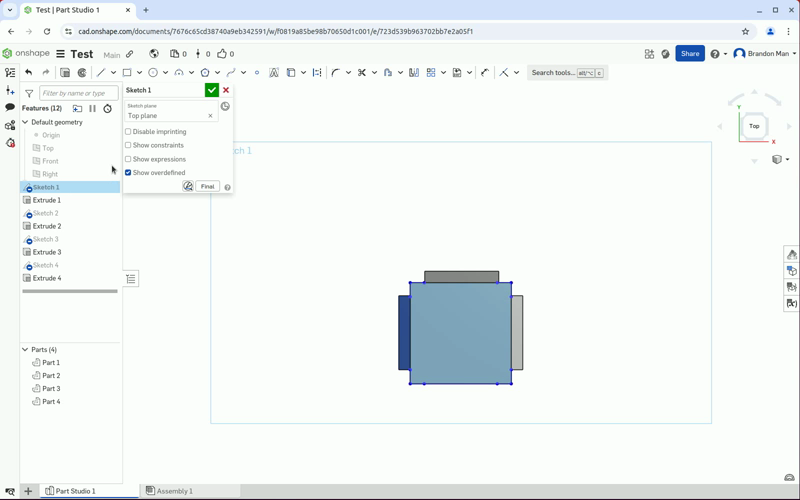
mouse_move(229, 92)
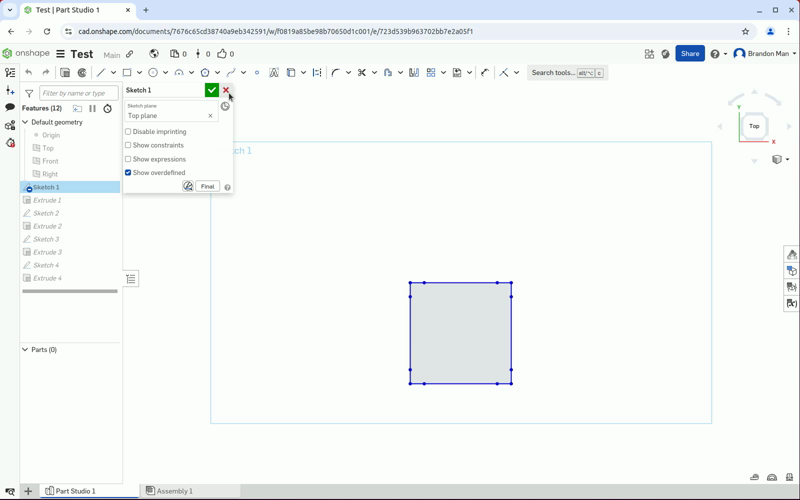
click(229, 92)
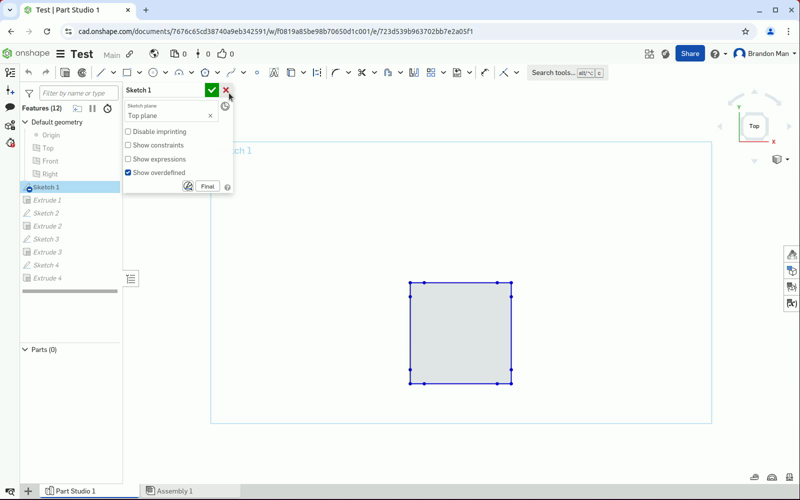
key(shift+s)
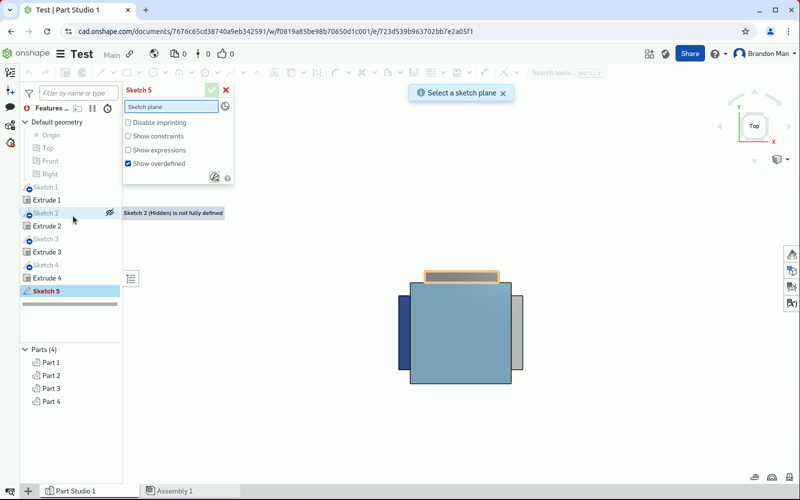
scroll(3)
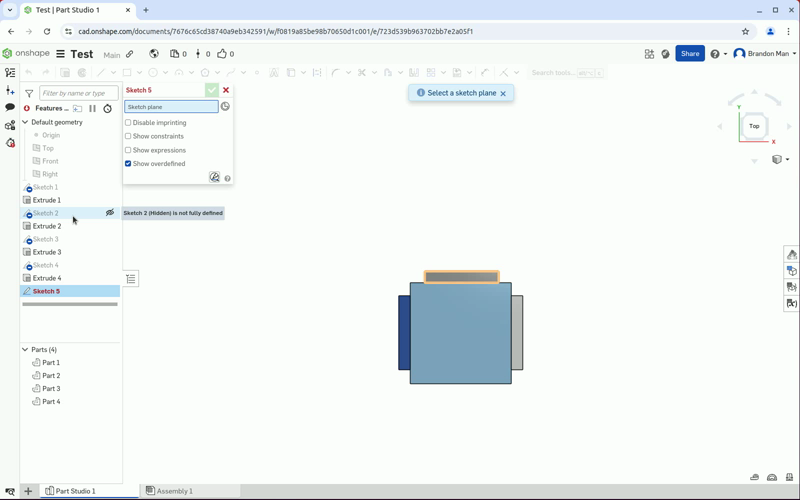
mouse_move(73, 150)
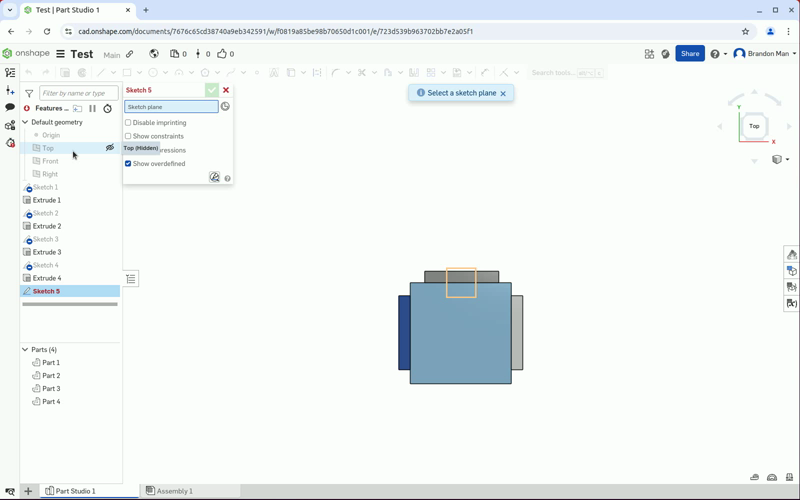
click(73, 150)
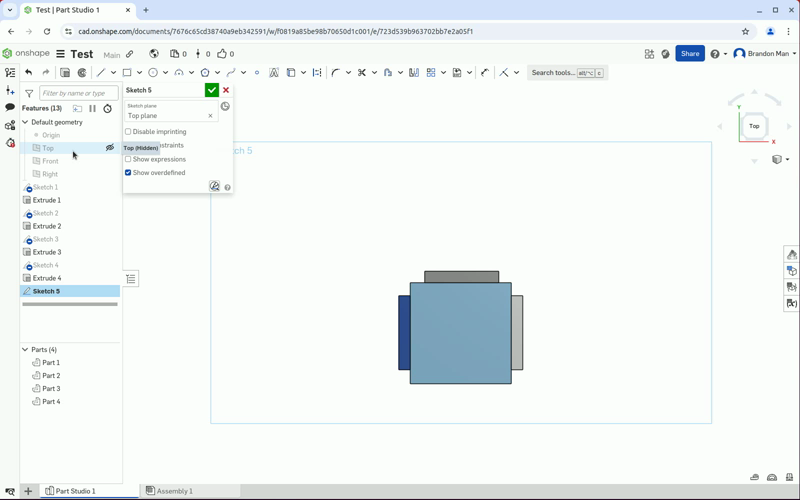
mouse_move(73, 352)
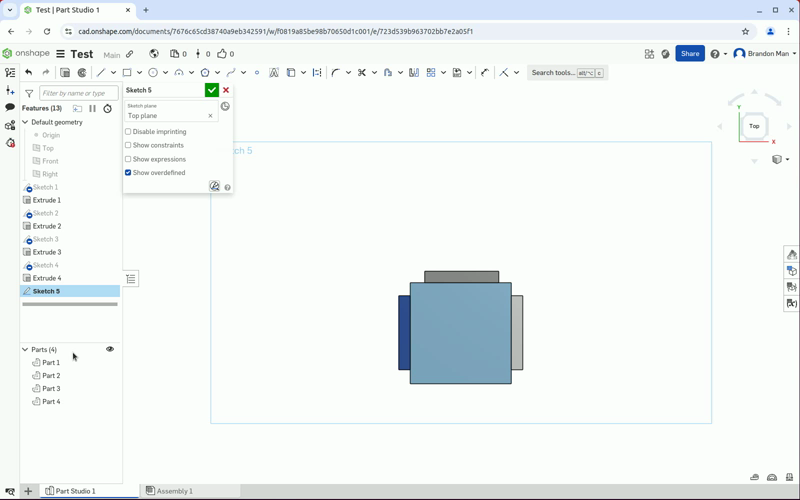
key(y)
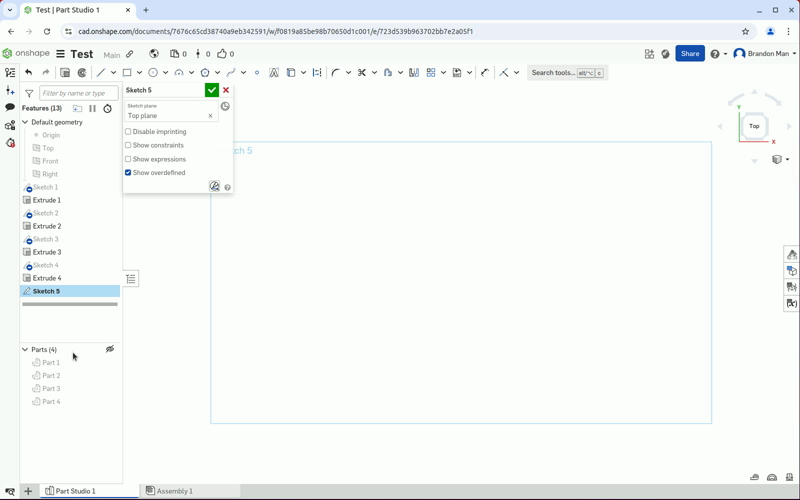
key(l)
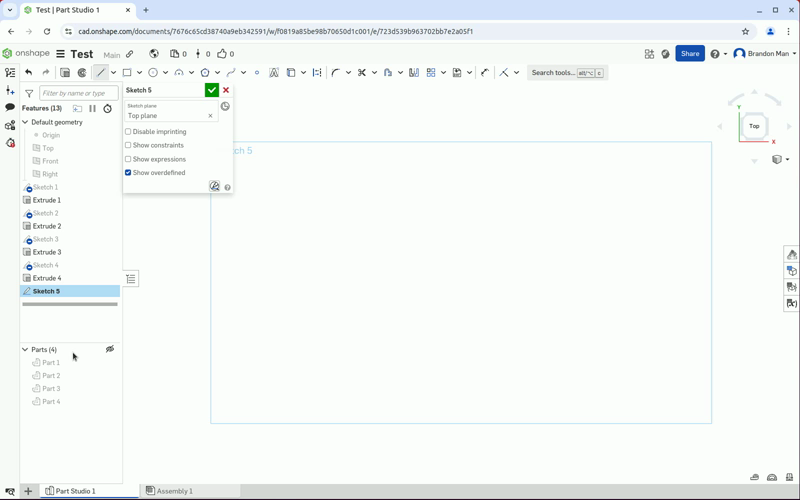
key_down(shift)
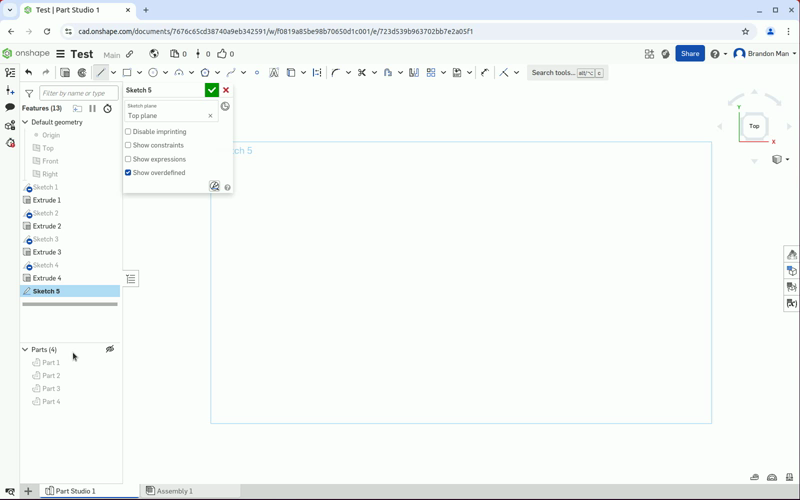
mouse_move(424, 395)
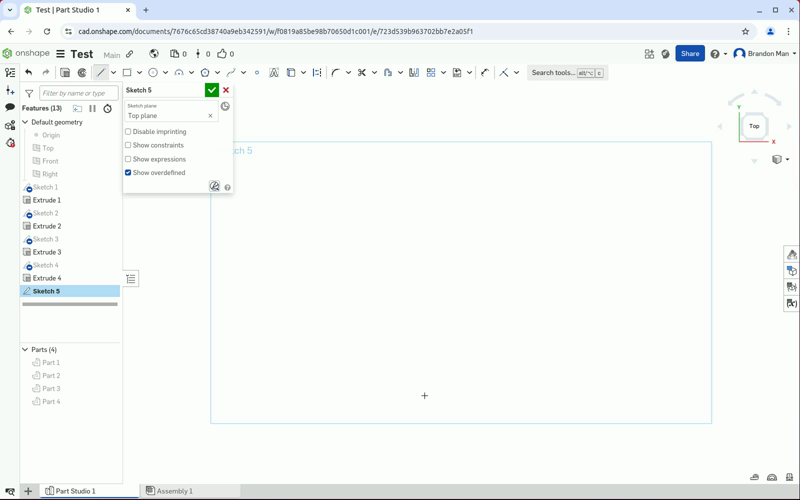
click(424, 395)
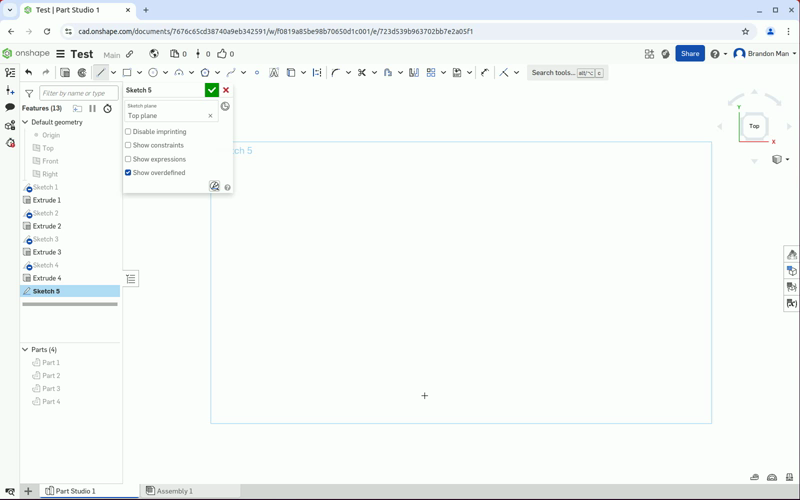
key_up(shift)
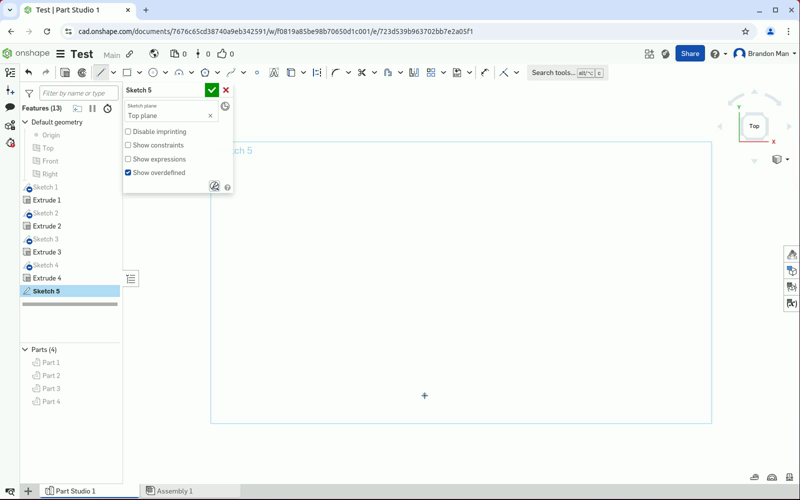
key_down(shift)
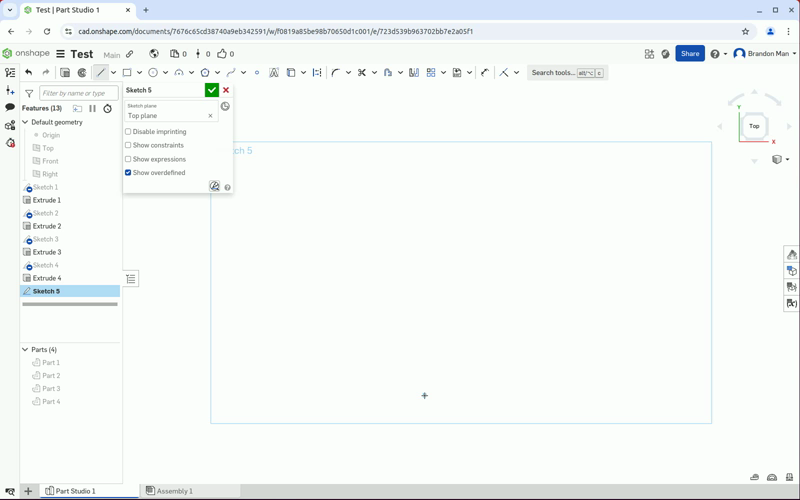
mouse_move(498, 395)
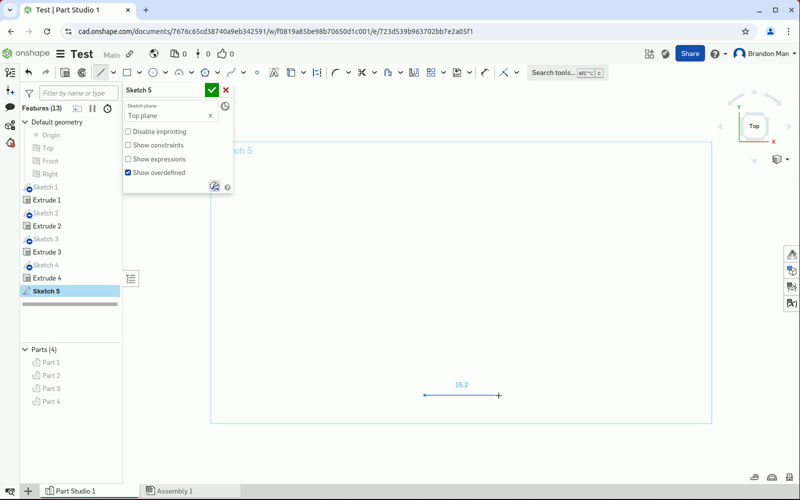
click(498, 395)
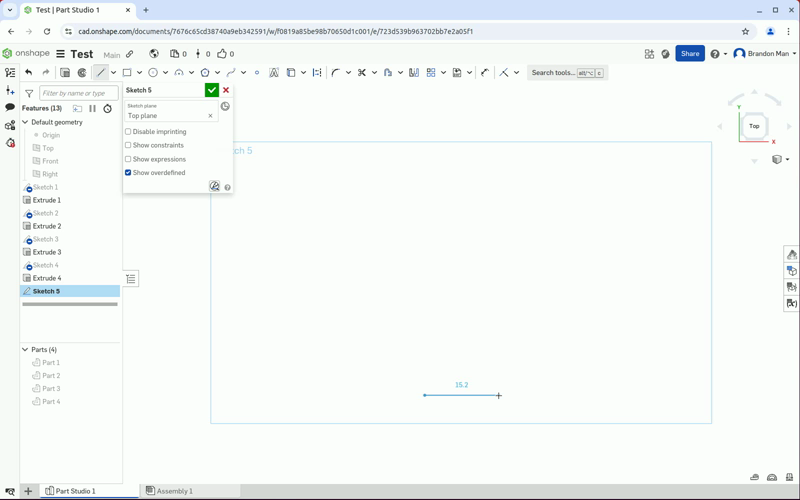
key_up(shift)
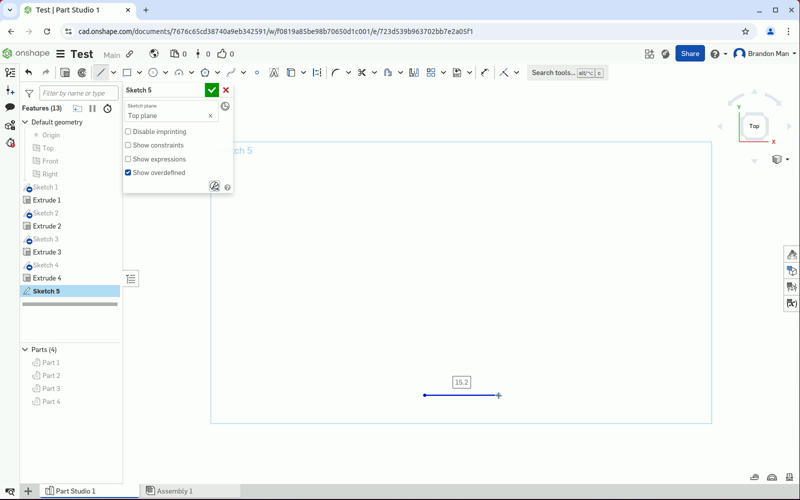
key_down(shift)
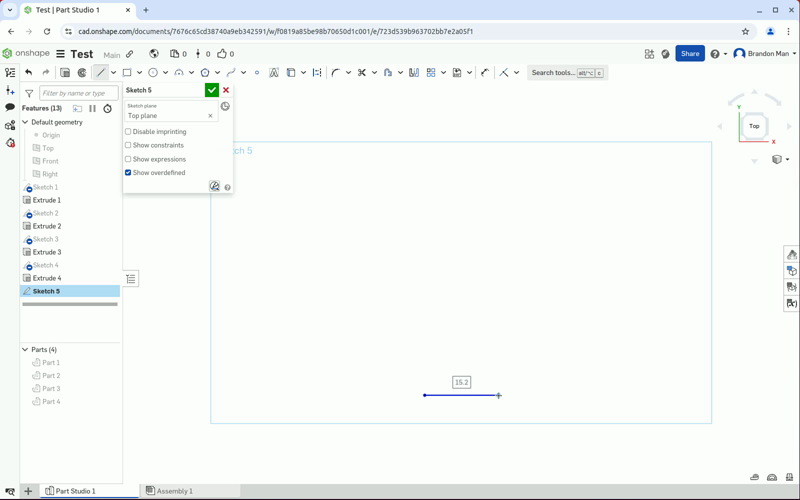
mouse_move(528, 395)
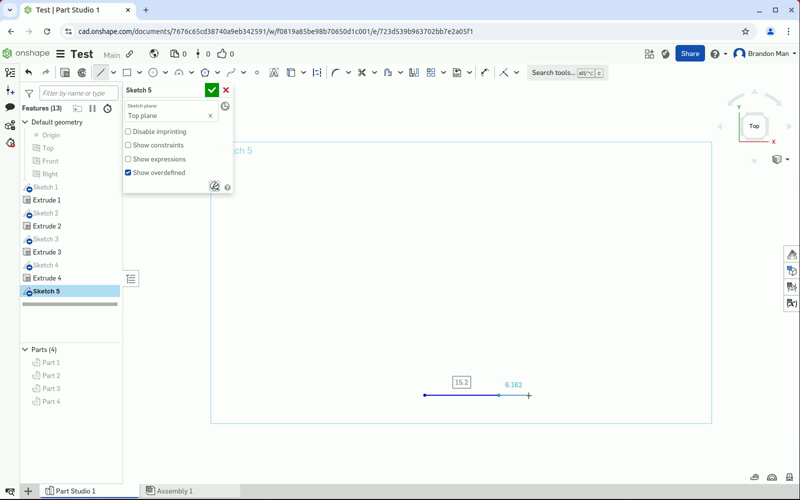
mouse_move(498, 383)
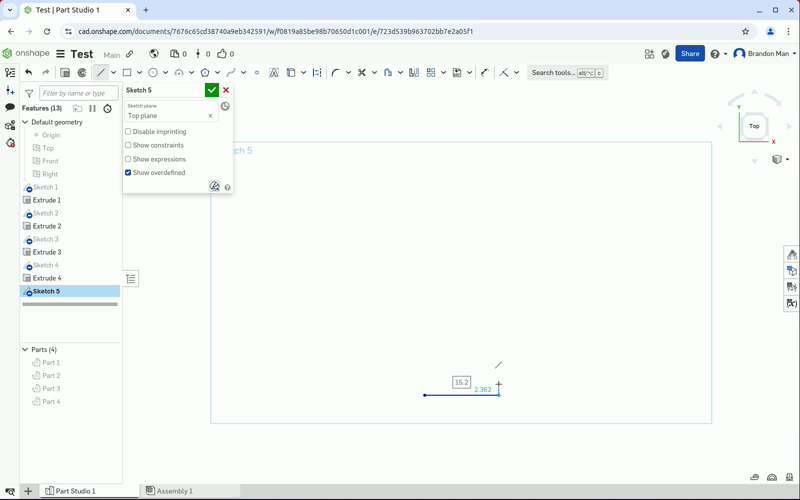
click(498, 383)
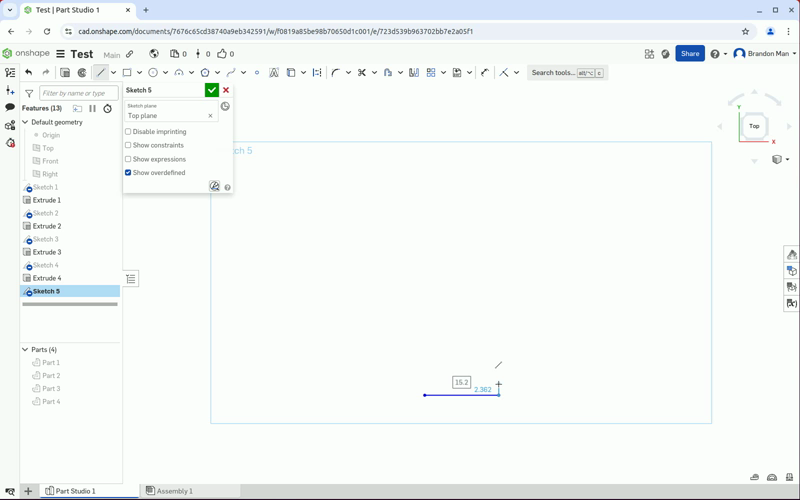
key_up(shift)
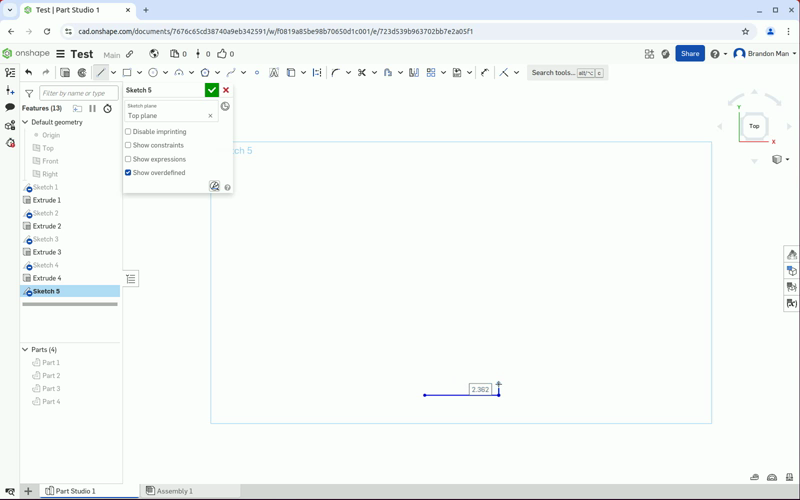
key_down(shift)
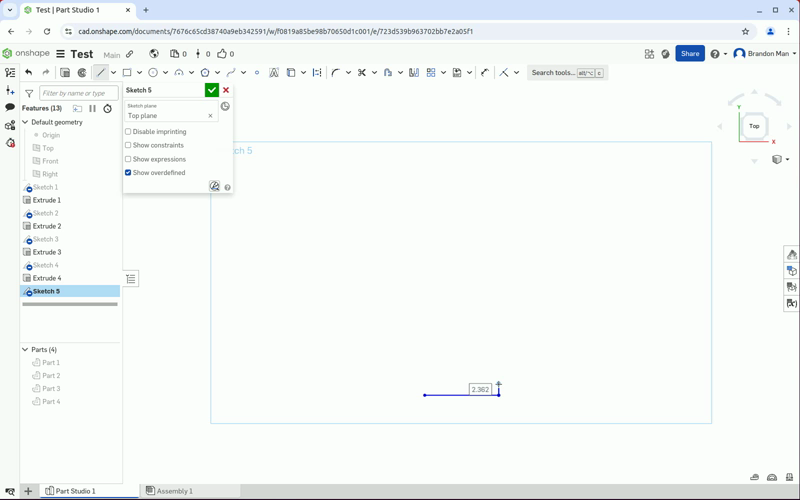
mouse_move(424, 383)
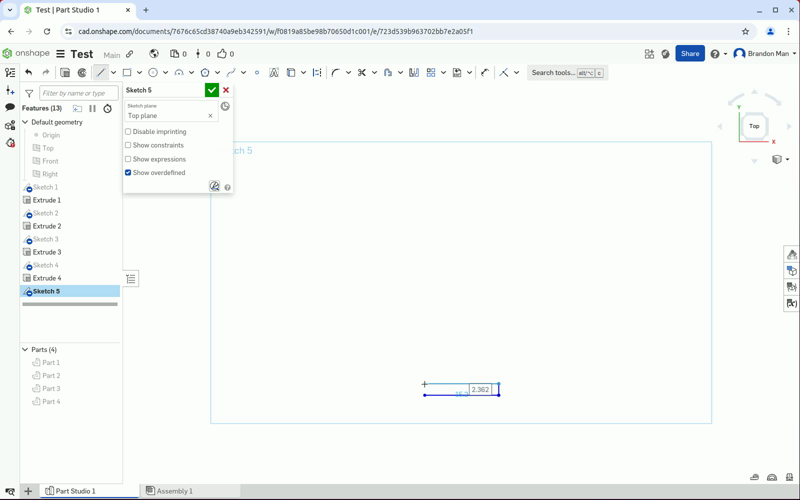
click(424, 383)
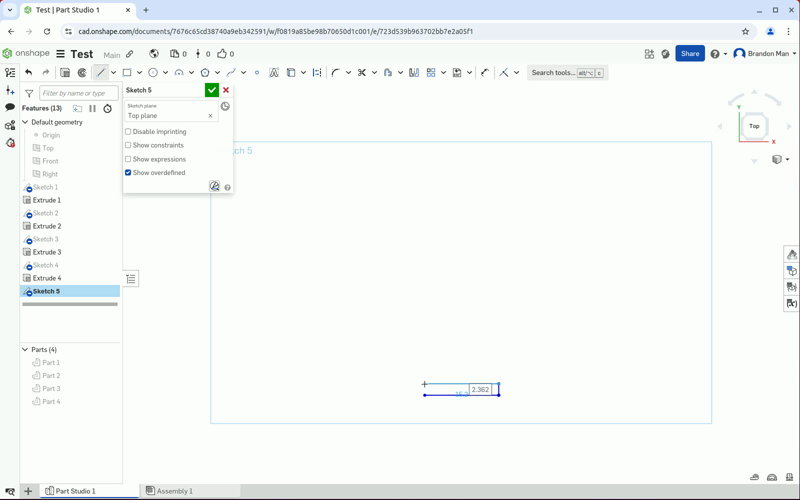
key_up(shift)
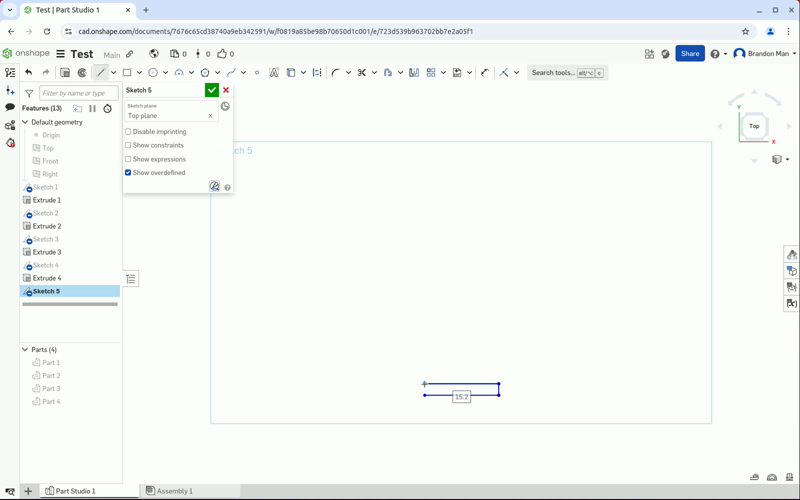
mouse_move(454, 383)
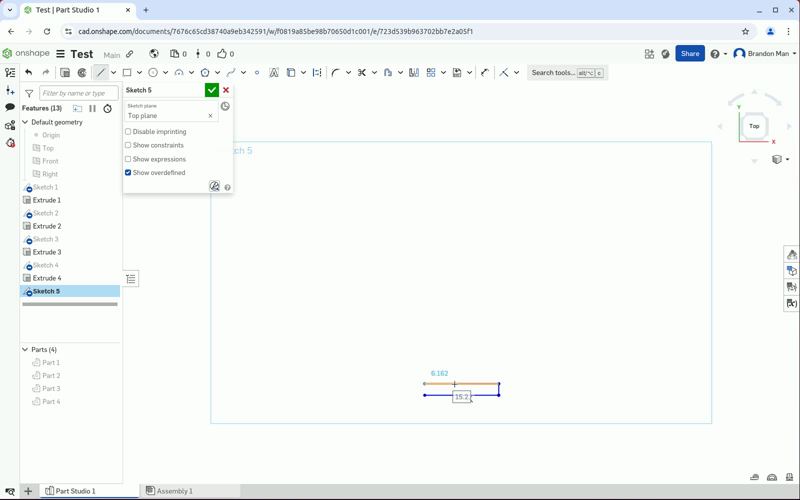
key_down(shift)
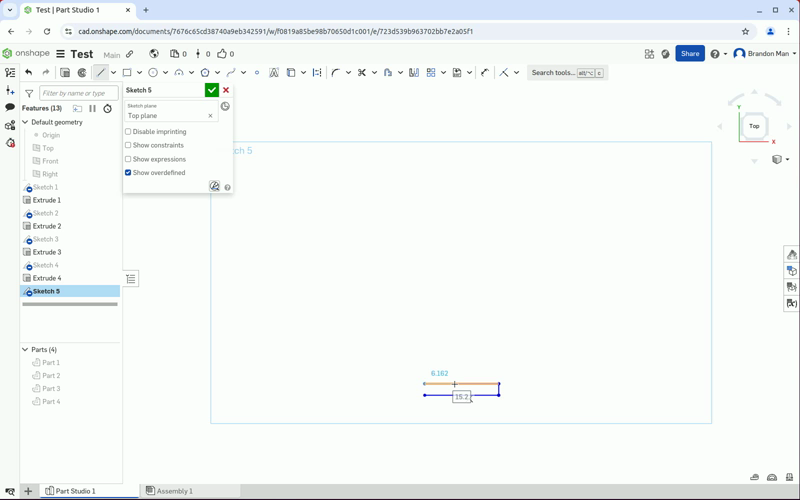
mouse_move(424, 395)
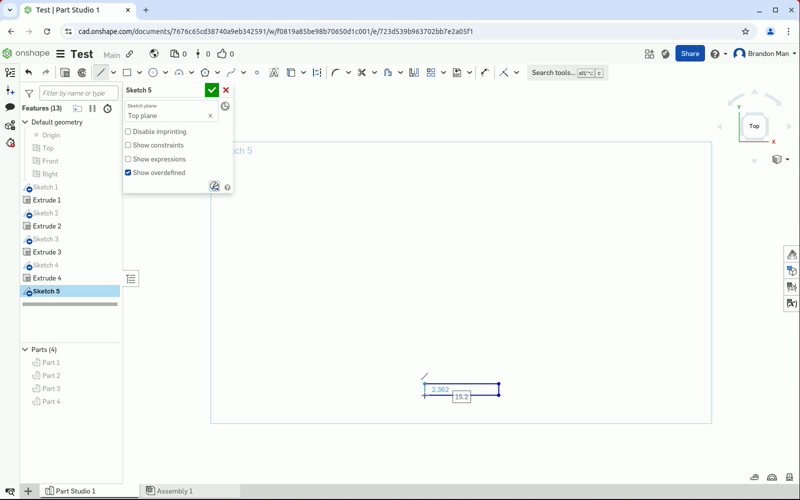
key_up(shift)
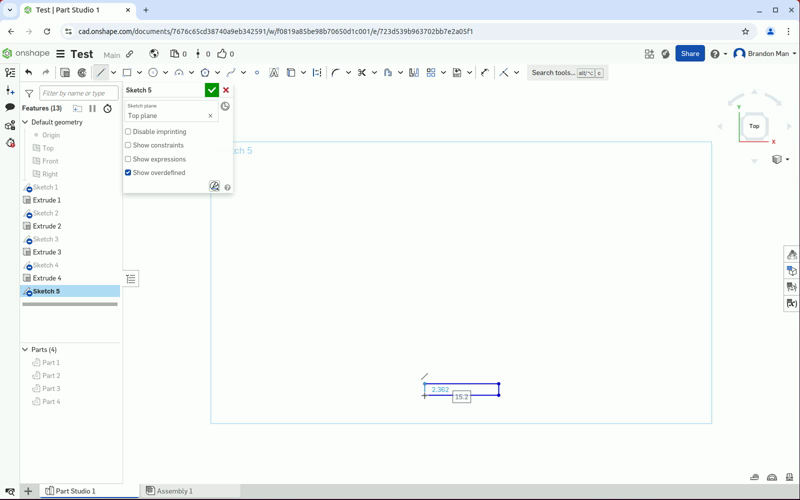
click(424, 395)
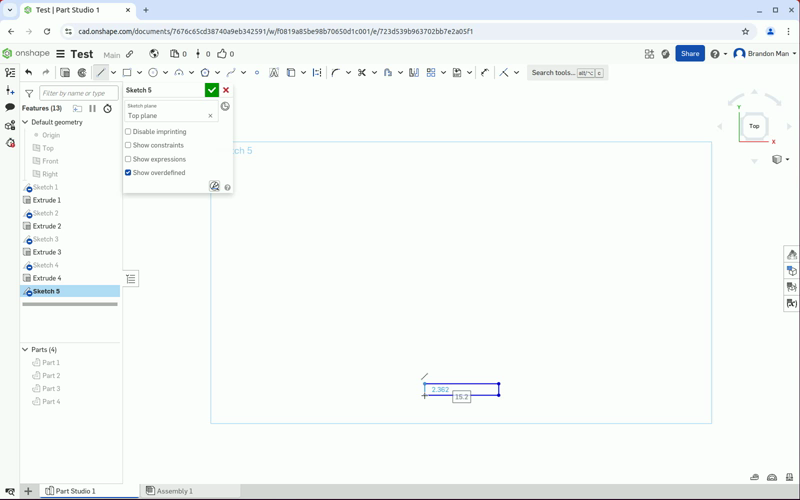
key(esc)
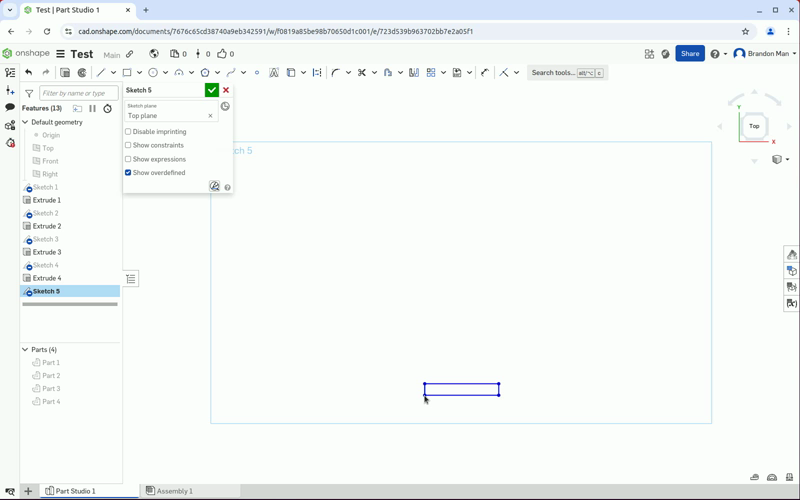
mouse_move(495, 391)
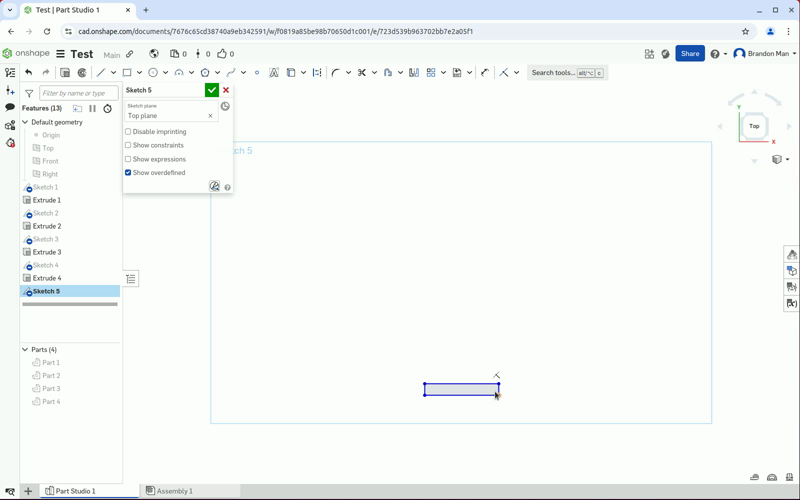
scroll(6)
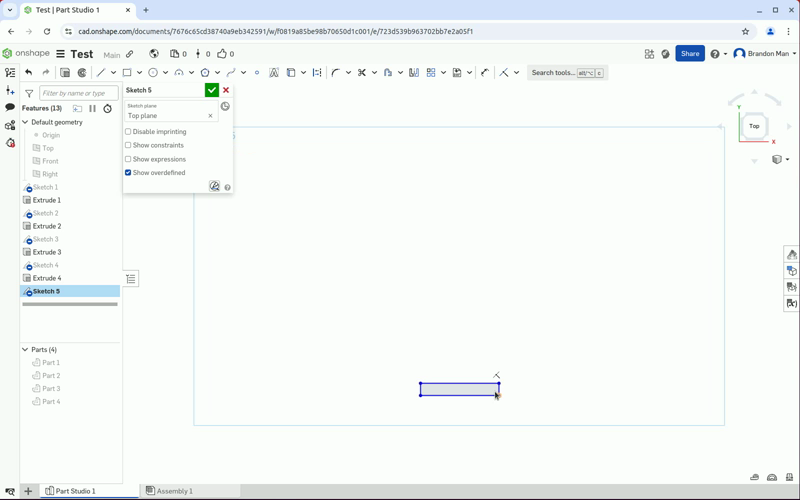
scroll(6)
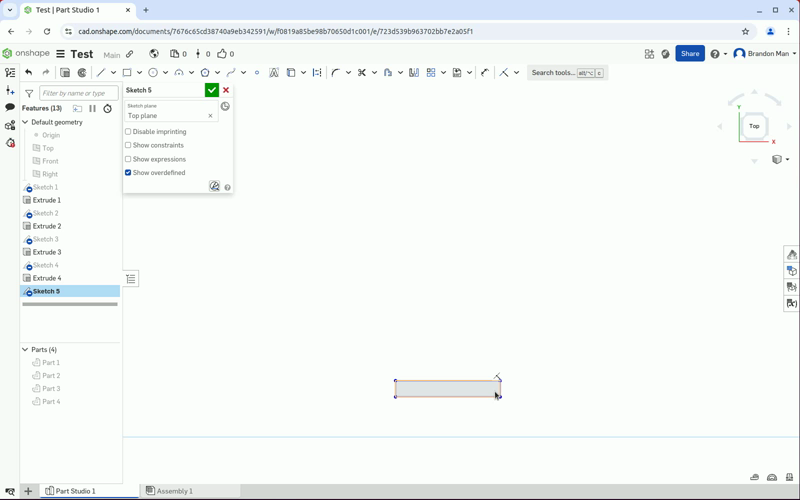
scroll(6)
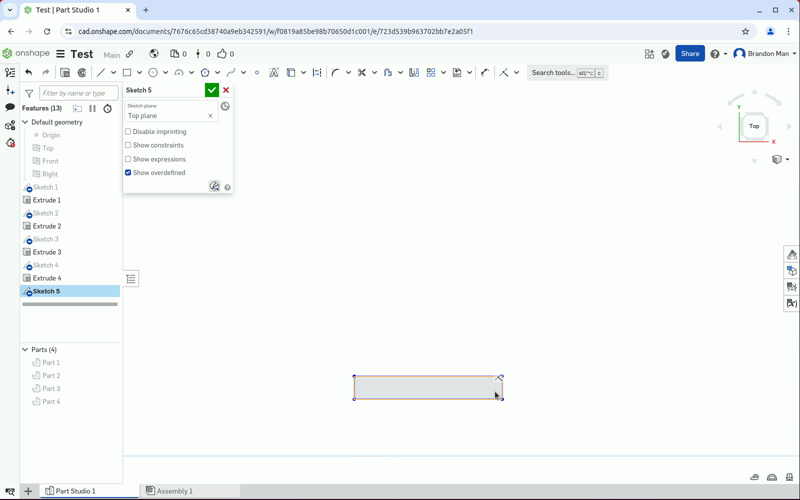
scroll(6)
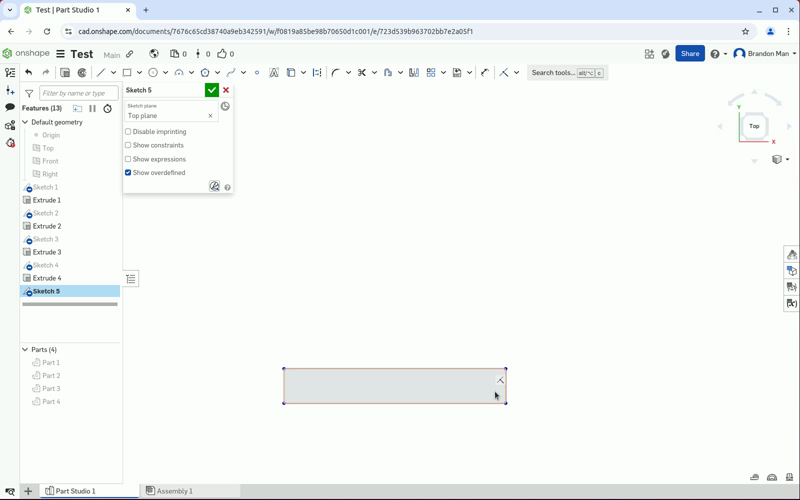
scroll(6)
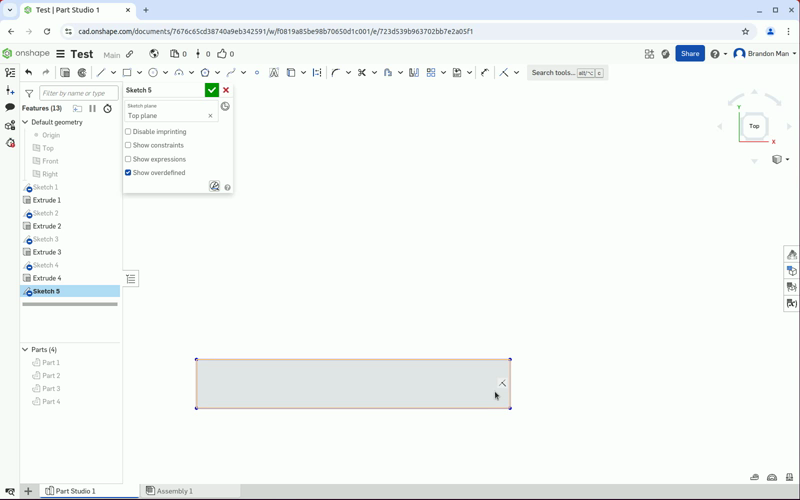
scroll(6)
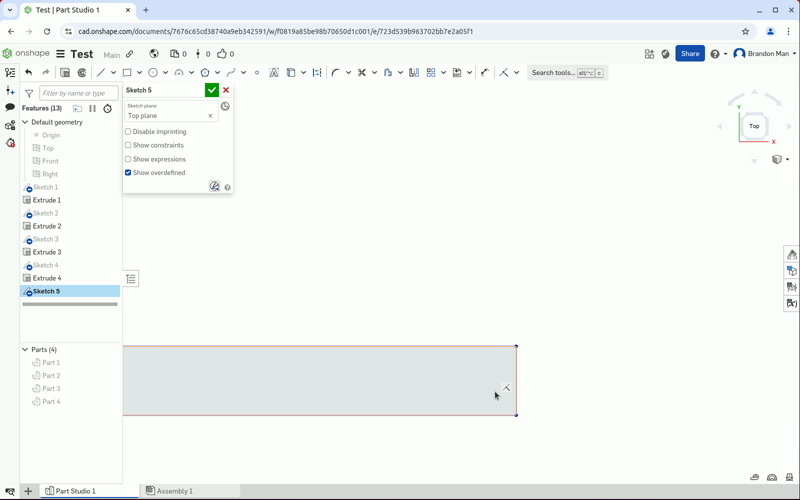
scroll(6)
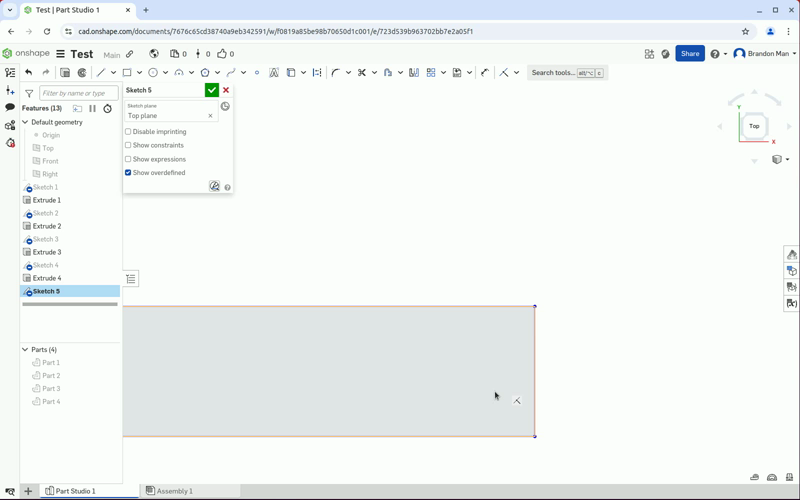
click(495, 391)
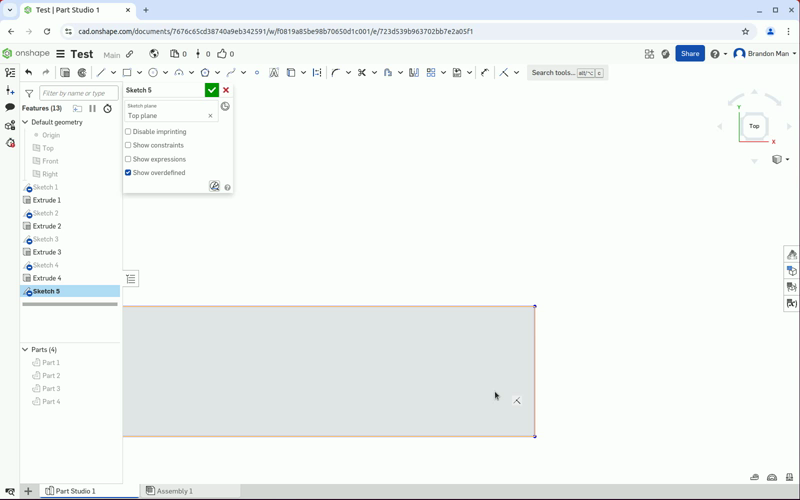
scroll(-6)
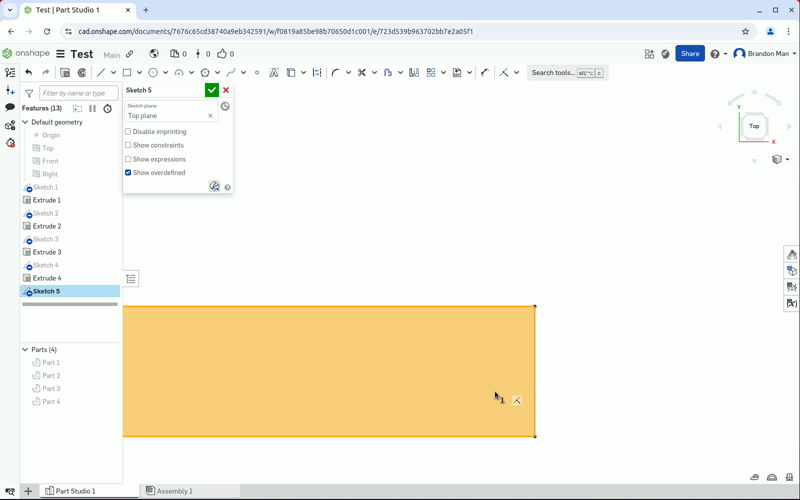
scroll(-6)
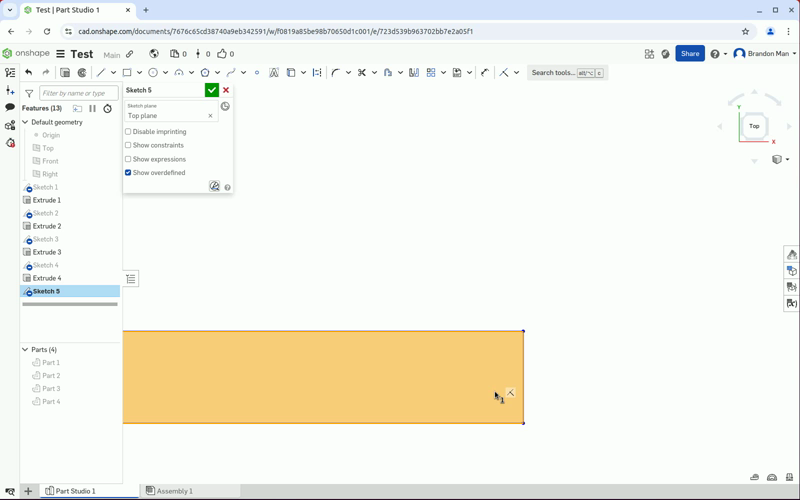
scroll(-6)
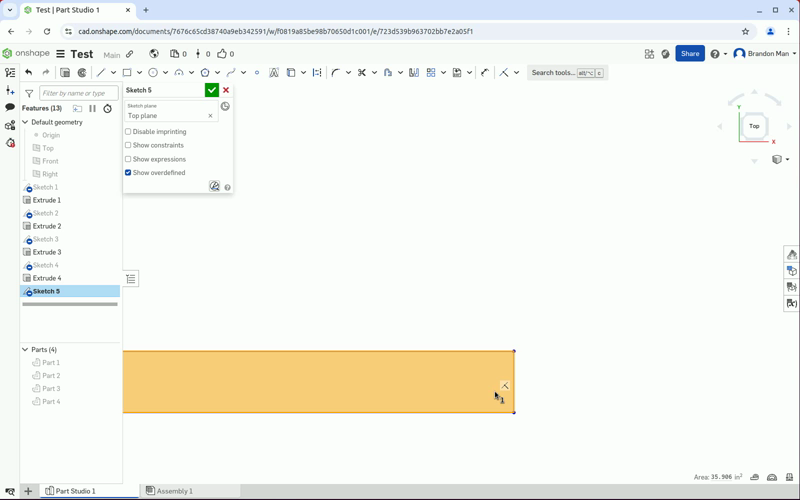
scroll(-6)
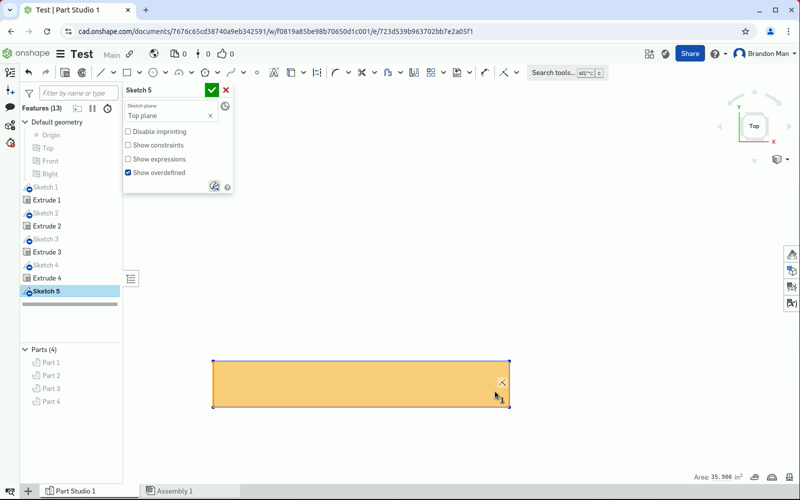
scroll(-6)
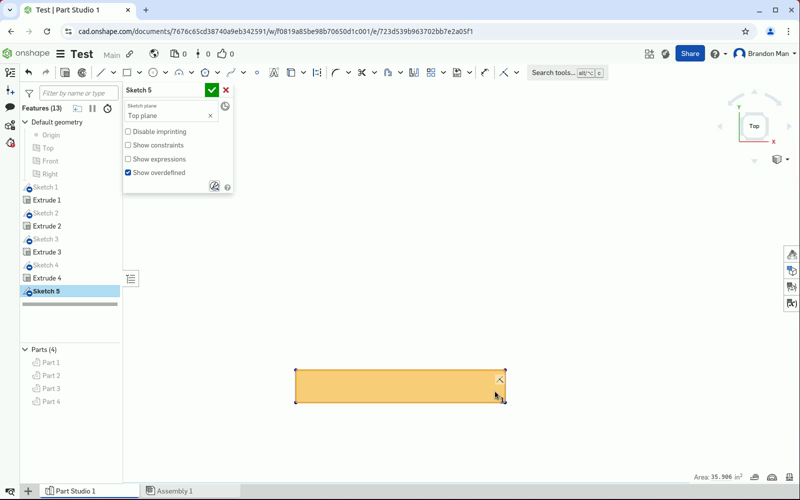
scroll(-6)
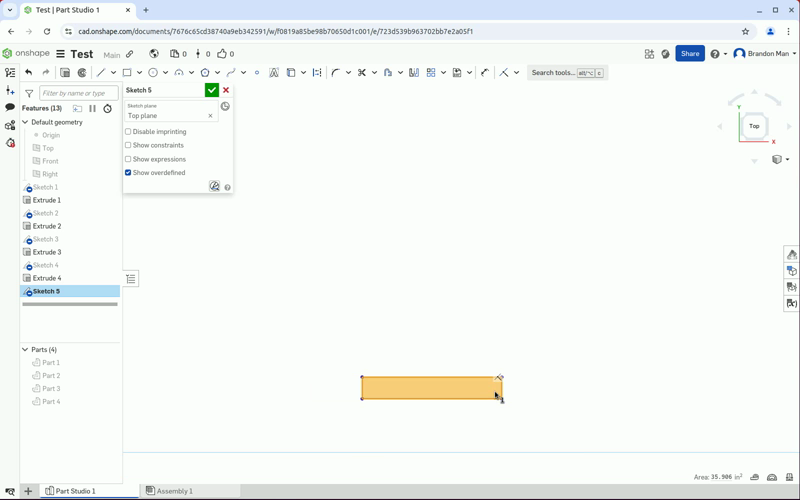
scroll(-6)
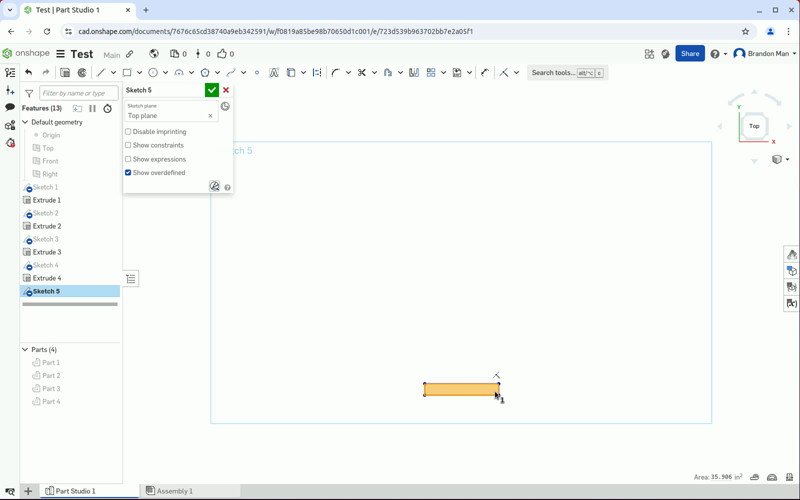
mouse_move(73, 352)
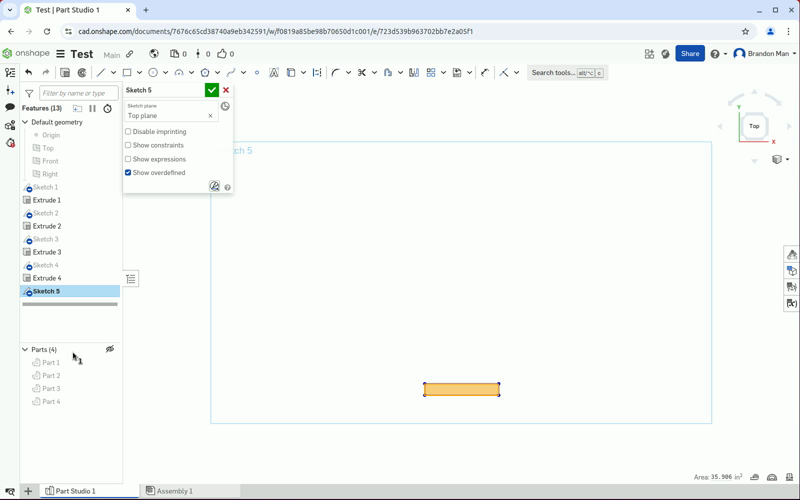
key(shift+y)
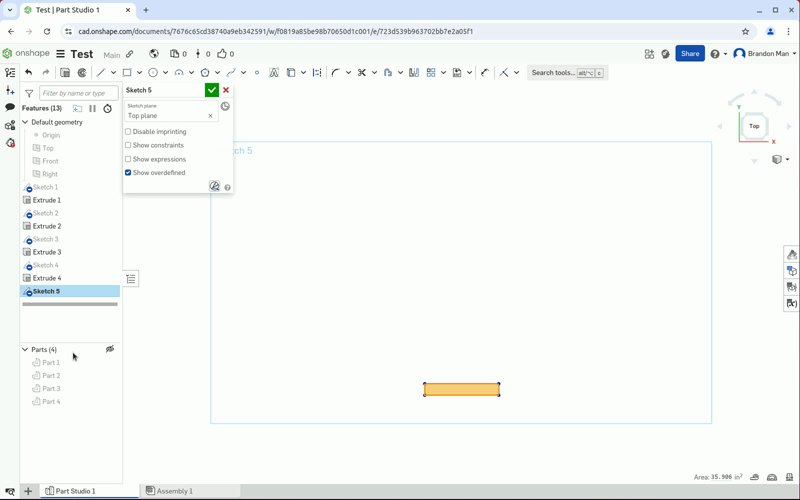
key(shift+e)
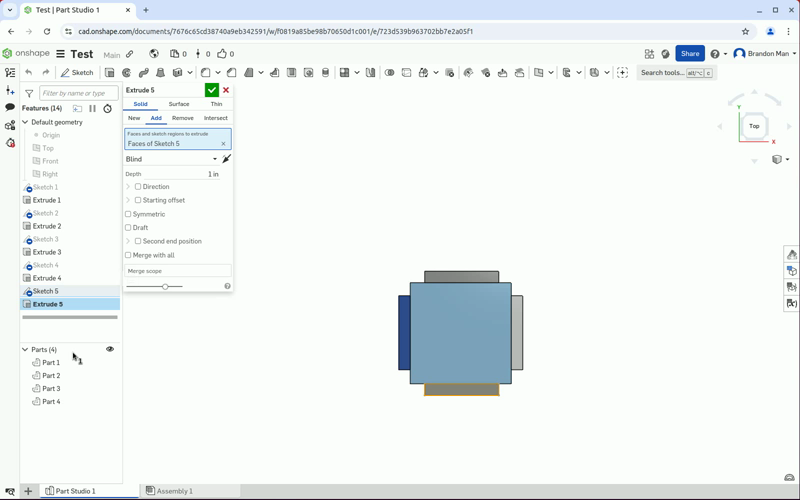
mouse_move(143, 106)
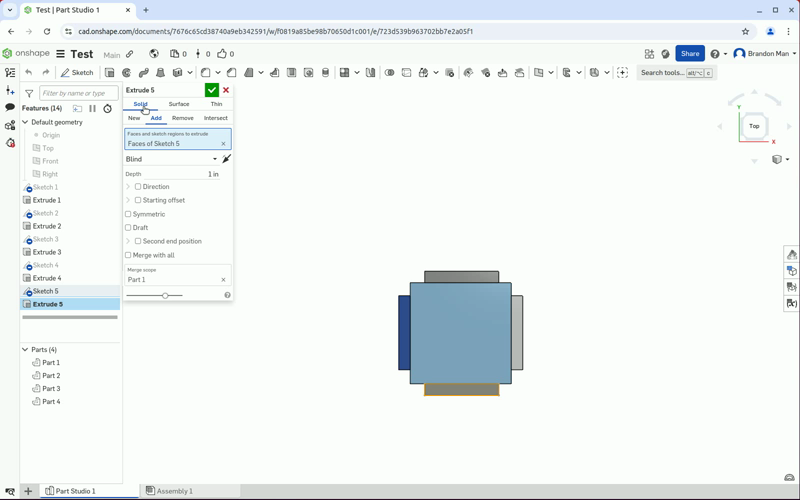
click(143, 106)
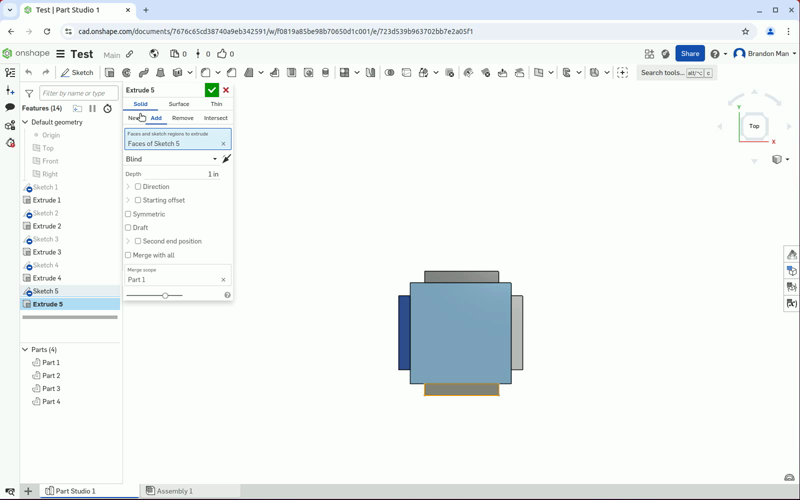
mouse_move(137, 120)
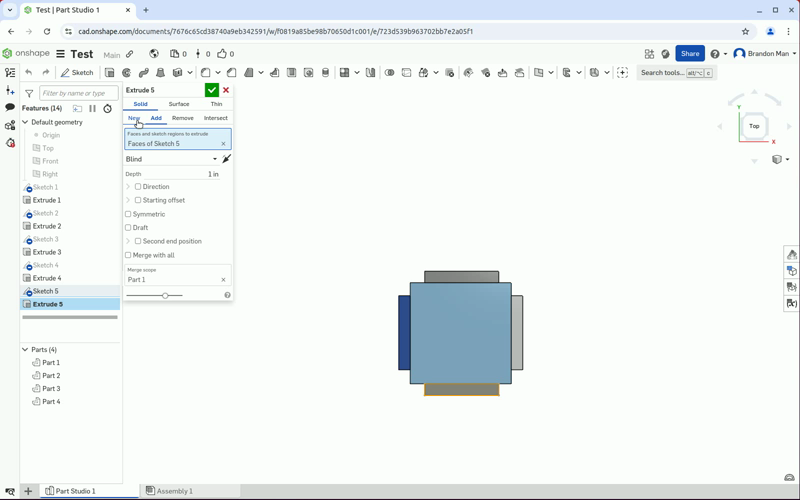
click(137, 120)
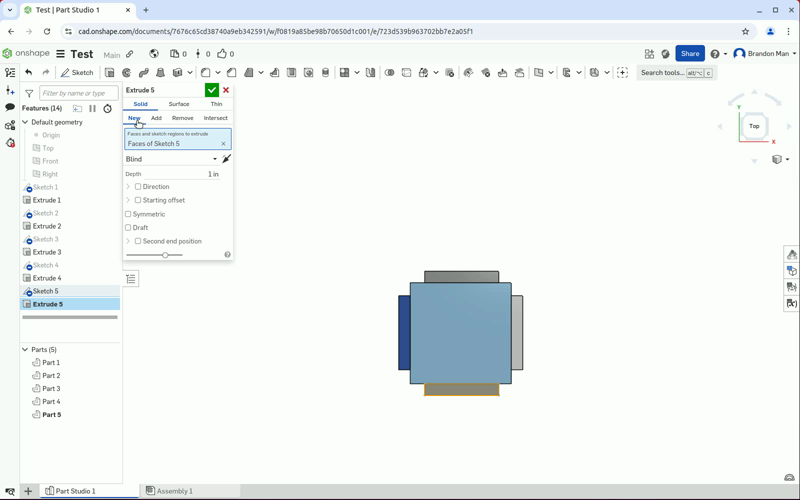
key(tab, 4)
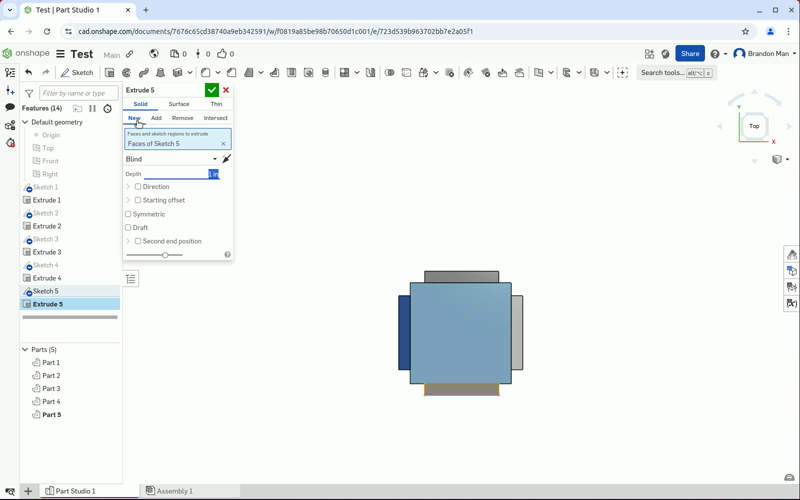
text(1.204)
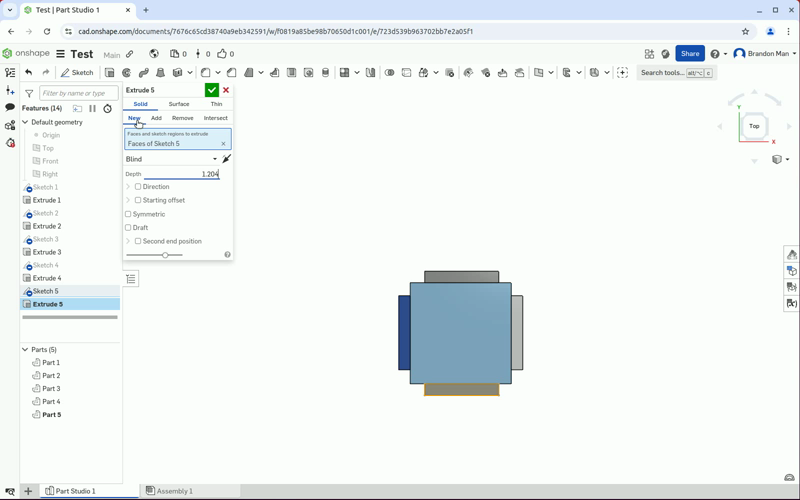
key(enter)
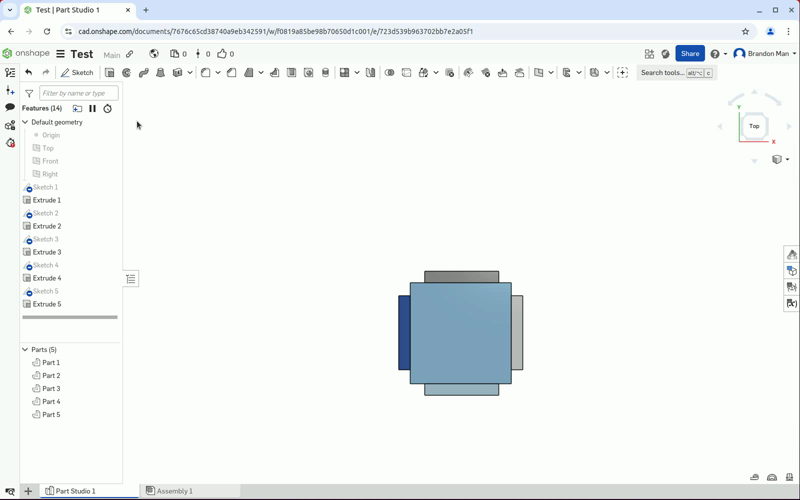
key(shift+h)
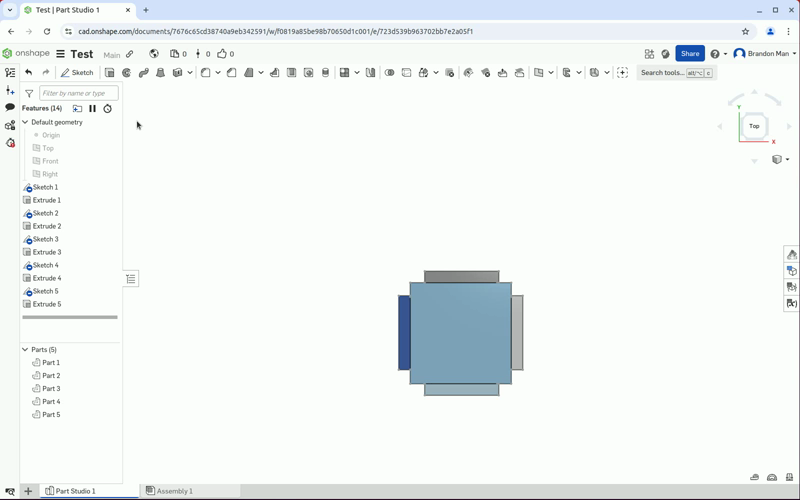
key(shift+h)
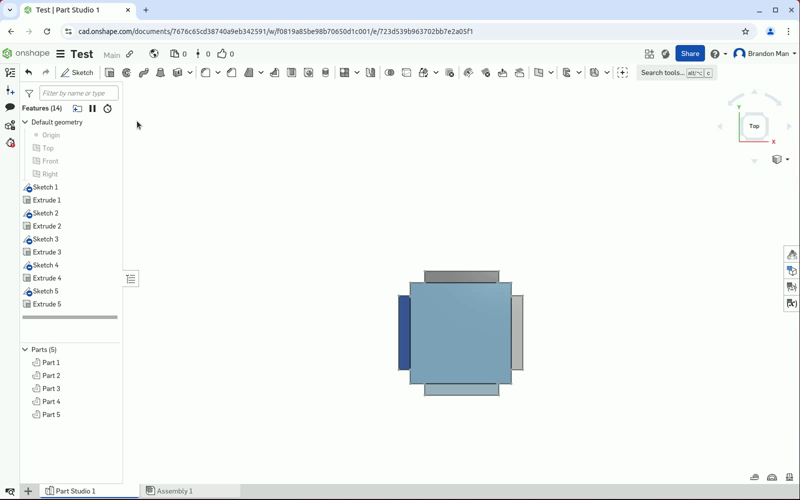
key(shift+7)
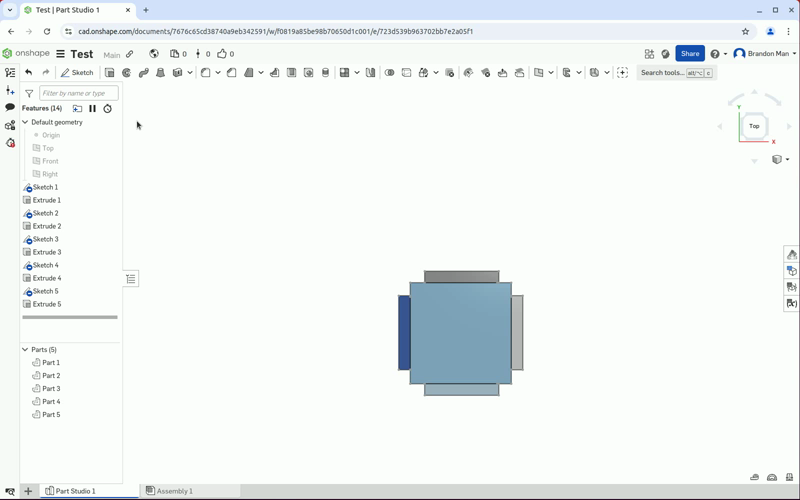
key(up, 3)
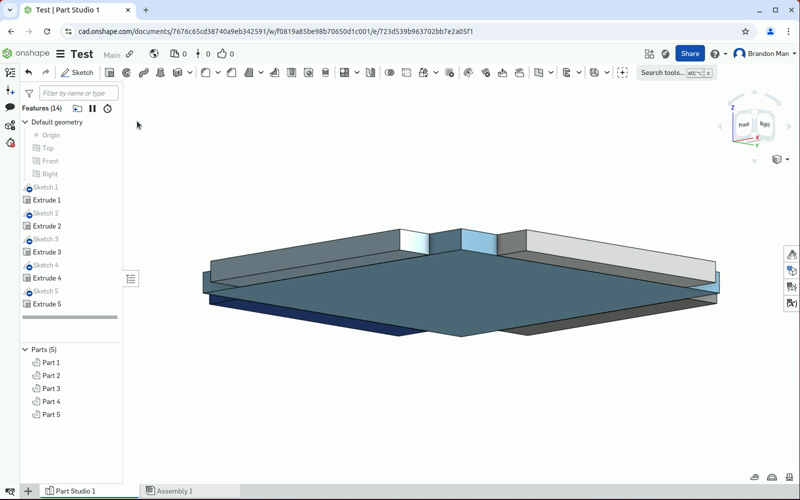
key(left, 3)
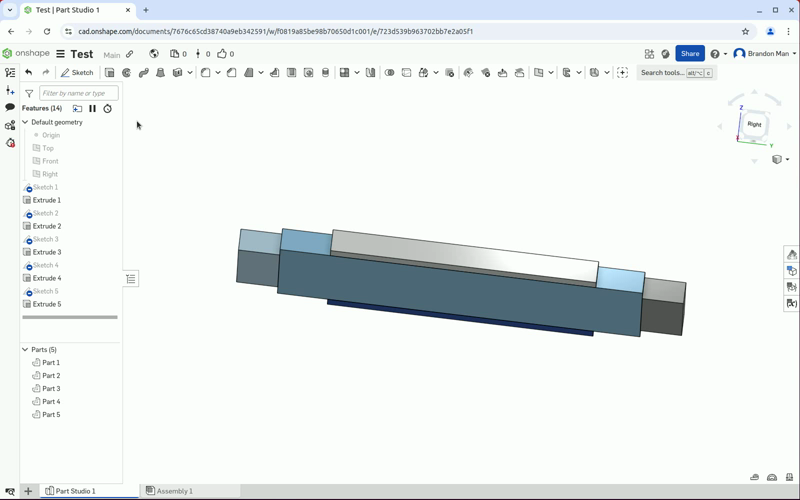
key(right, 3)
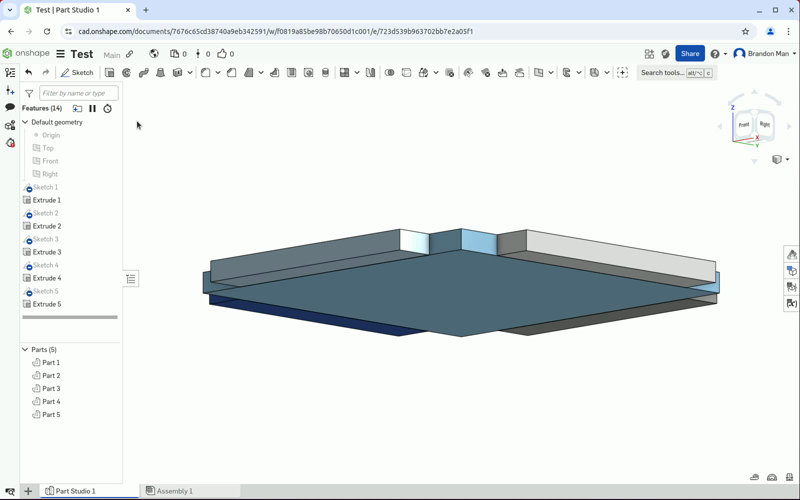
key(down, 3)
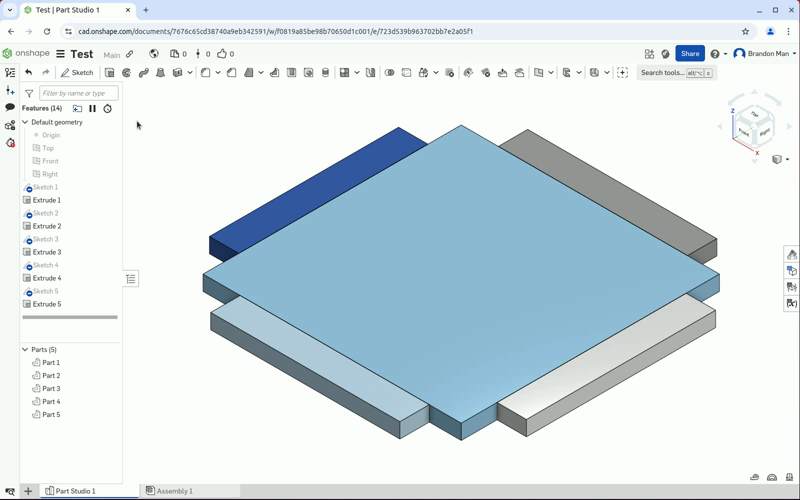
mouse_move(73, 189)
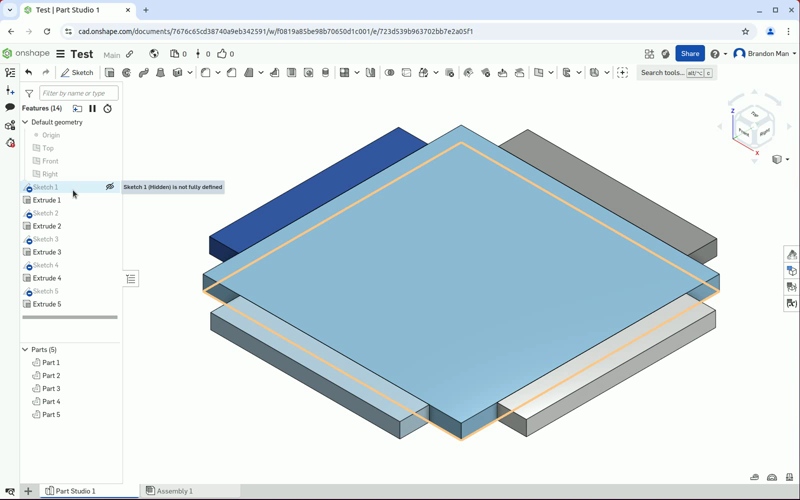
click(73, 189)